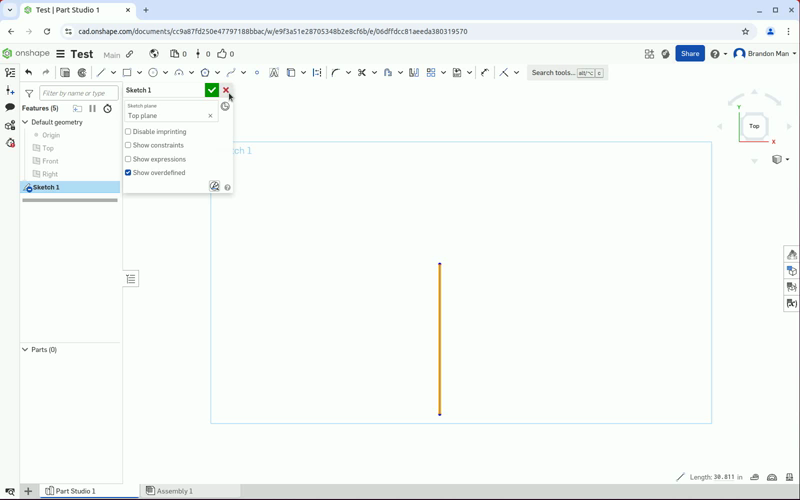
key(shift+h)
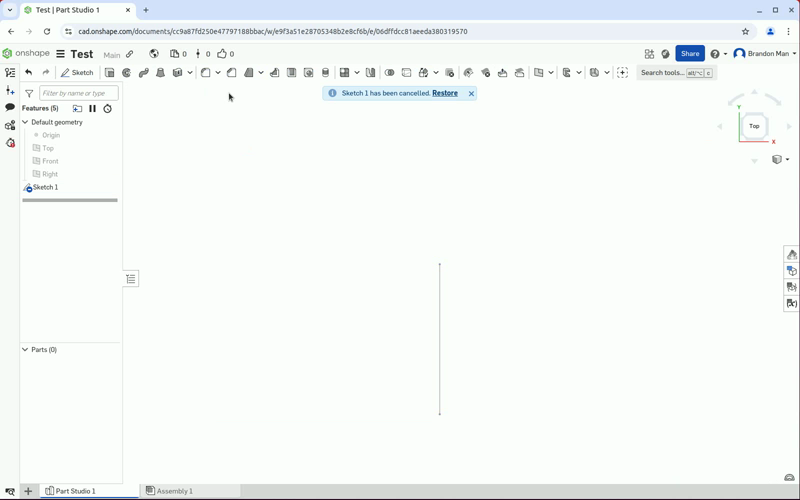
key(shift+s)
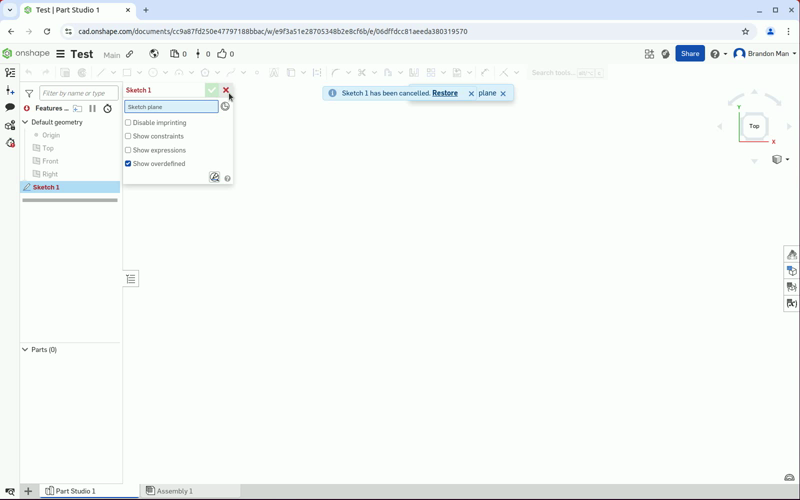
mouse_move(73, 150)
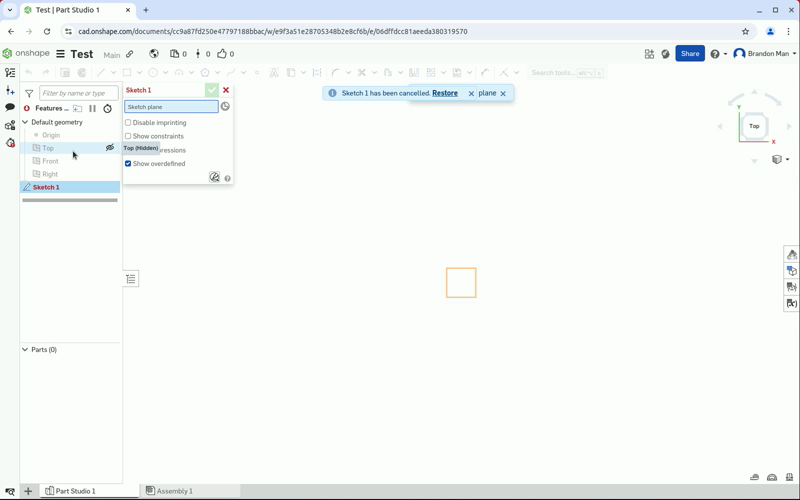
click(73, 150)
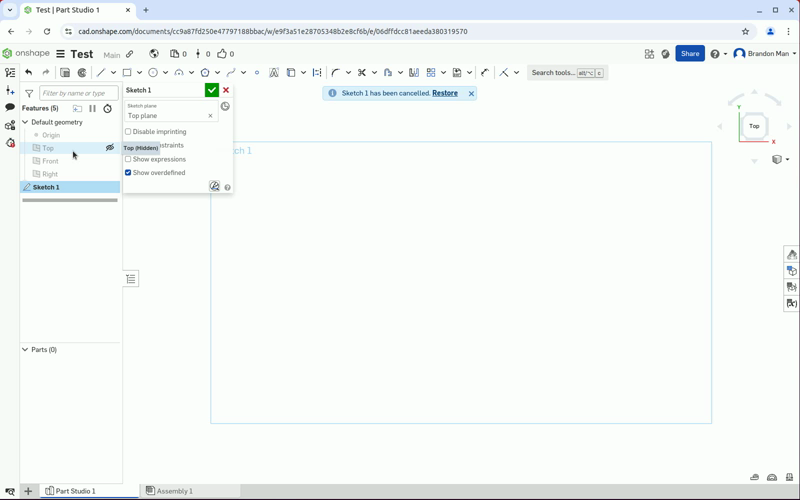
mouse_move(73, 352)
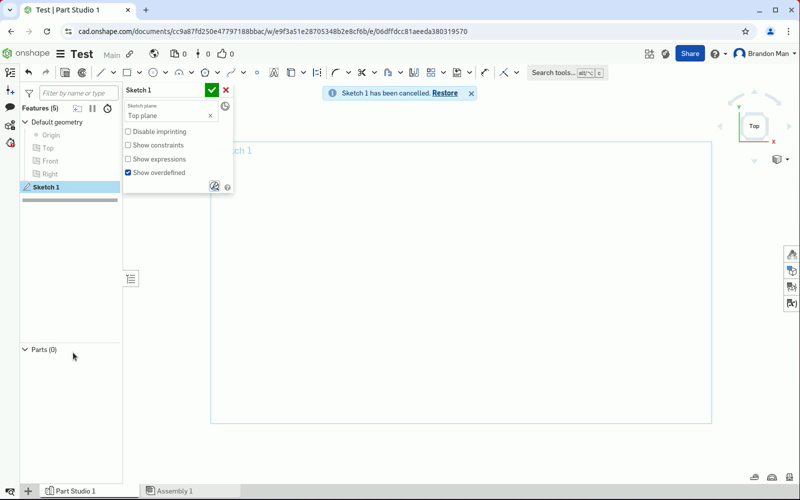
key(y)
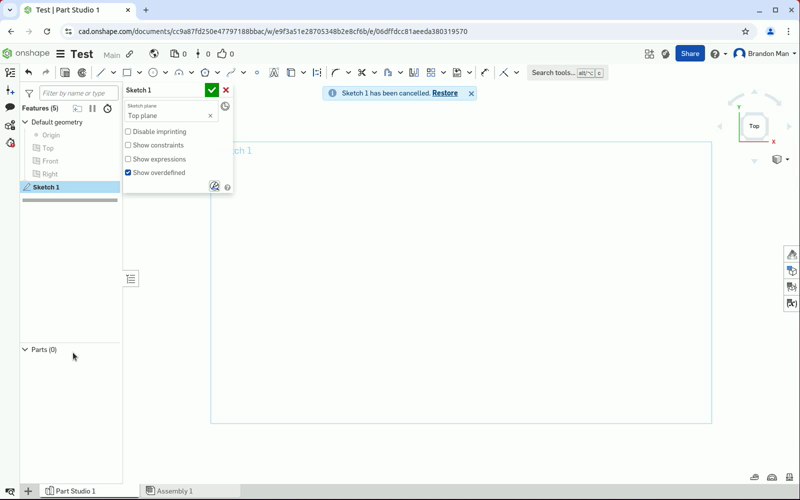
key(l)
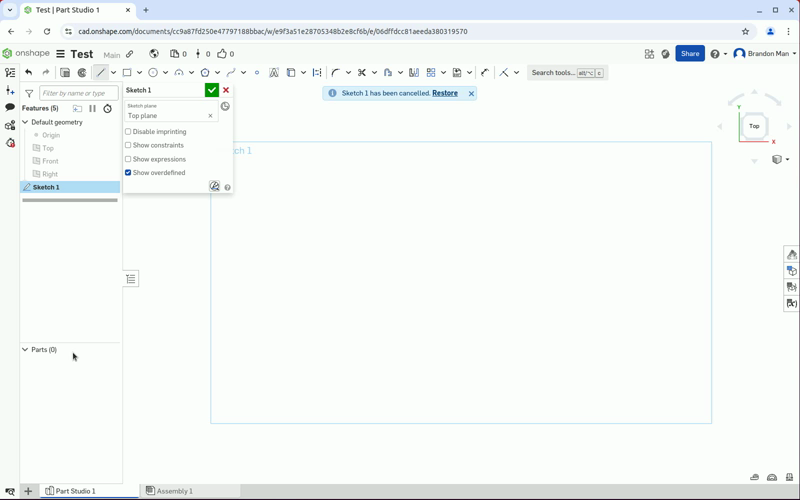
key_down(shift)
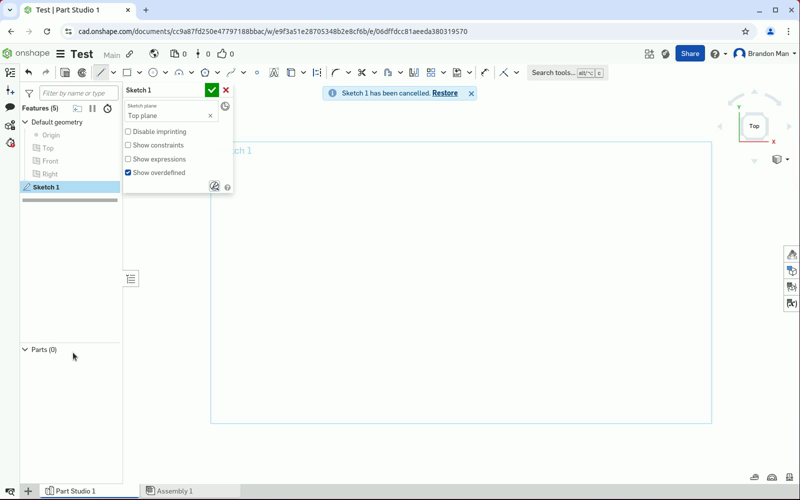
mouse_move(348, 341)
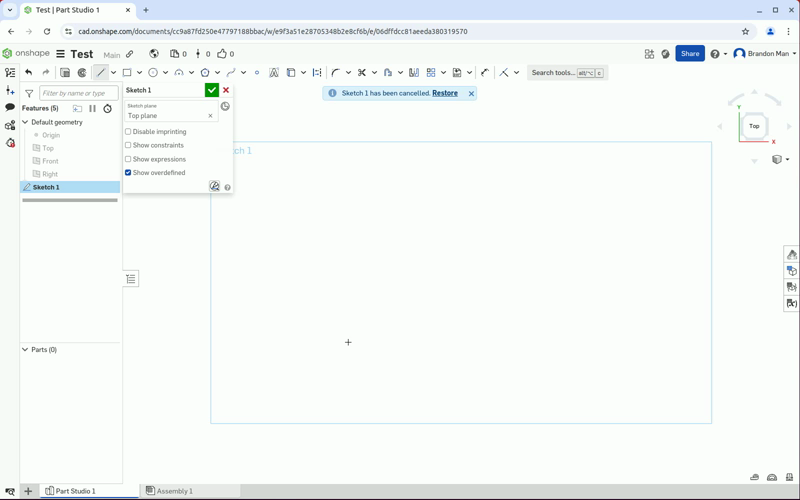
click(348, 341)
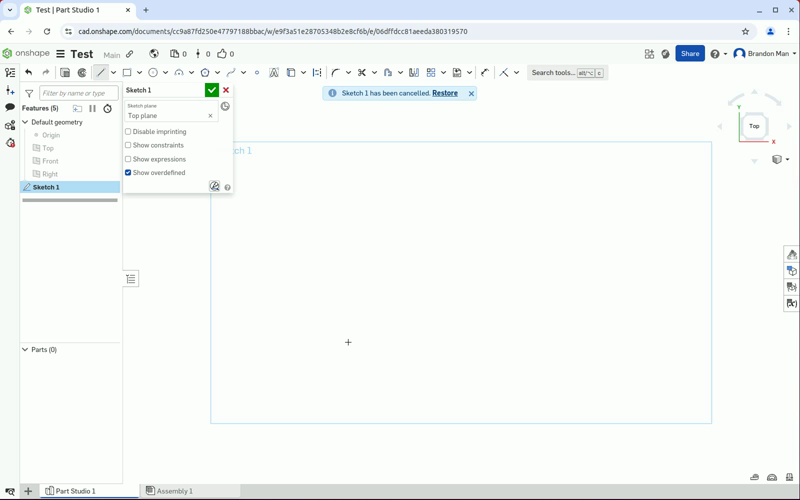
key_up(shift)
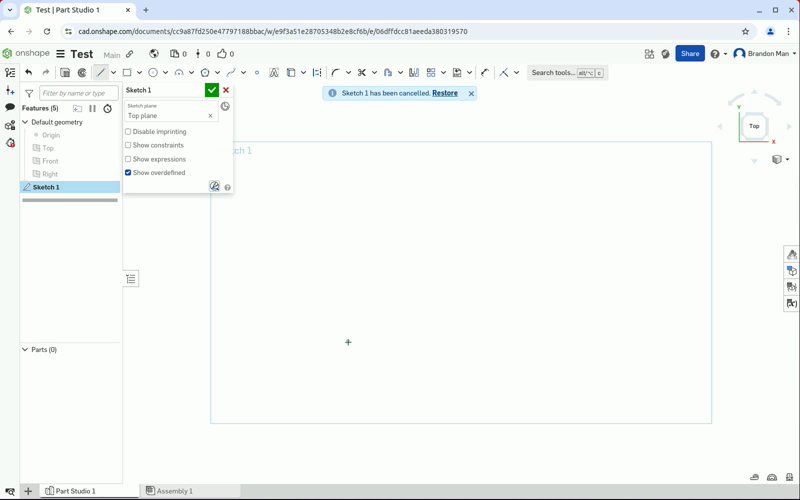
key_down(shift)
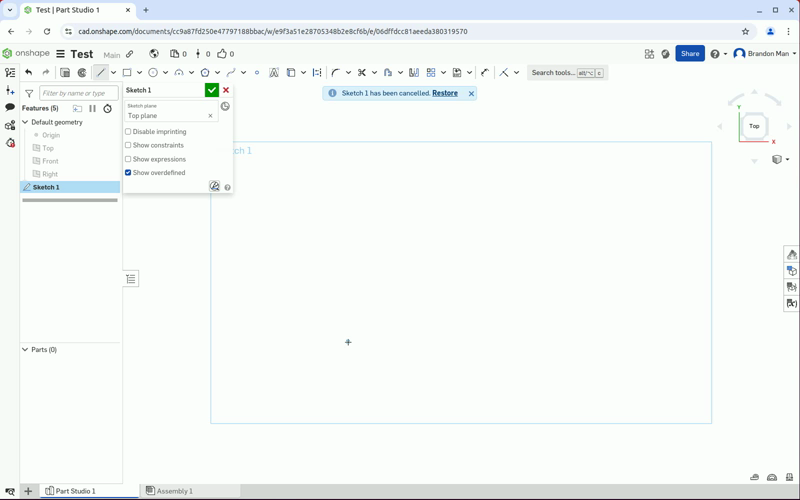
mouse_move(540, 341)
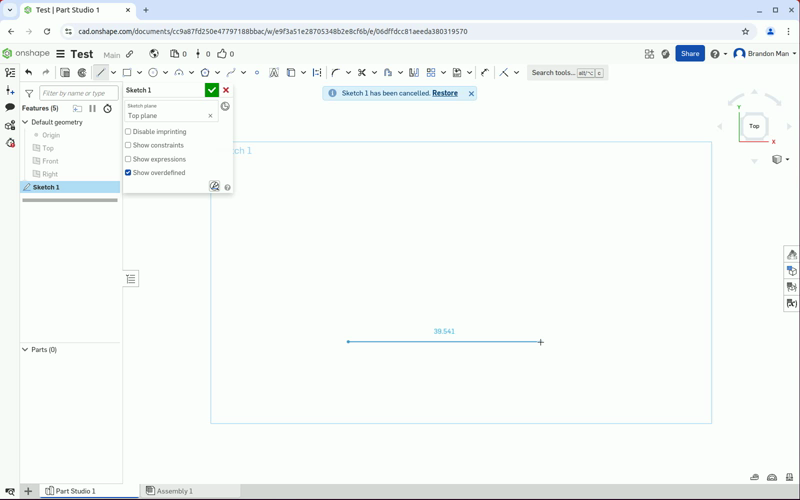
click(540, 341)
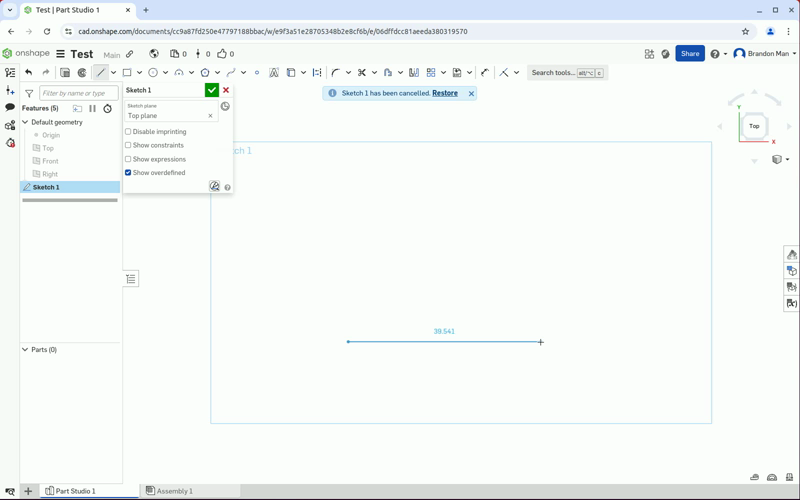
key_up(shift)
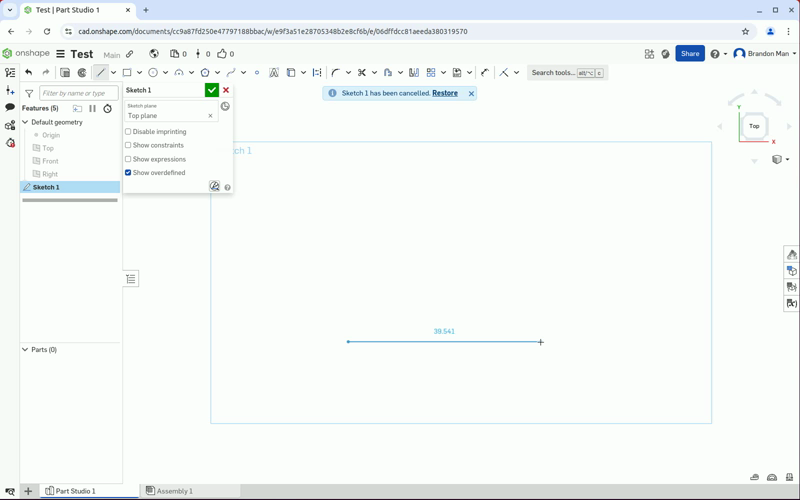
key_down(shift)
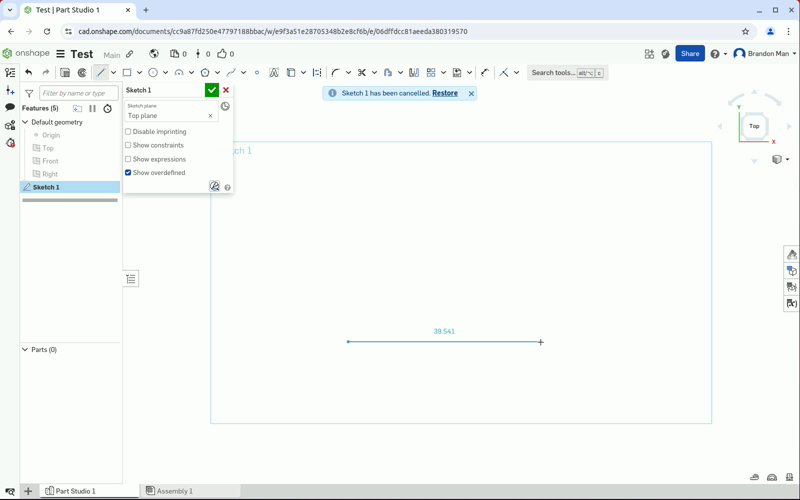
mouse_move(540, 207)
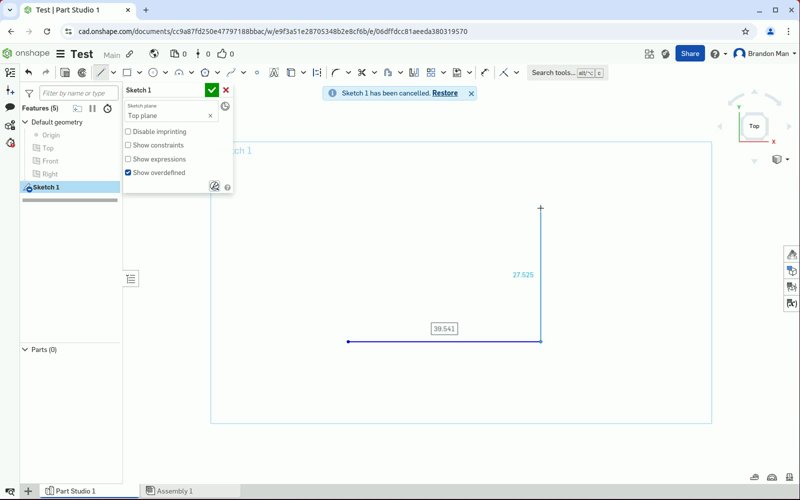
click(540, 207)
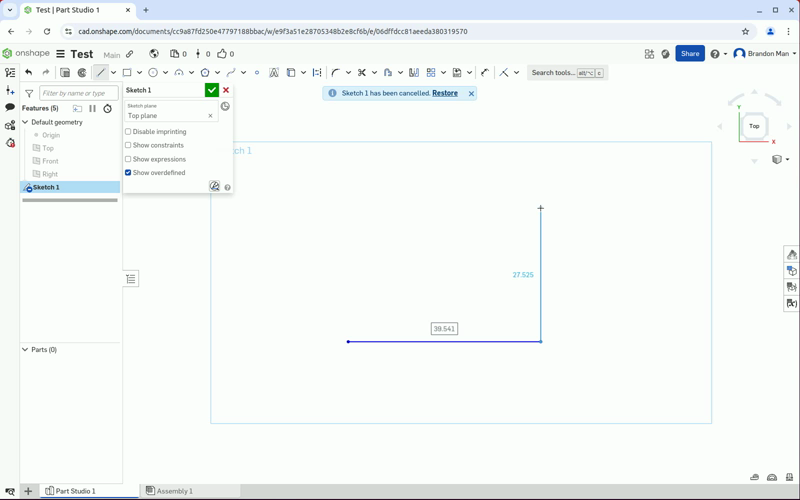
key_up(shift)
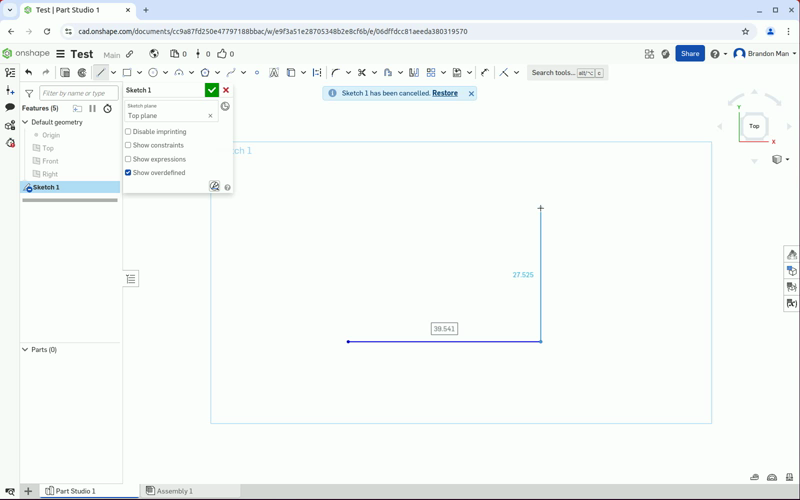
key_down(shift)
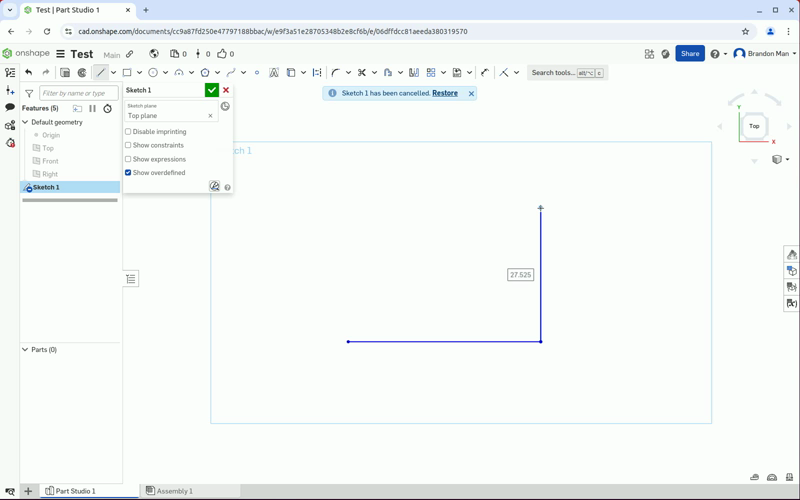
mouse_move(348, 207)
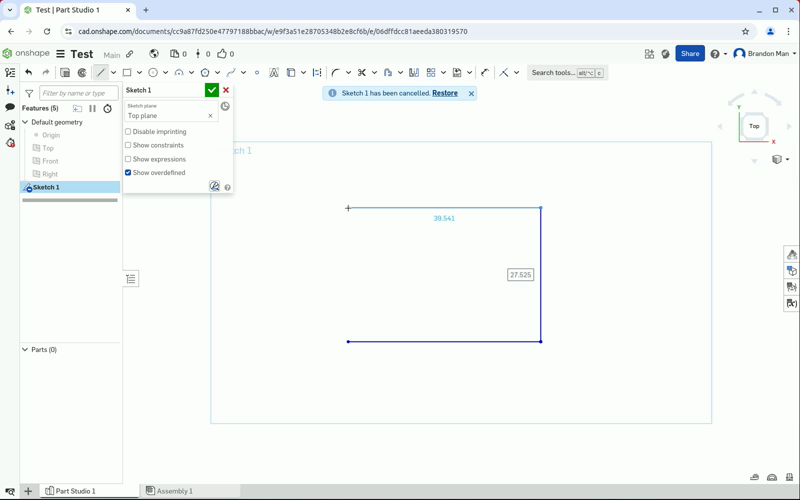
click(348, 207)
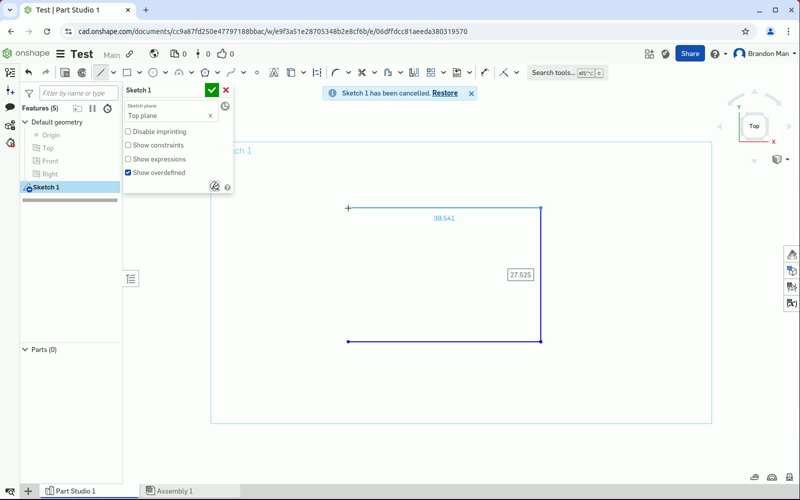
key_up(shift)
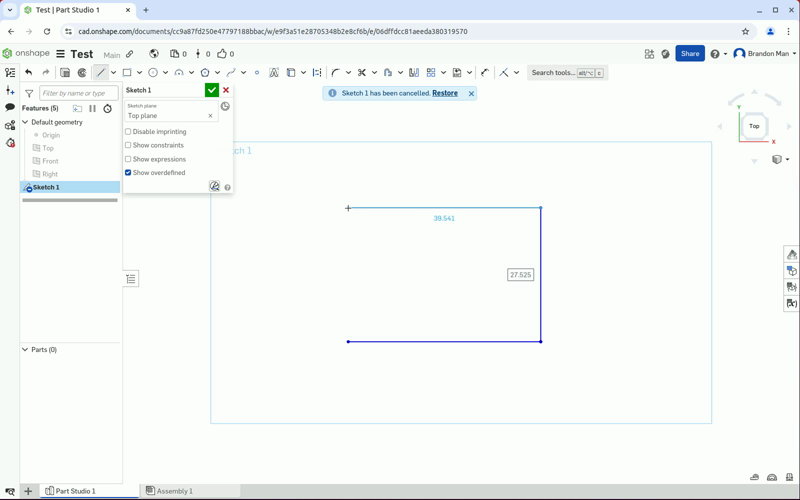
key_down(shift)
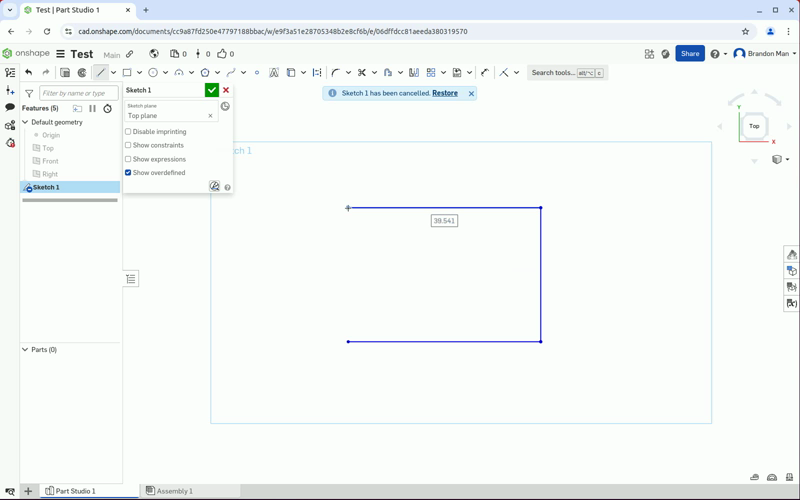
mouse_move(348, 341)
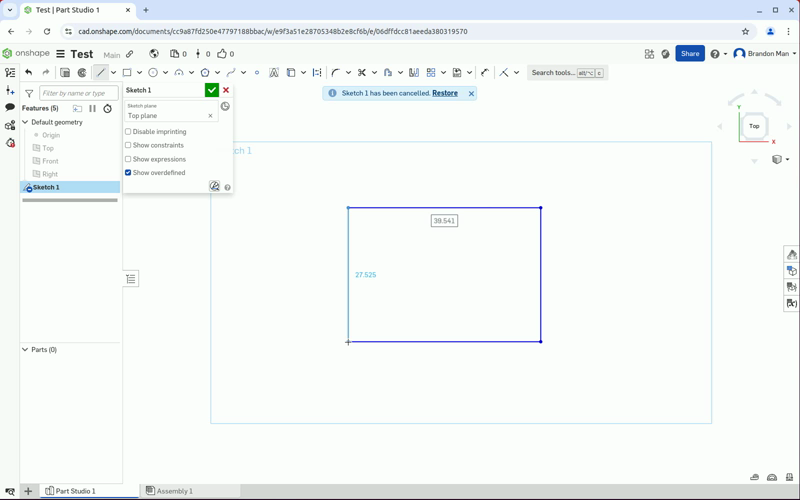
key_up(shift)
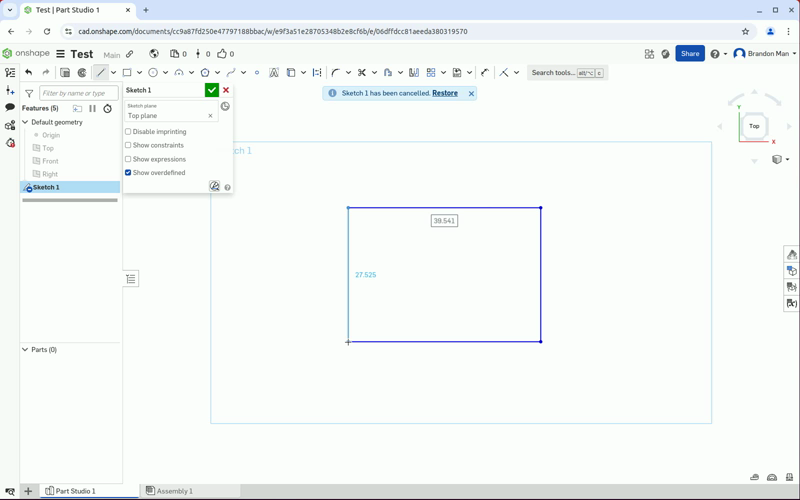
click(348, 341)
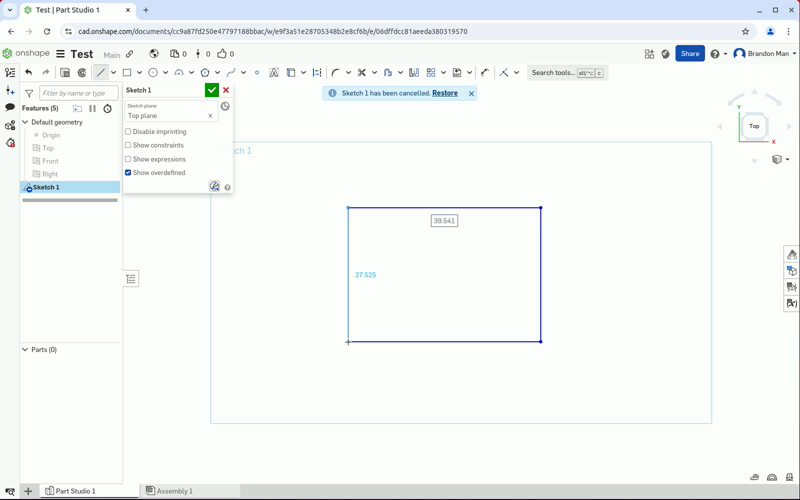
key(esc)
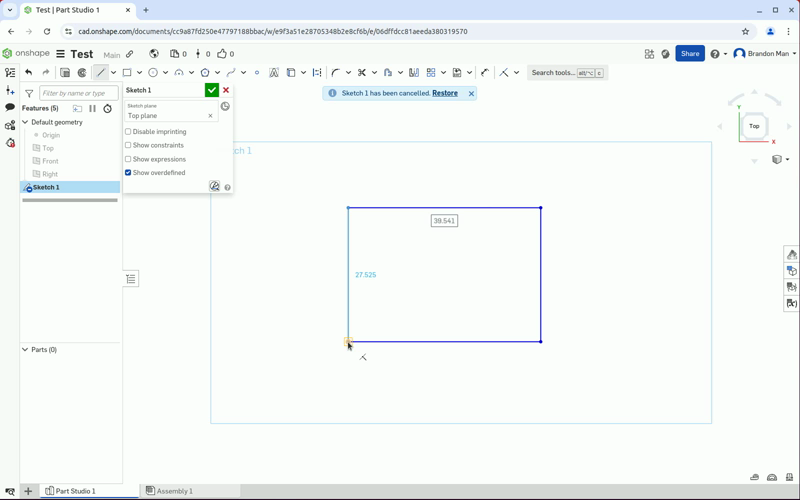
mouse_move(512, 273)
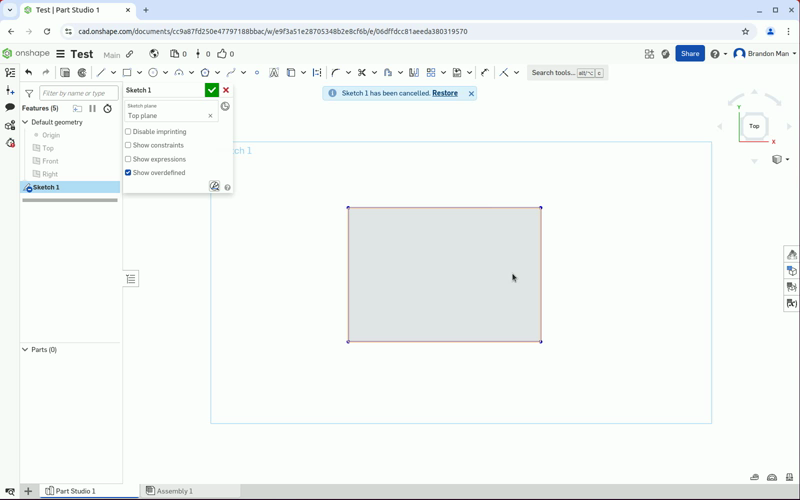
click(512, 273)
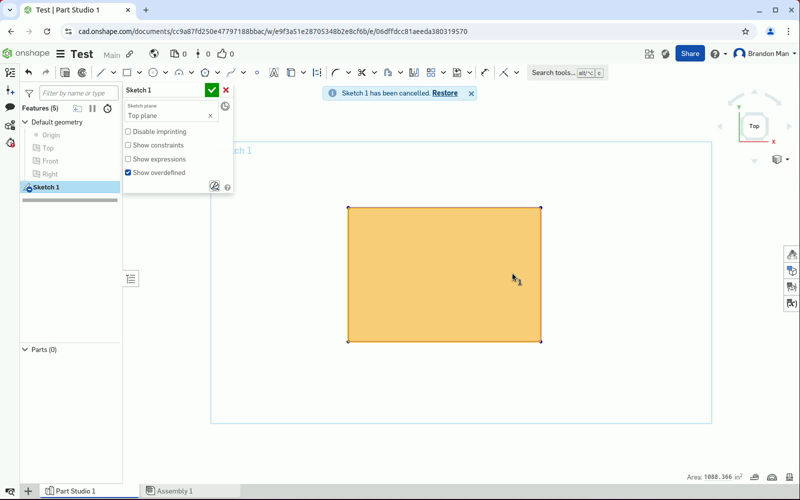
mouse_move(73, 352)
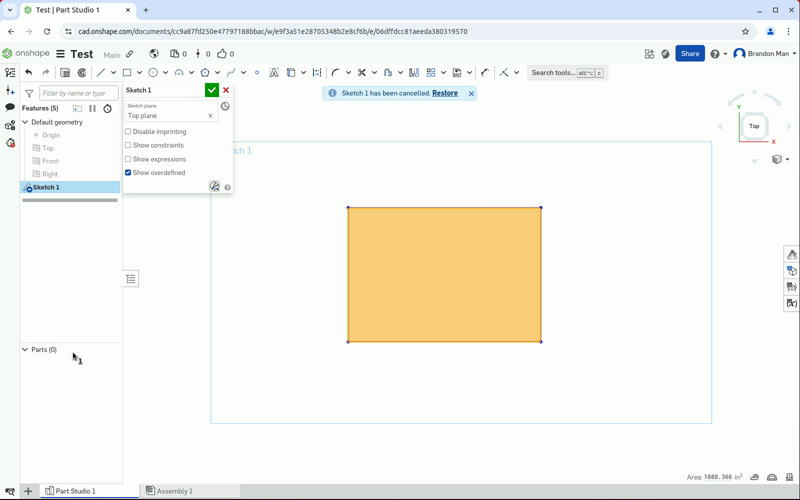
key(shift+y)
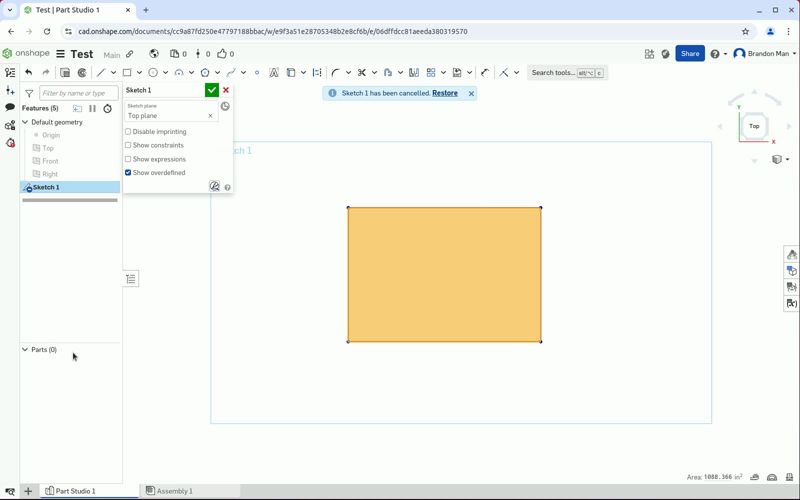
key(shift+e)
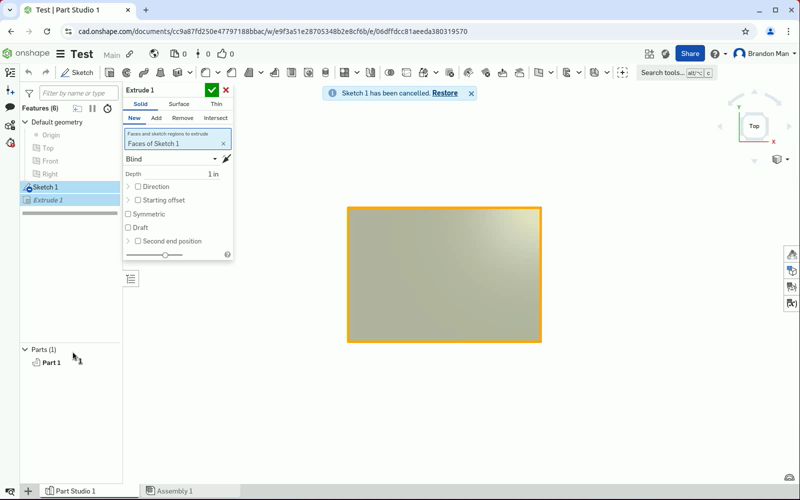
mouse_move(143, 106)
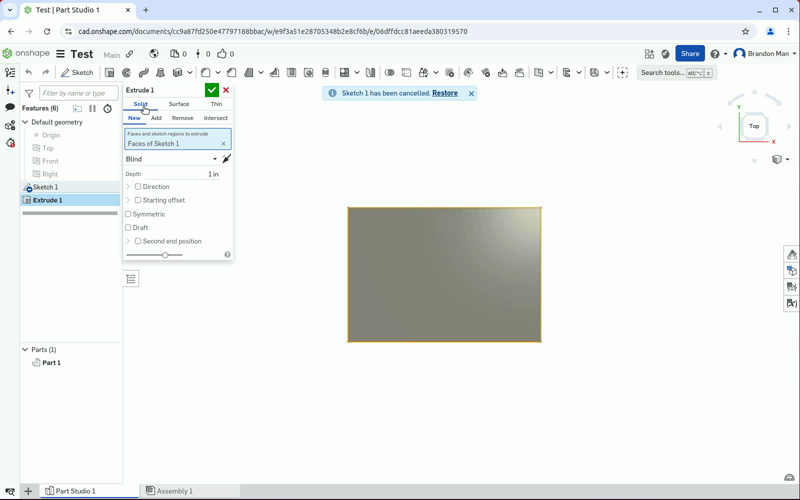
click(143, 106)
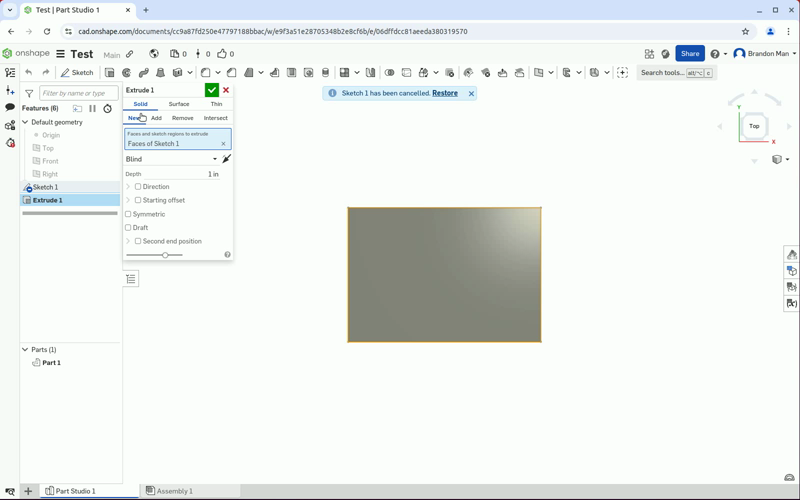
mouse_move(137, 120)
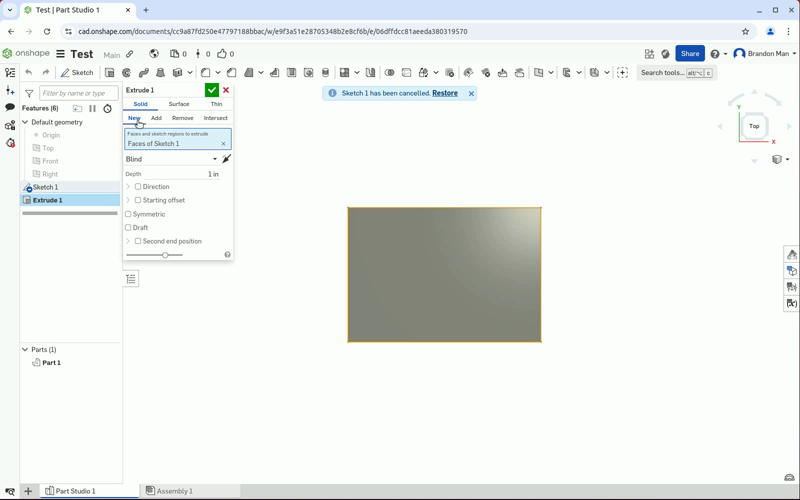
click(137, 120)
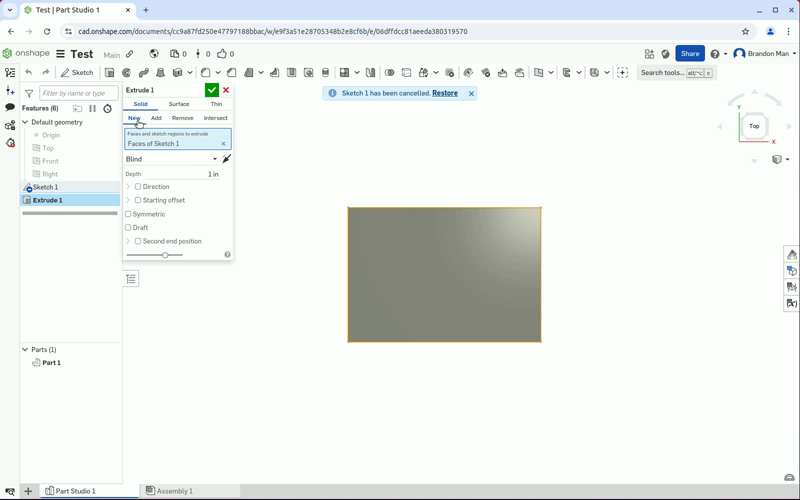
key(tab, 4)
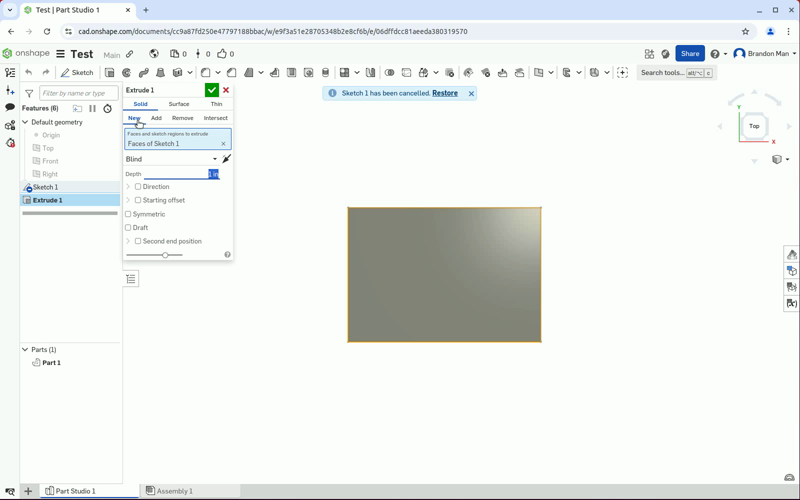
text(0.963)
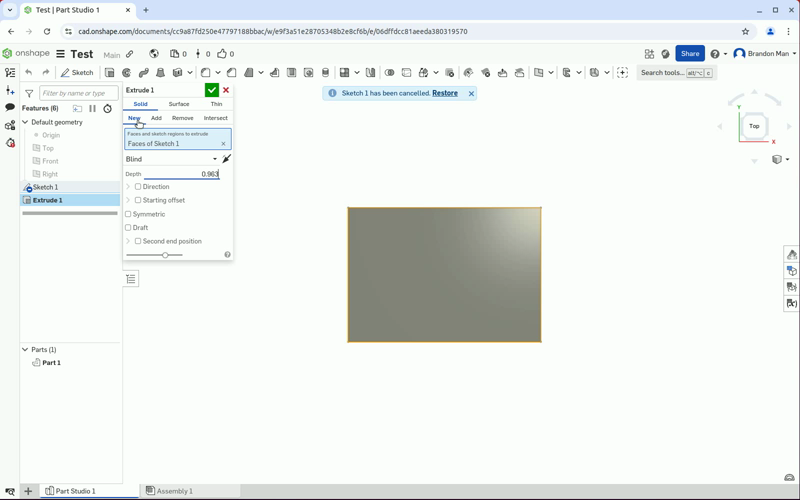
key(enter)
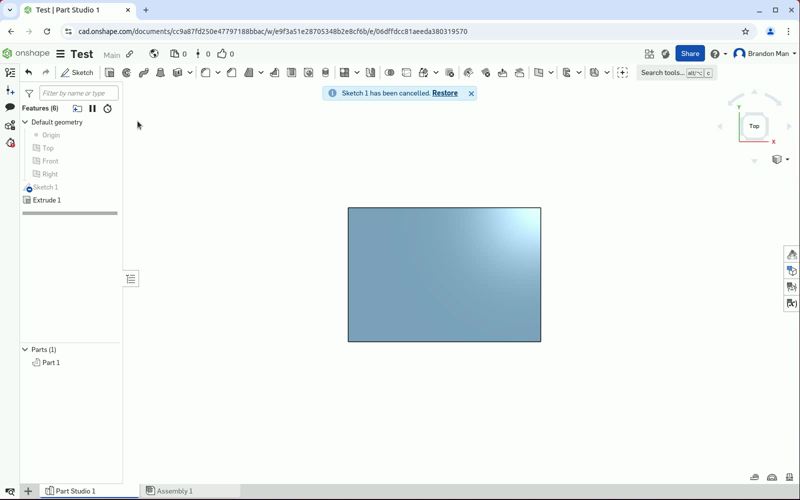
key(shift+h)
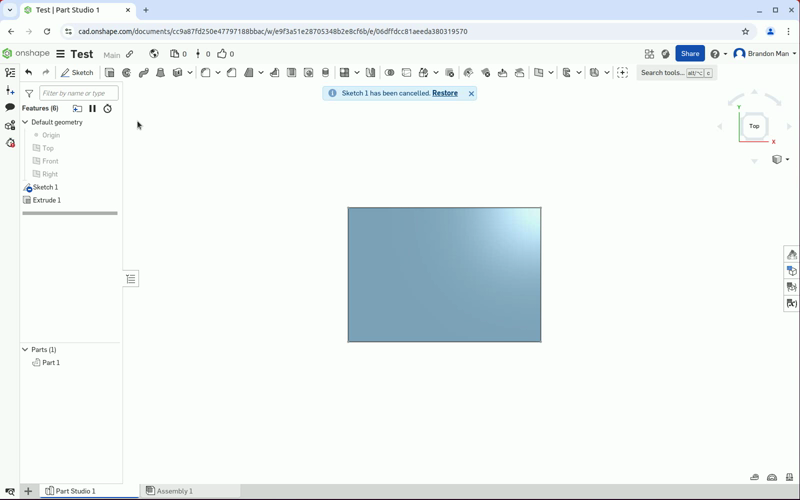
key(shift+h)
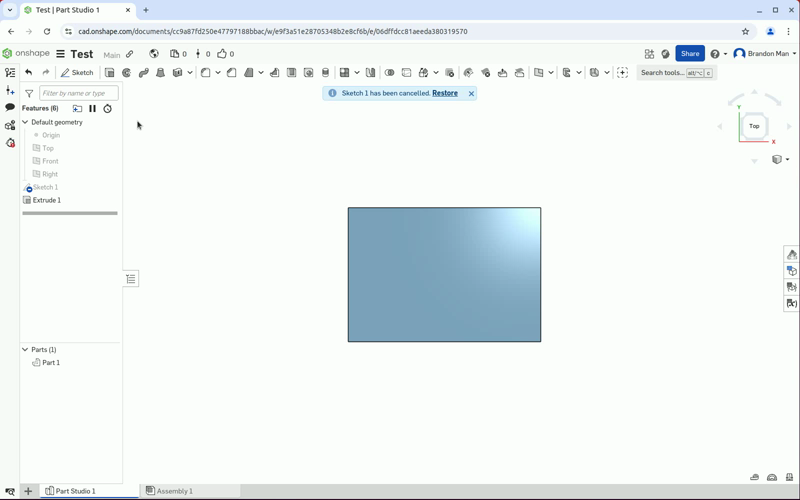
mouse_move(73, 189)
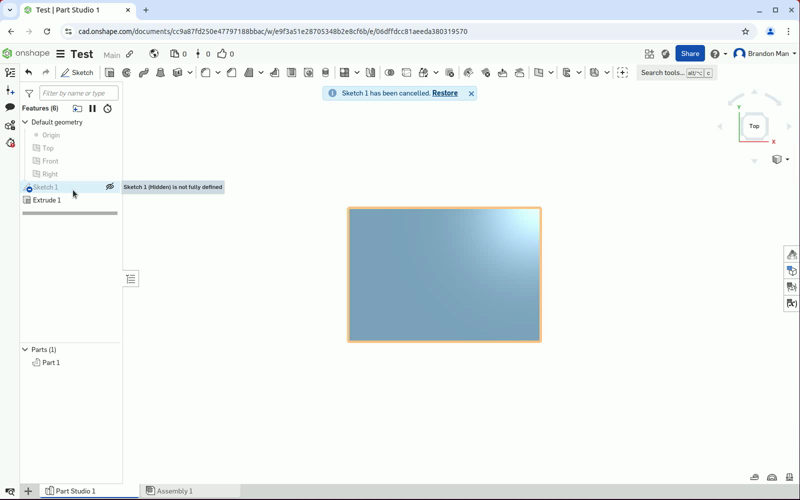
click(73, 189)
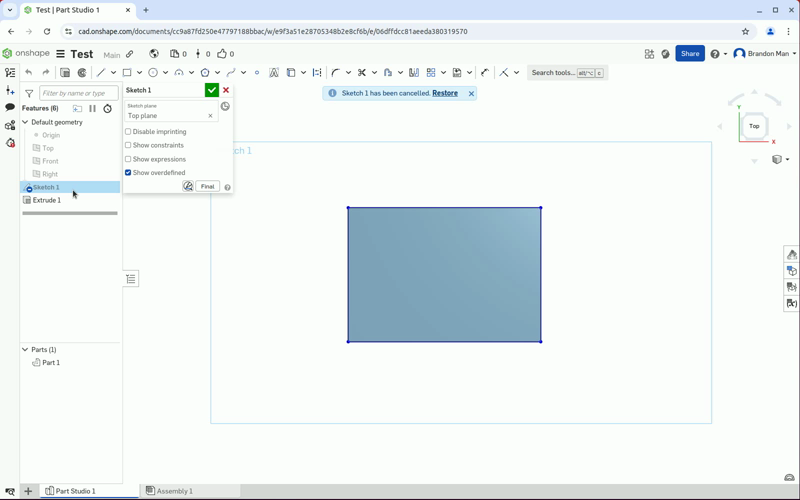
mouse_move(229, 92)
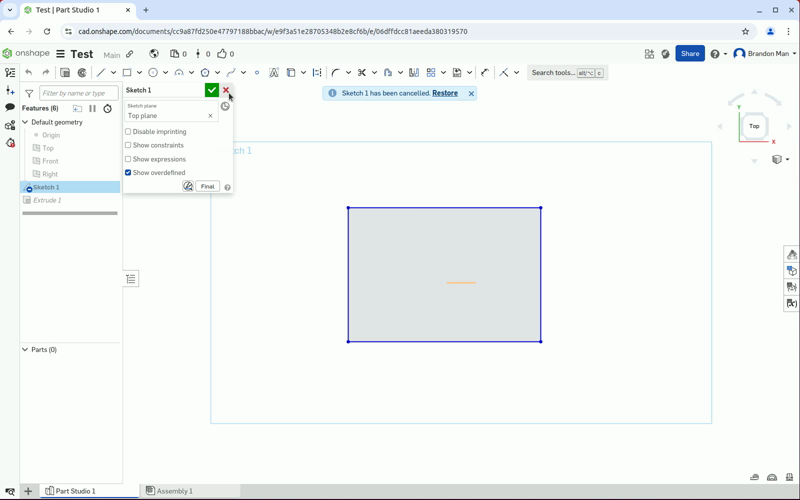
click(229, 92)
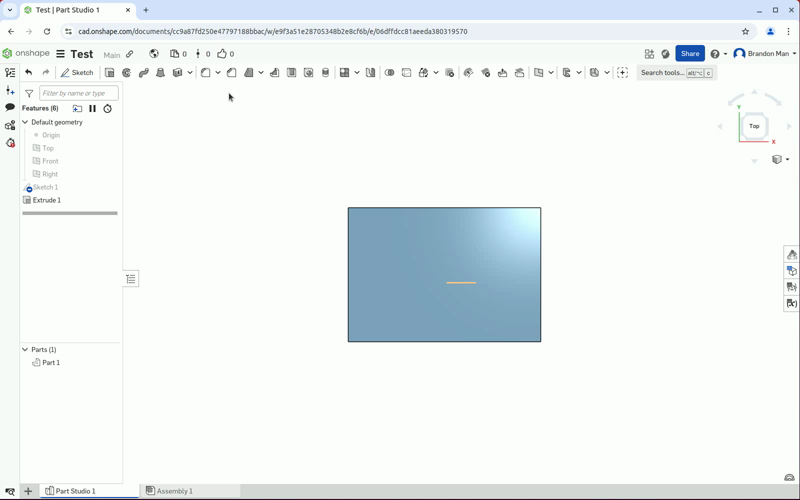
mouse_move(541, 75)
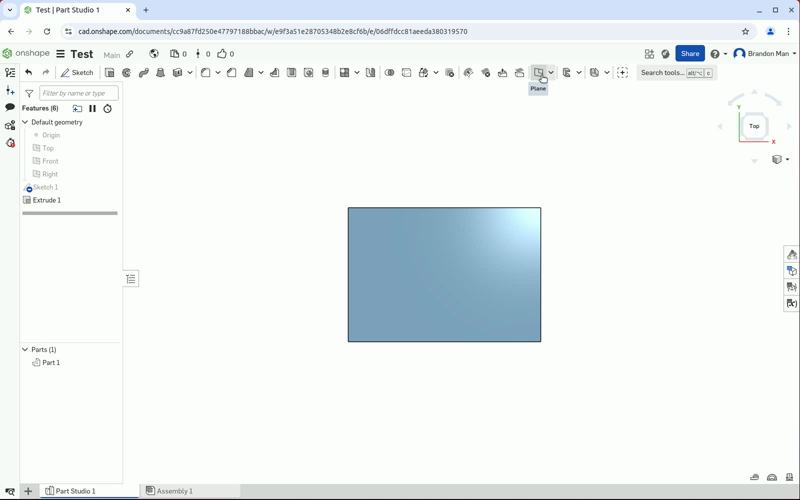
click(541, 75)
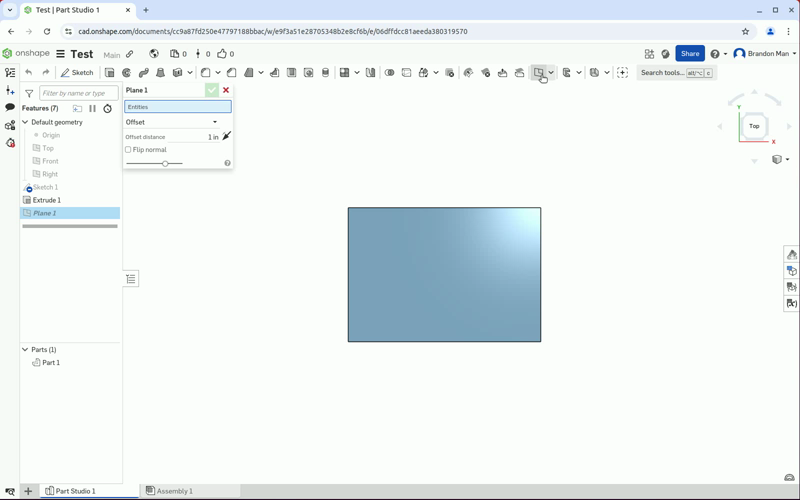
mouse_move(73, 150)
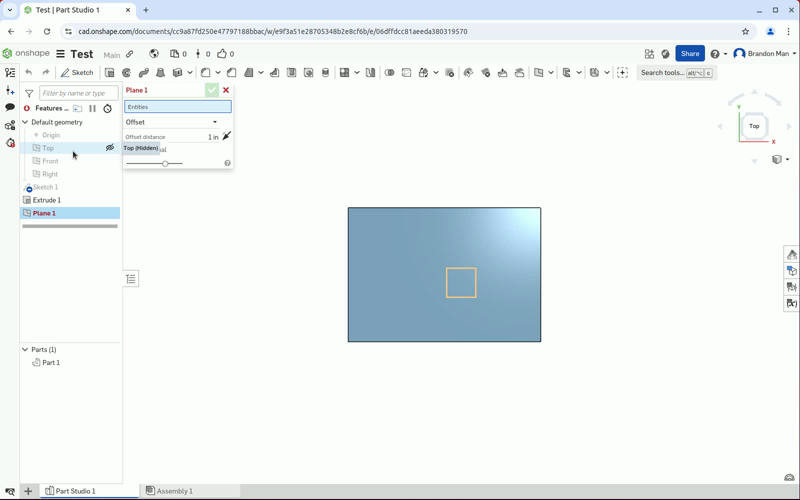
click(73, 150)
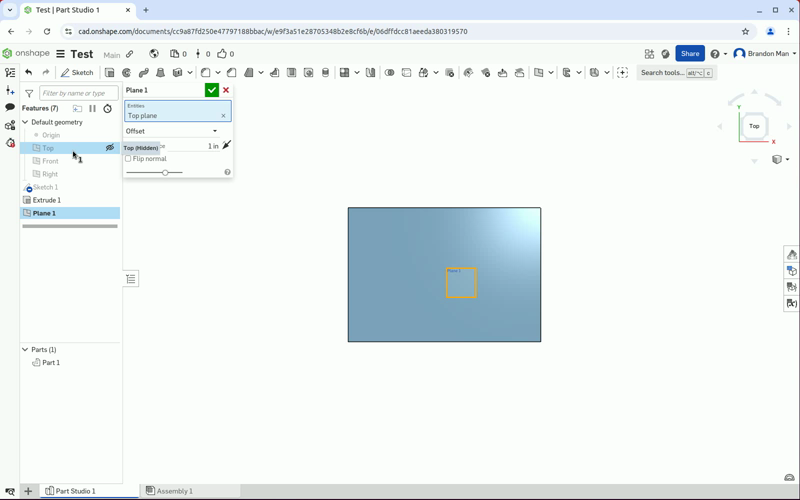
key(tab, 2)
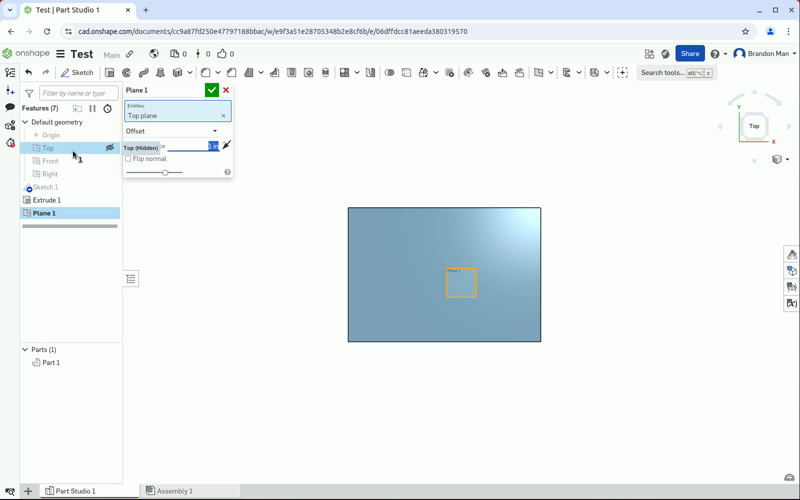
text(0.955)
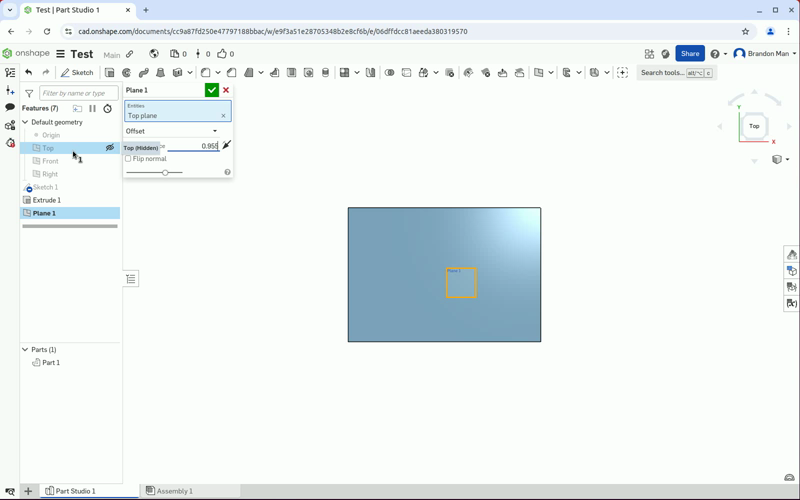
key(enter, 2)
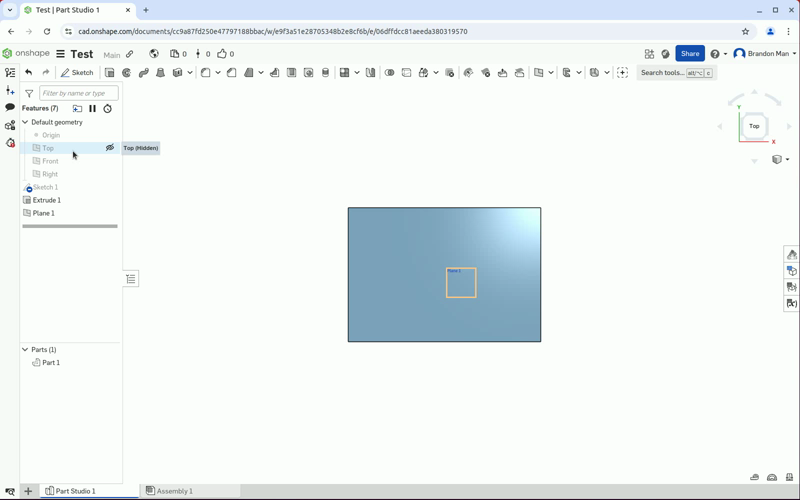
key(shift+s)
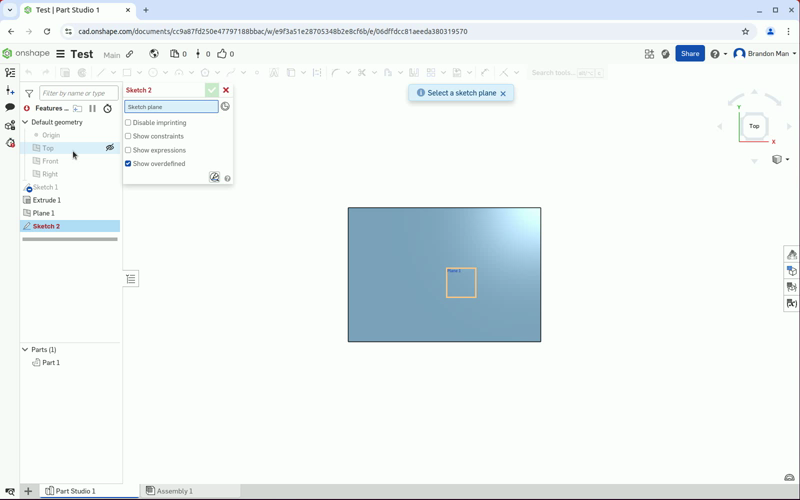
mouse_move(73, 215)
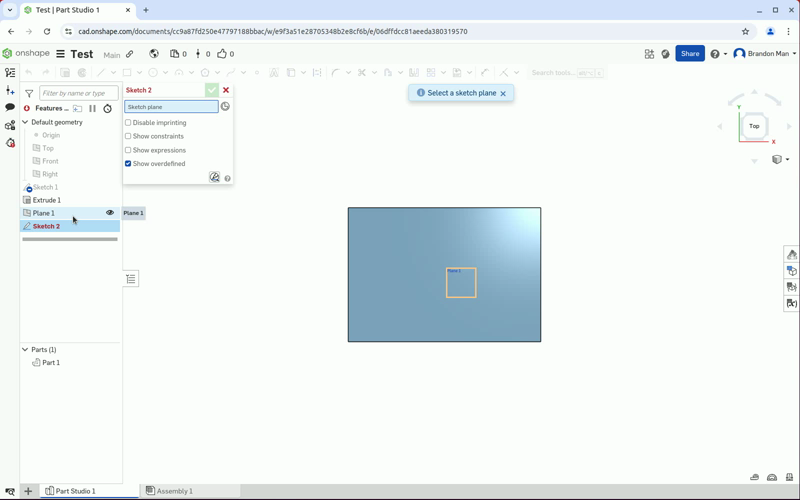
click(73, 215)
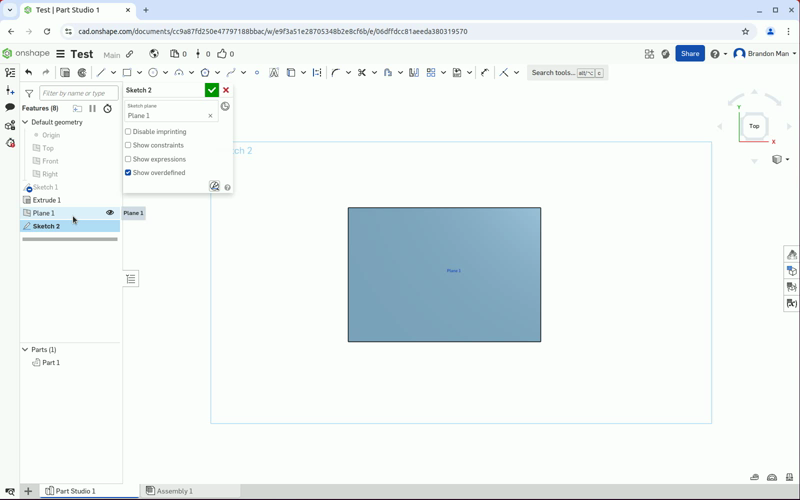
mouse_move(73, 352)
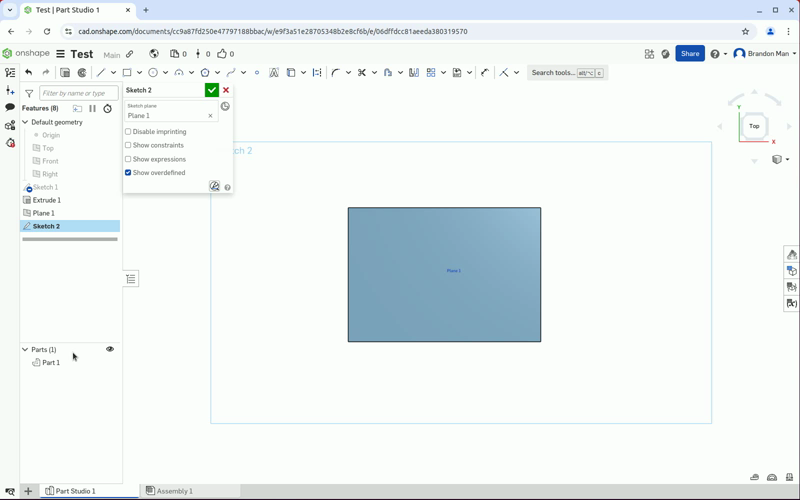
key(y)
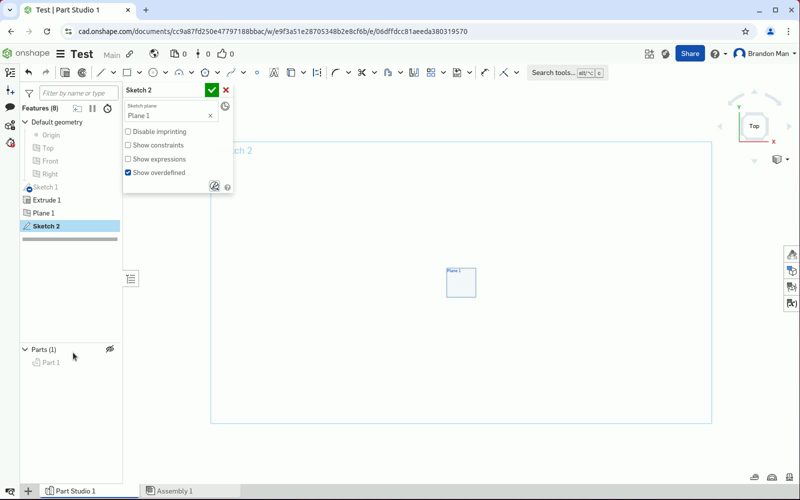
key(l)
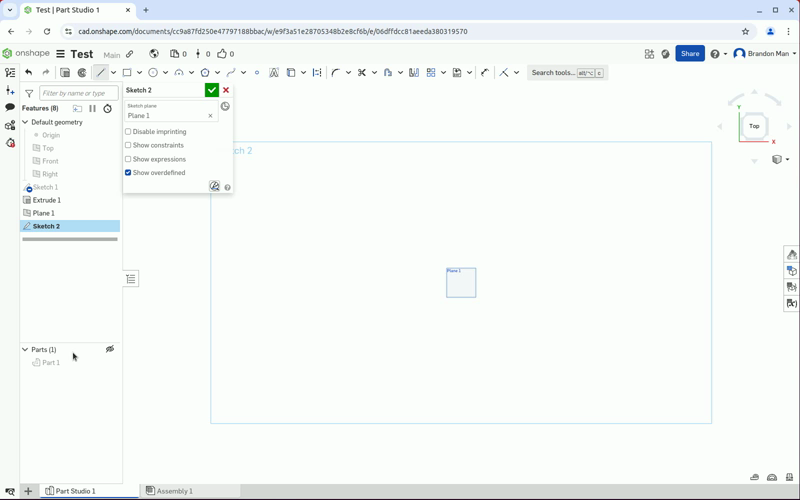
key_down(shift)
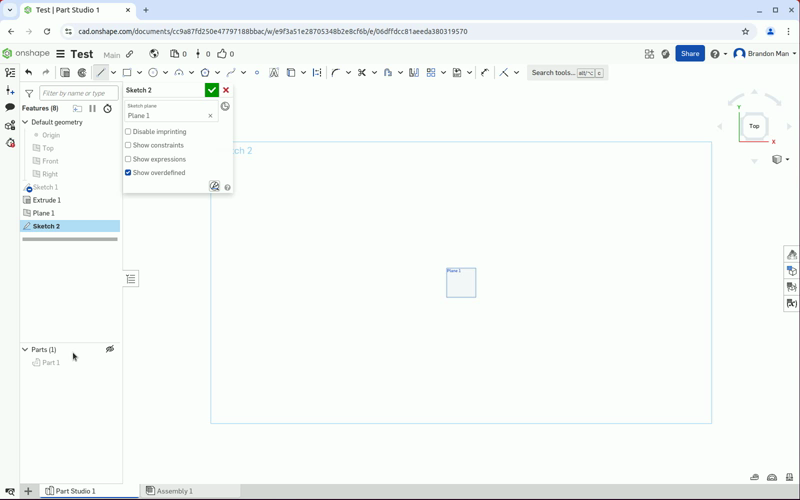
mouse_move(363, 275)
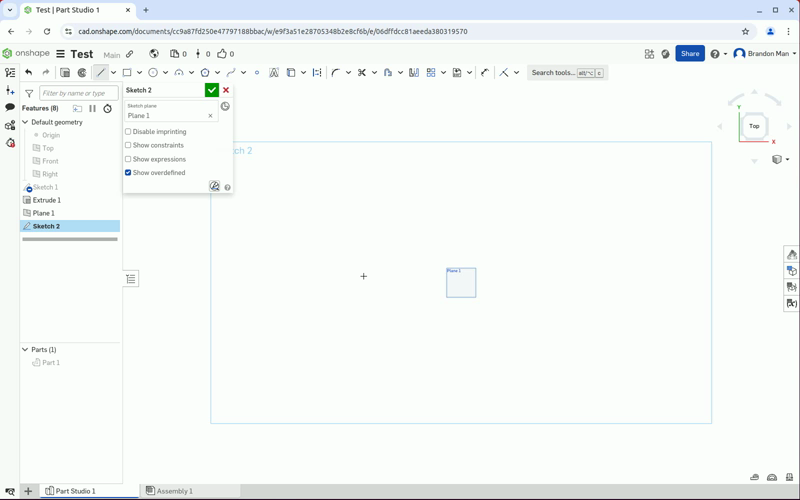
click(363, 275)
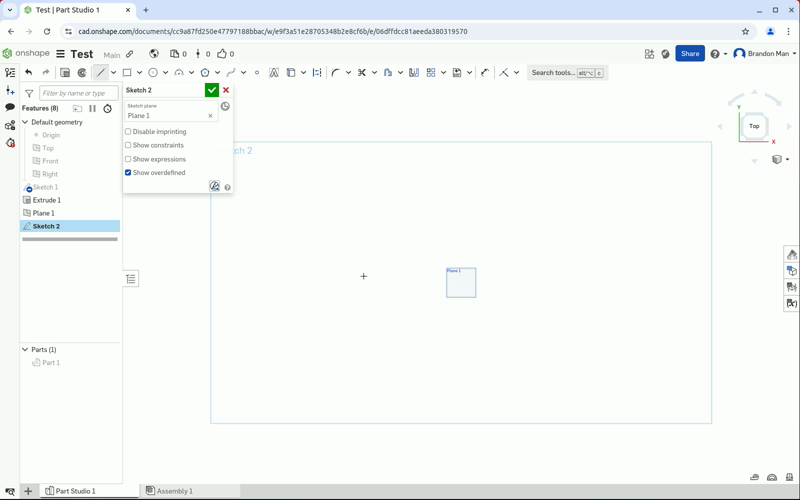
key_up(shift)
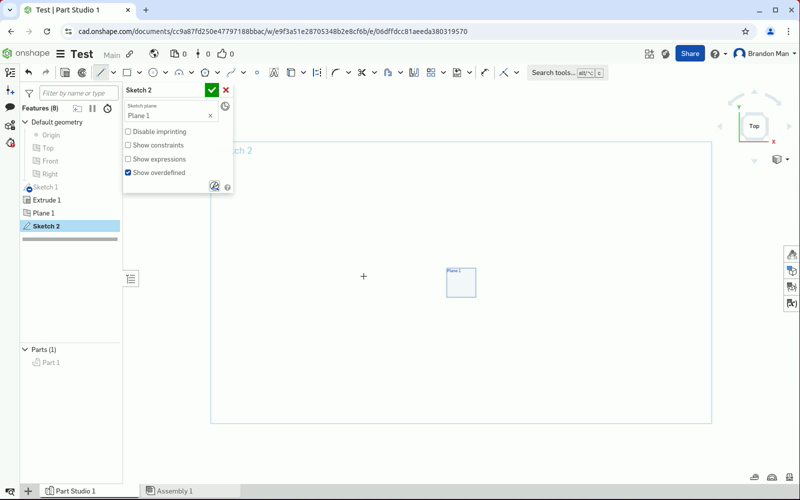
key_down(shift)
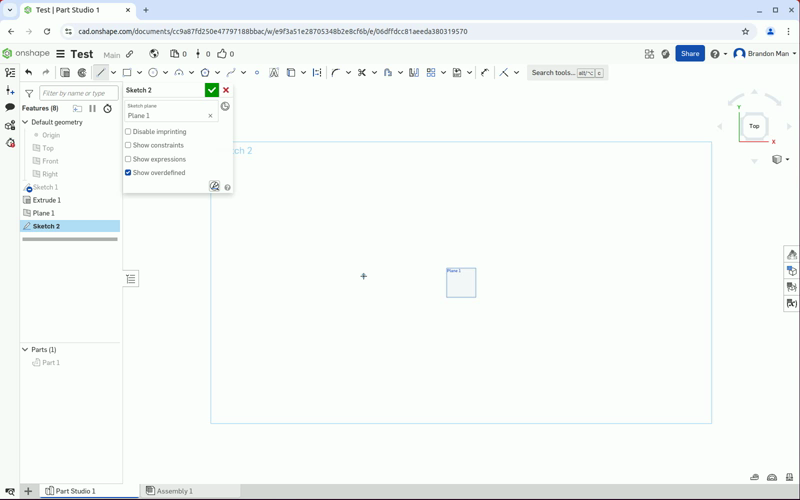
mouse_move(393, 275)
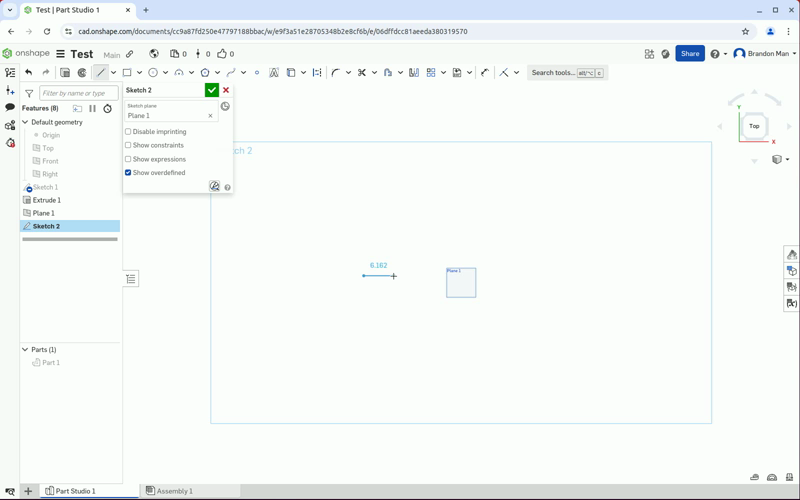
mouse_move(406, 275)
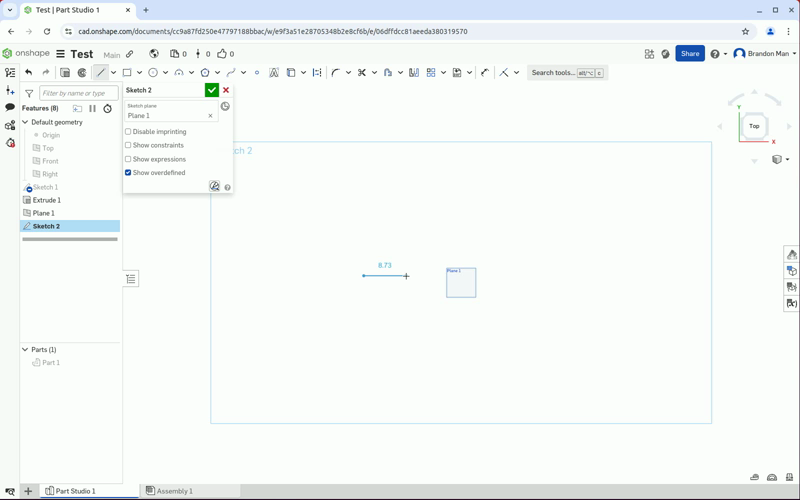
click(406, 275)
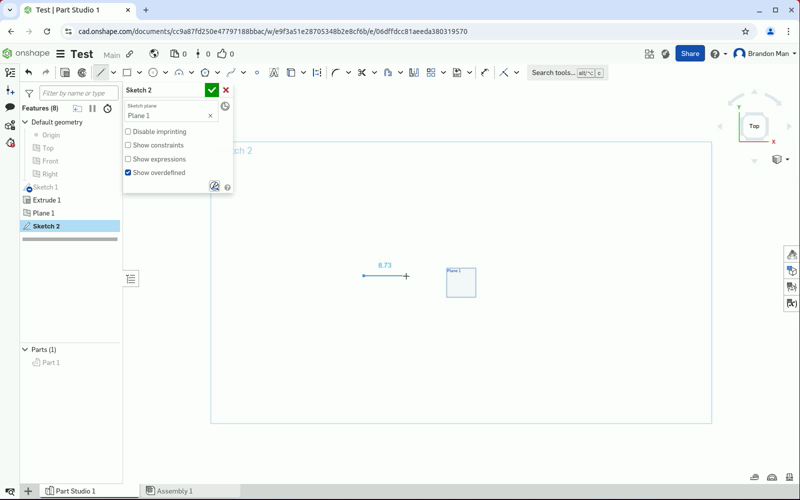
key_up(shift)
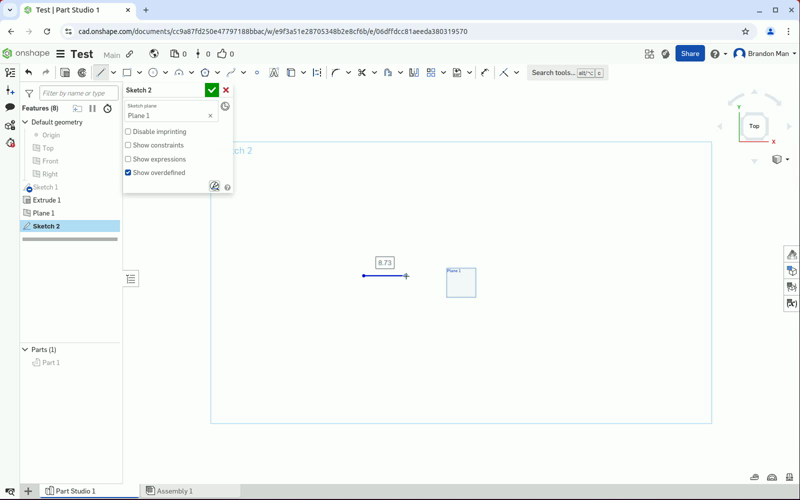
key_down(shift)
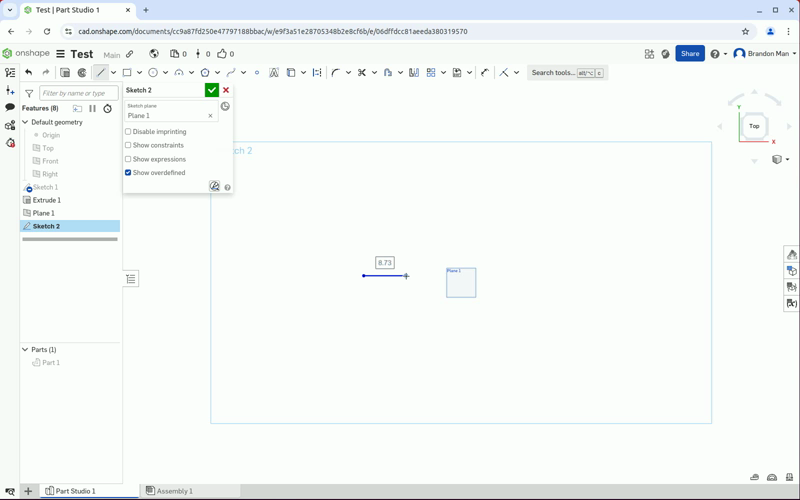
mouse_move(436, 275)
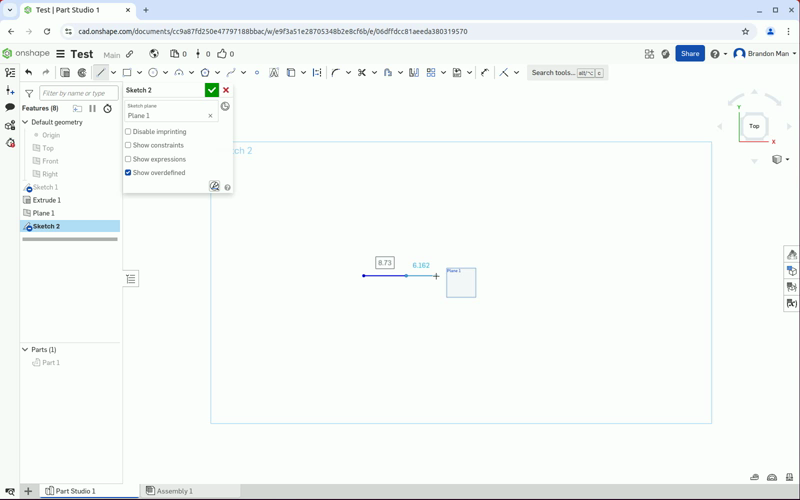
mouse_move(406, 221)
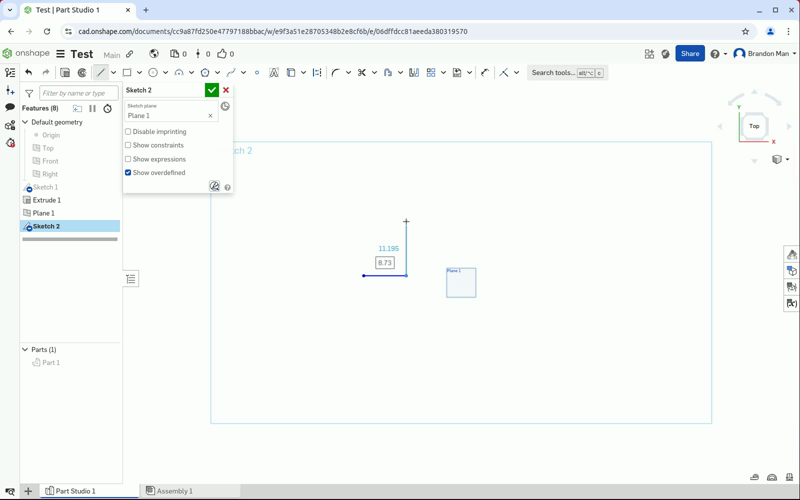
click(406, 221)
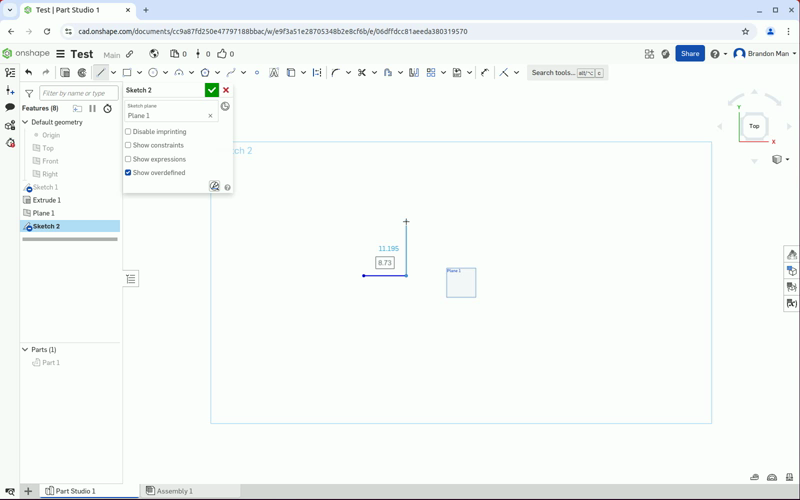
key_up(shift)
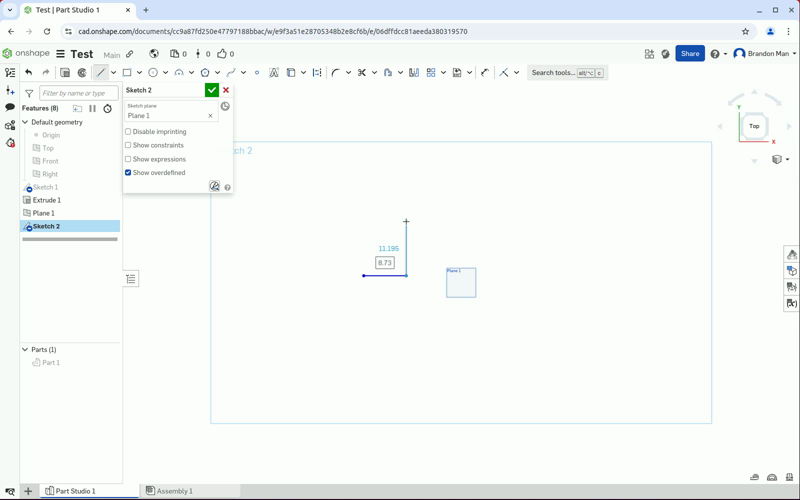
key_down(shift)
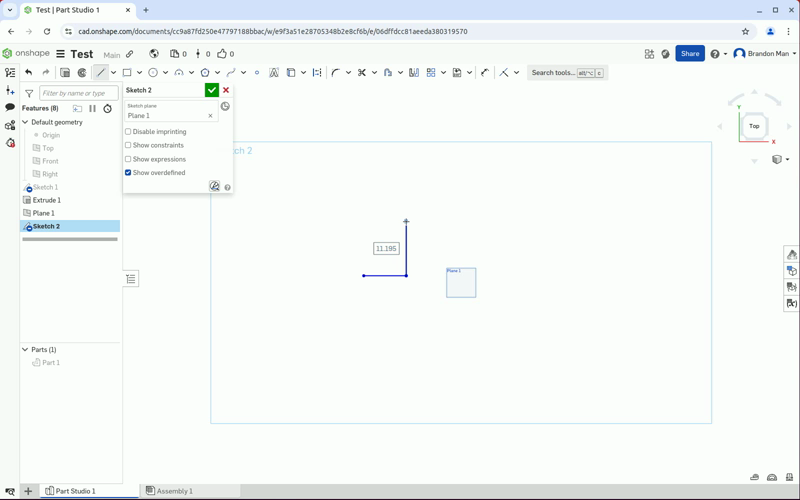
mouse_move(436, 221)
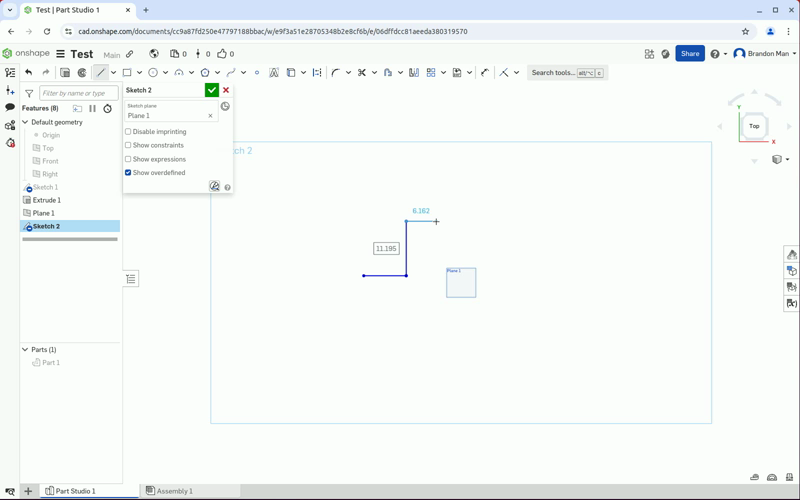
mouse_move(363, 221)
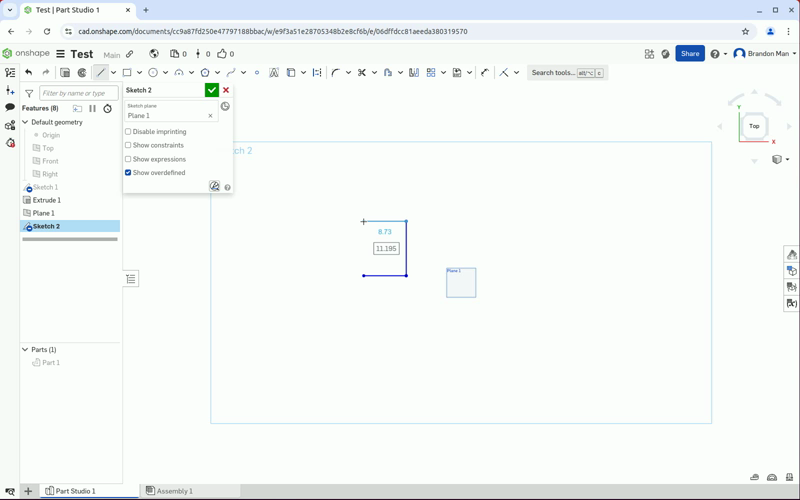
click(363, 221)
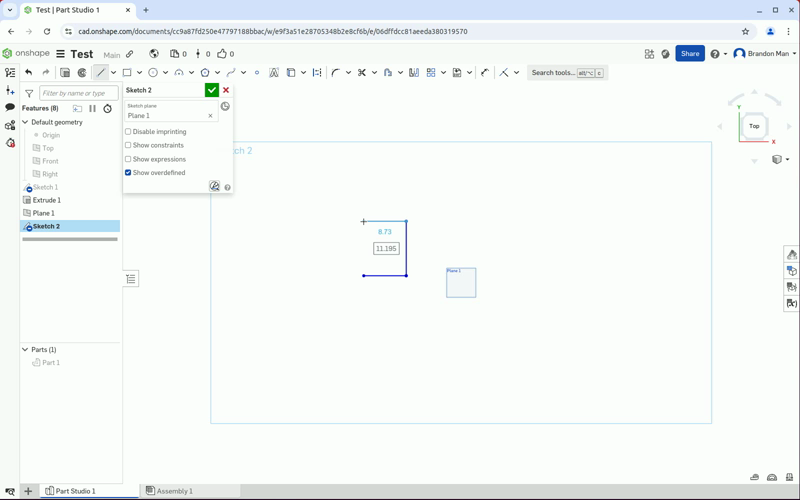
key_up(shift)
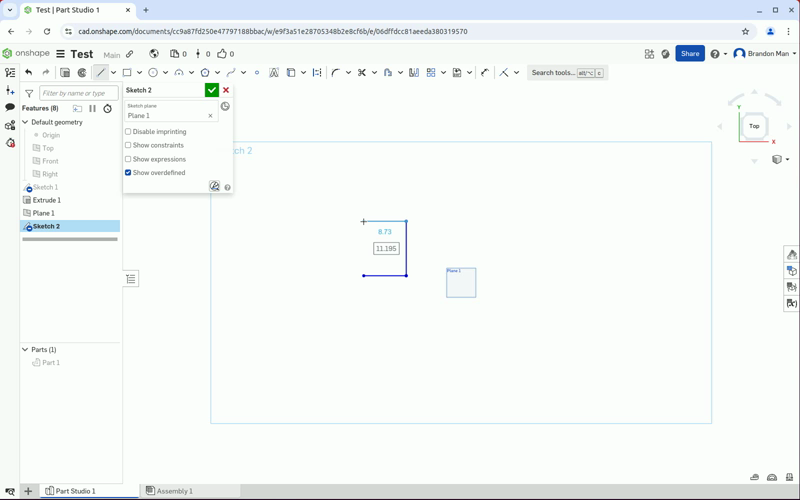
mouse_move(393, 221)
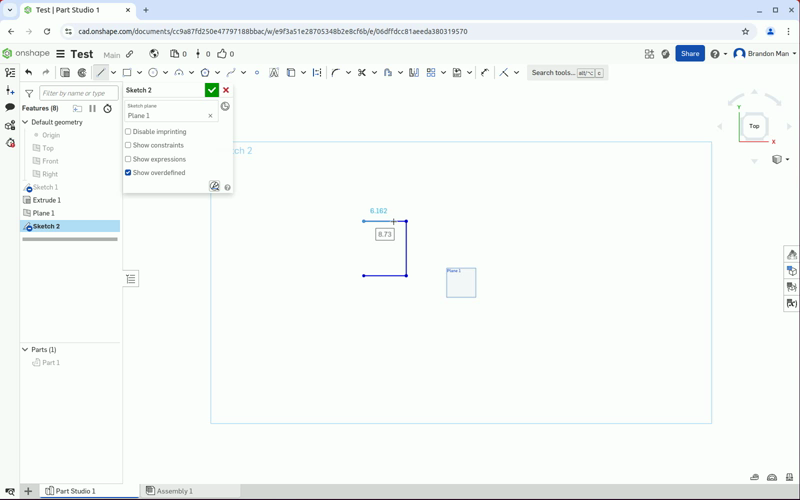
key_down(shift)
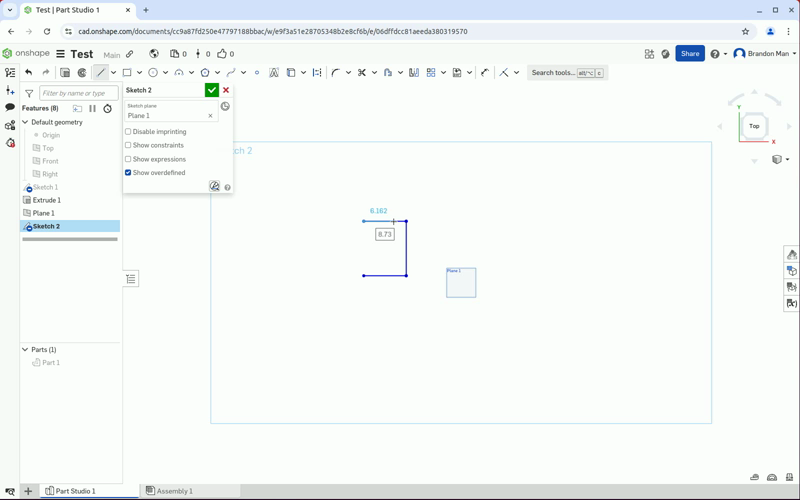
mouse_move(363, 275)
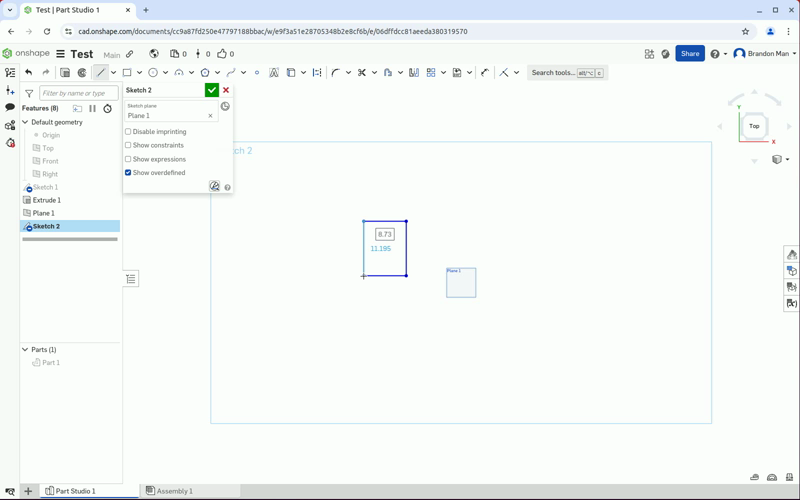
key_up(shift)
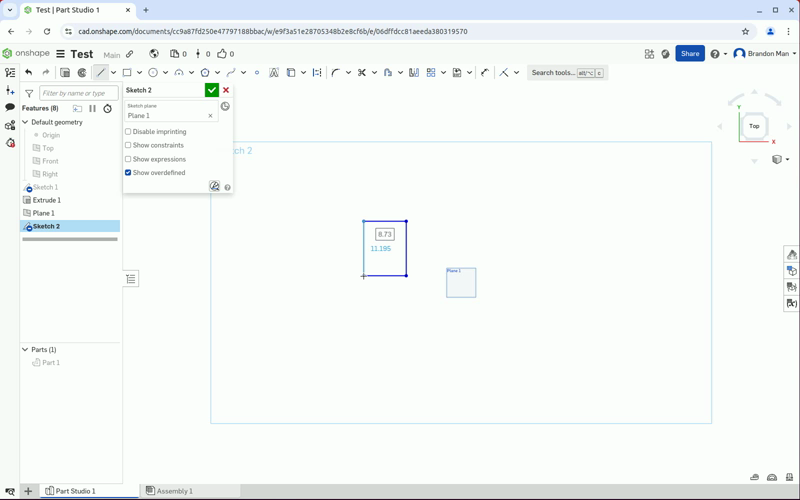
click(363, 275)
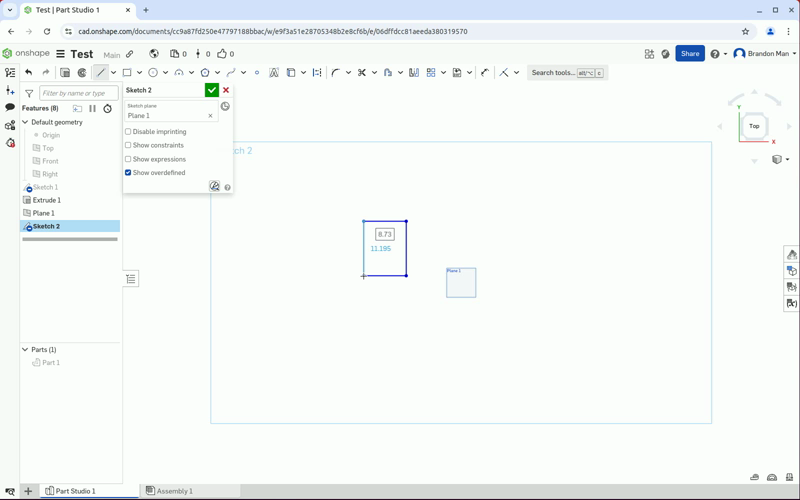
key(esc)
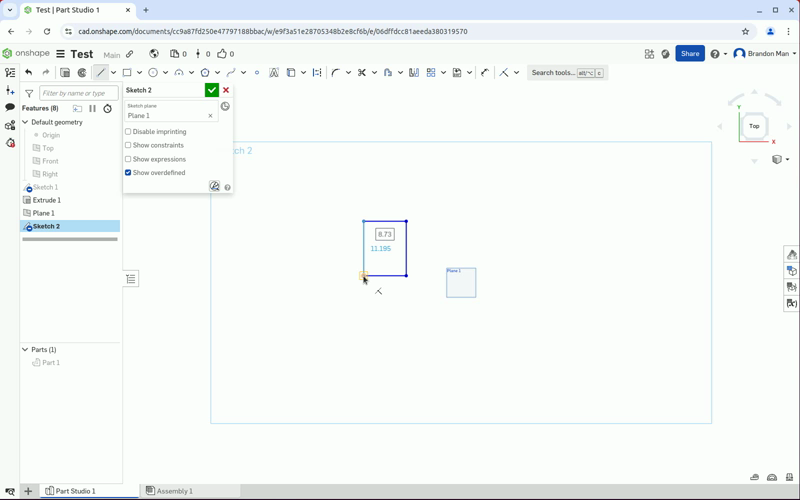
mouse_move(366, 225)
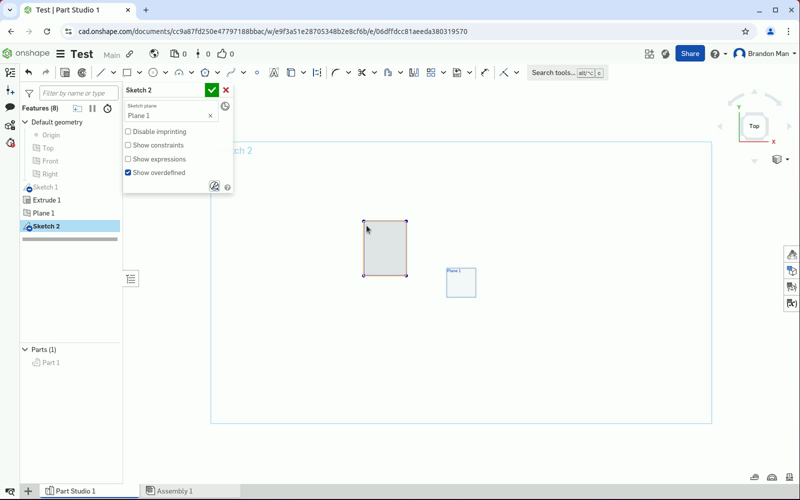
click(366, 225)
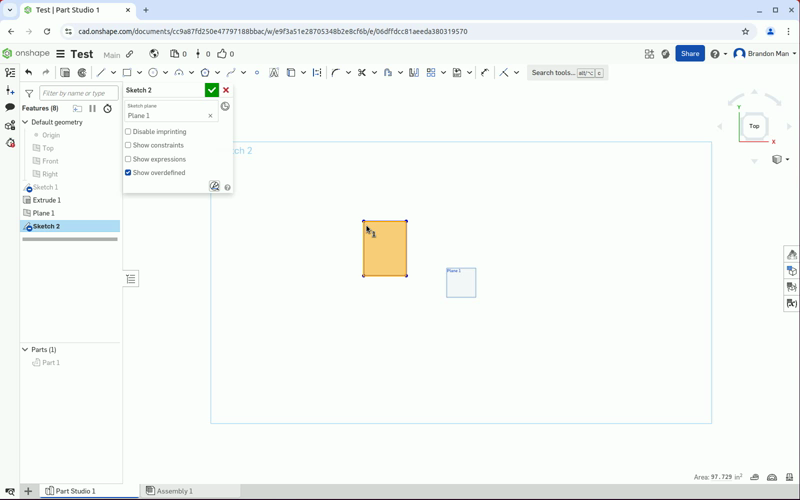
mouse_move(73, 352)
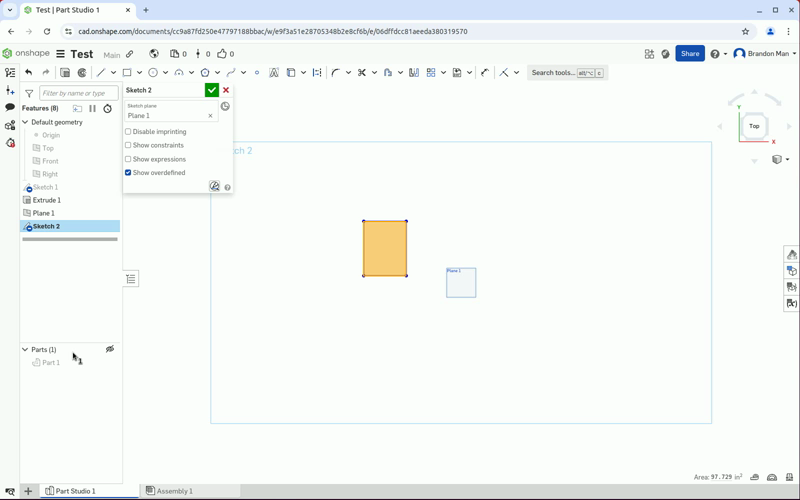
key(shift+y)
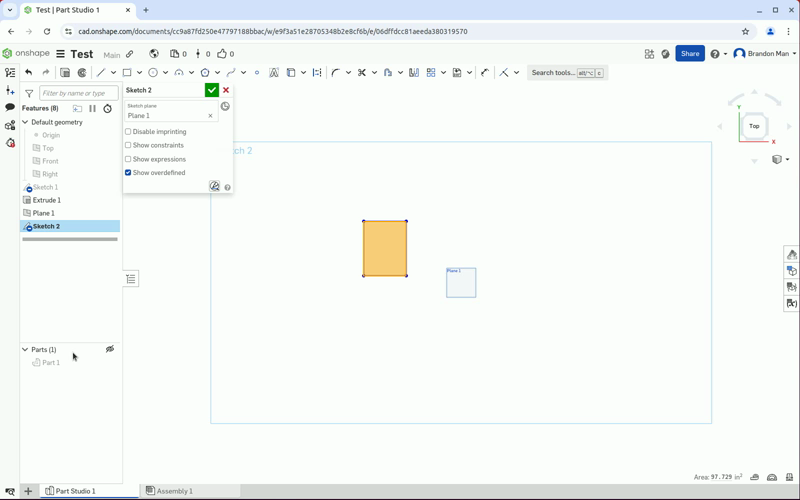
key(shift+e)
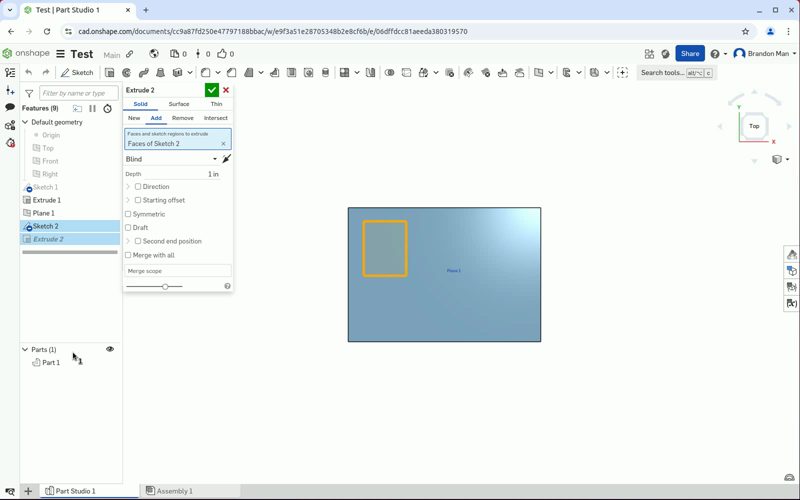
mouse_move(143, 106)
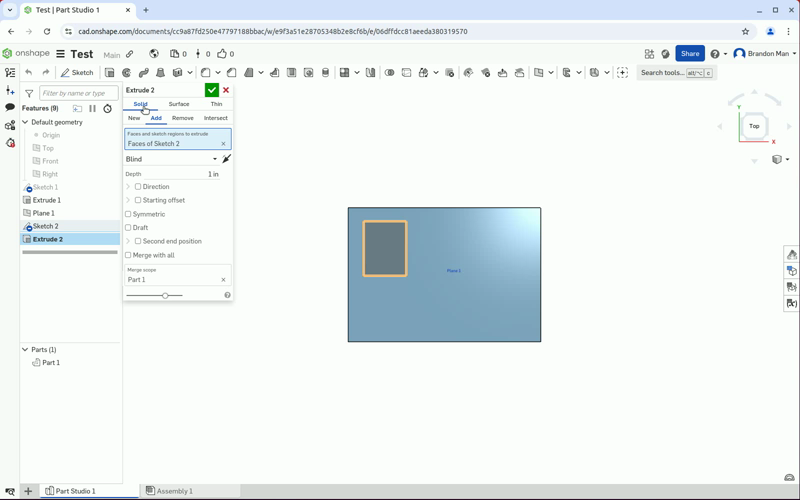
click(143, 106)
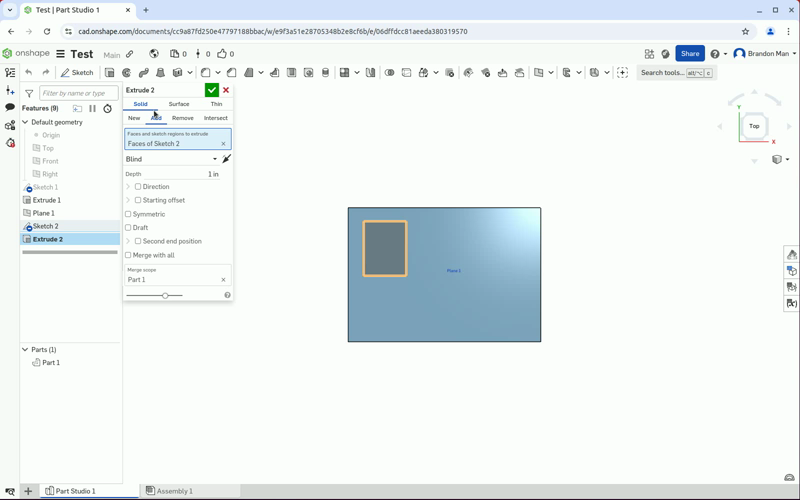
mouse_move(186, 120)
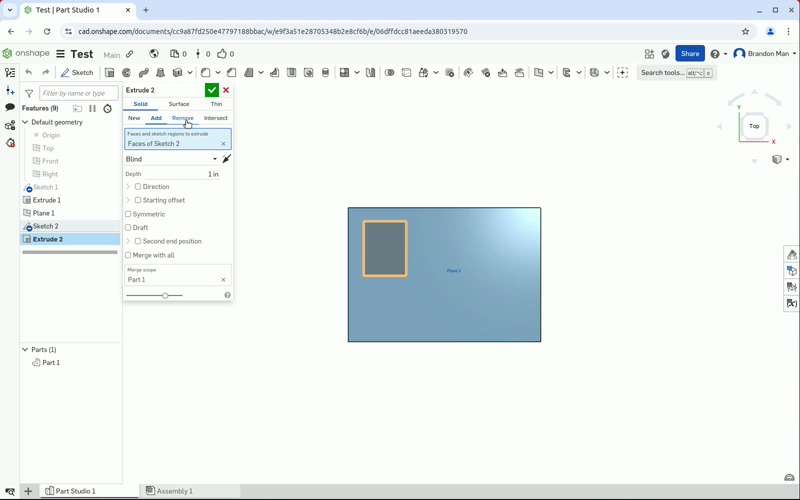
click(186, 120)
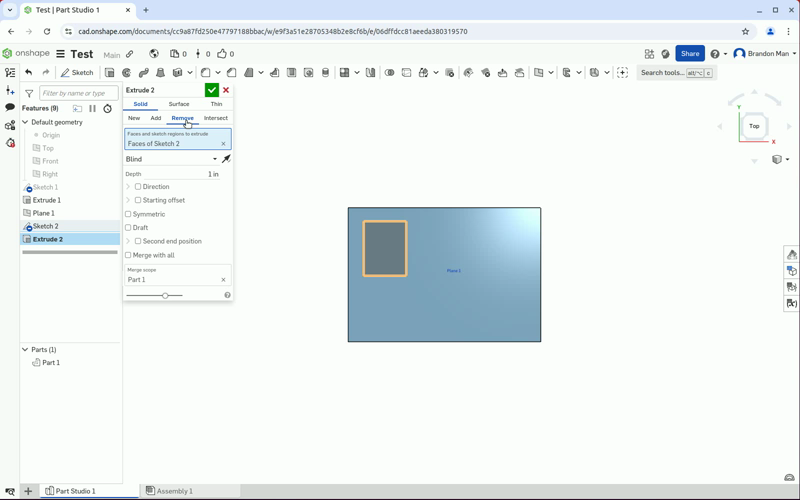
key(tab, 4)
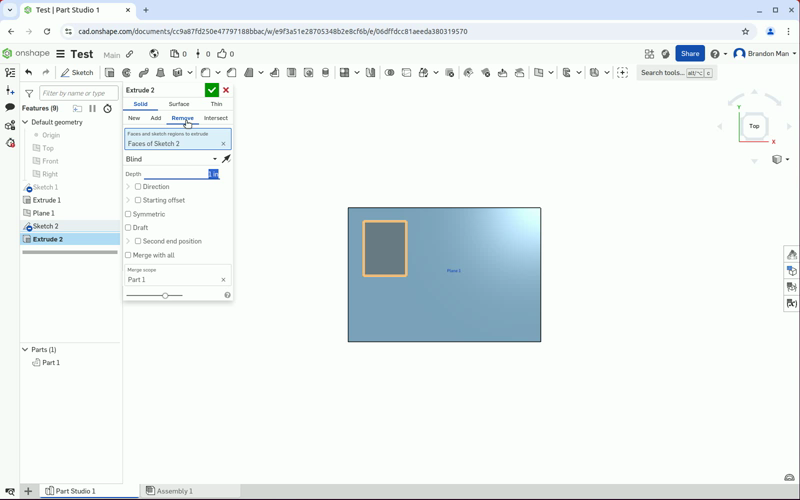
text(1.204)
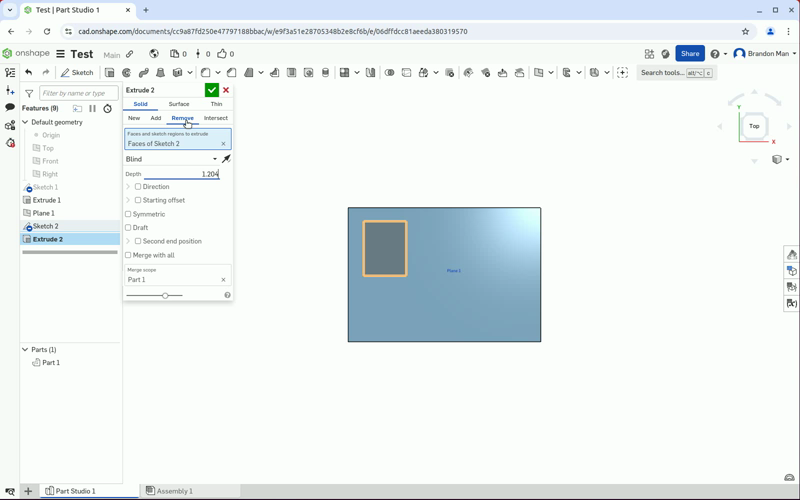
key(tab, 6)
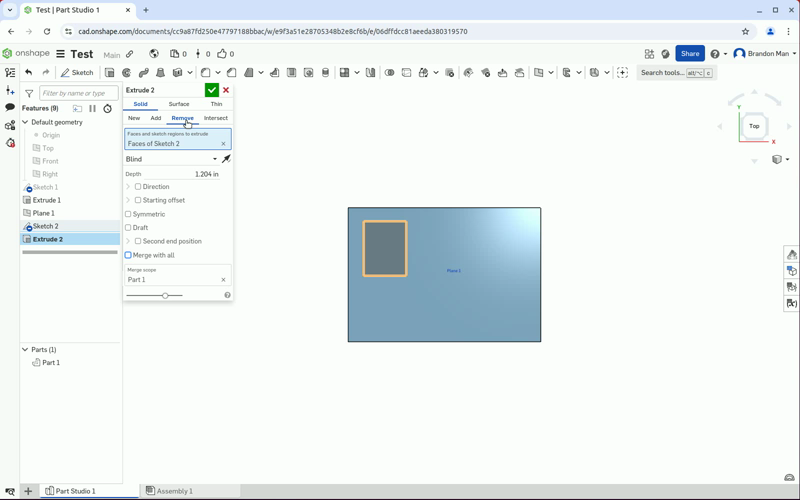
key(space)
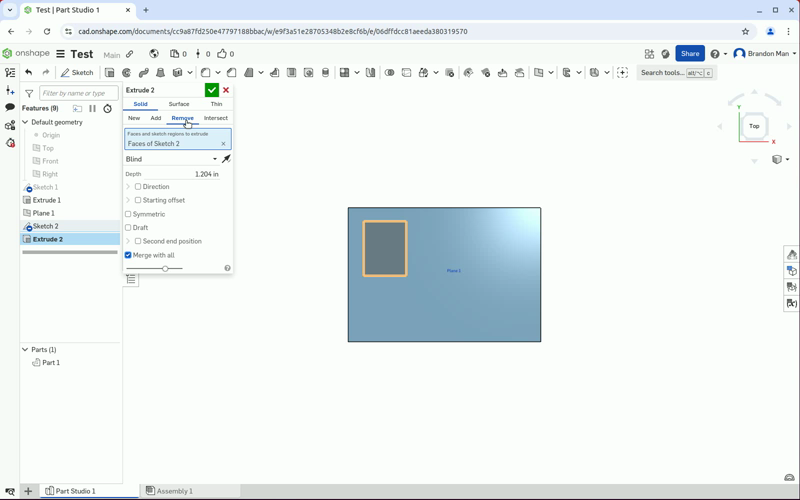
key(enter)
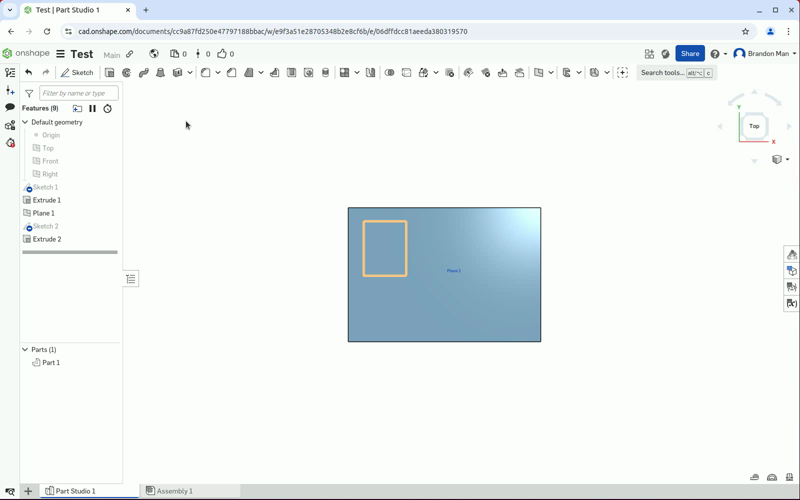
key(shift+h)
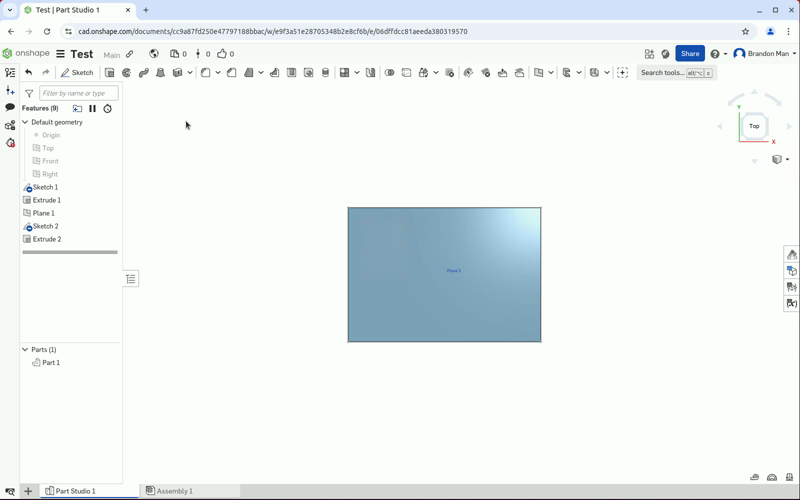
key(shift+h)
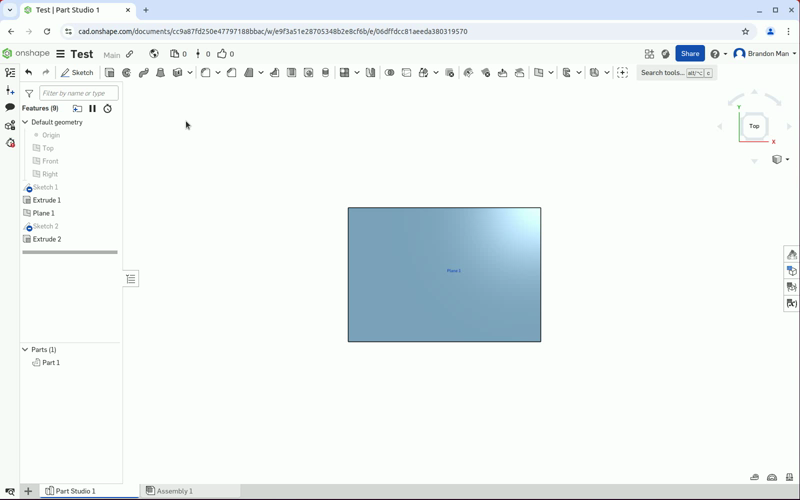
mouse_move(73, 189)
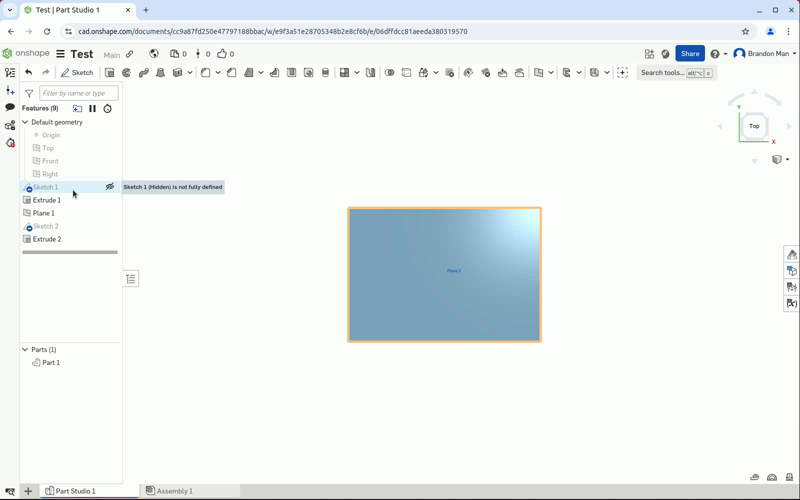
click(73, 189)
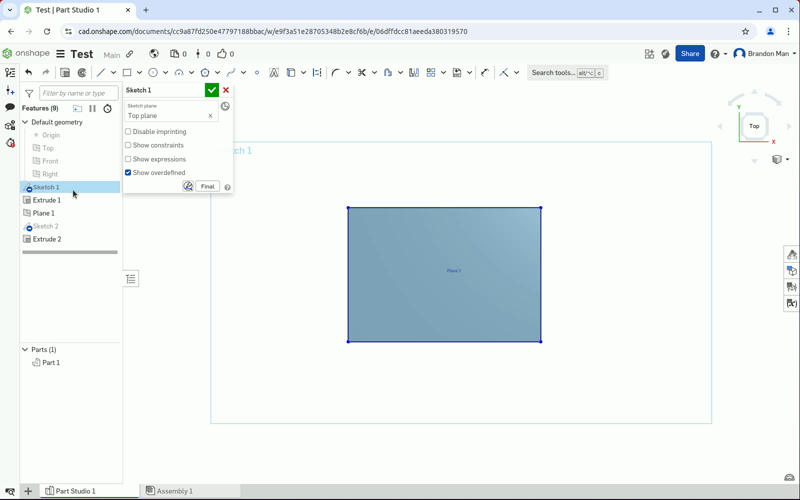
mouse_move(229, 92)
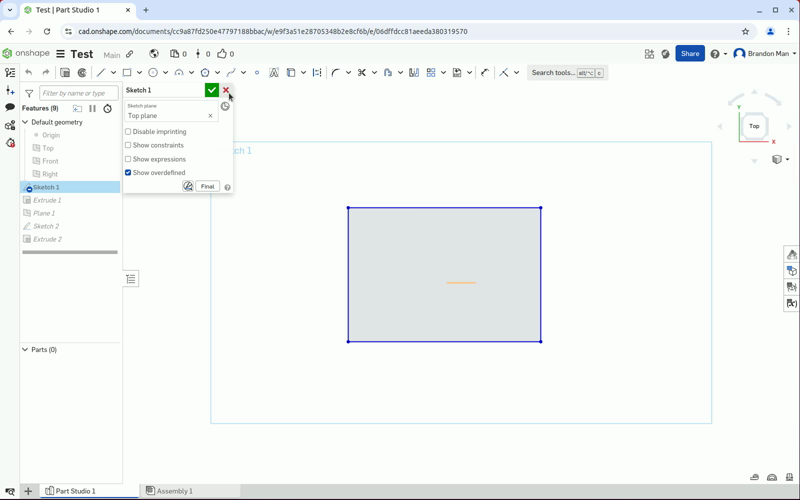
click(229, 92)
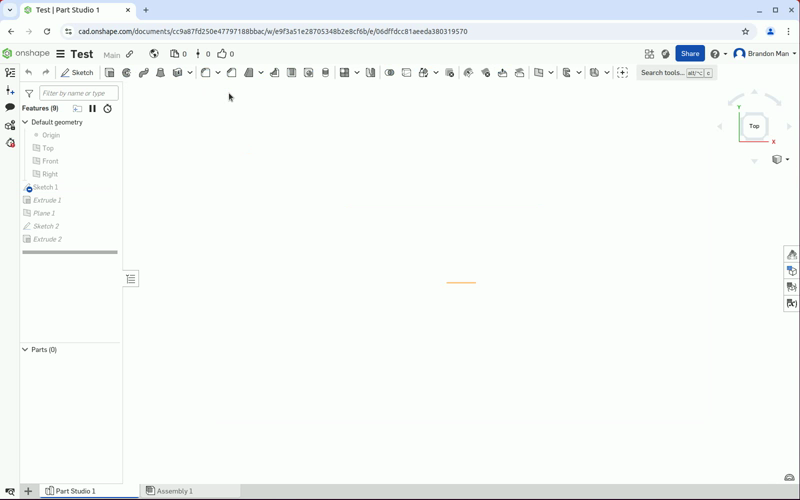
key(shift+s)
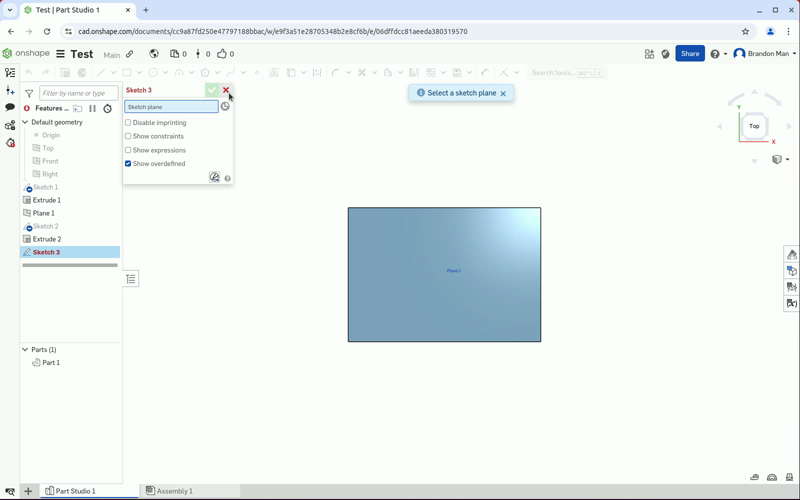
mouse_move(73, 215)
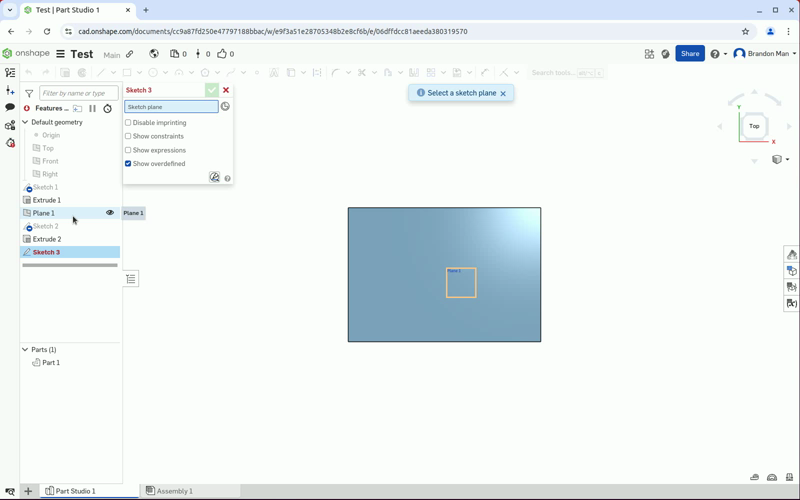
click(73, 215)
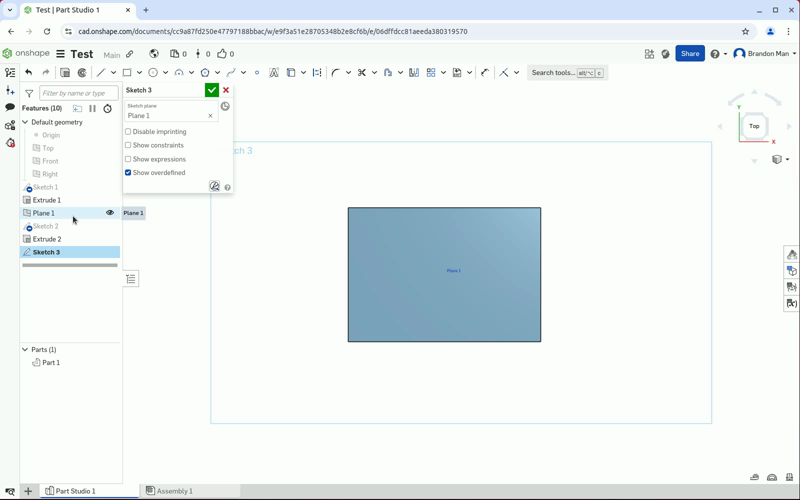
mouse_move(73, 352)
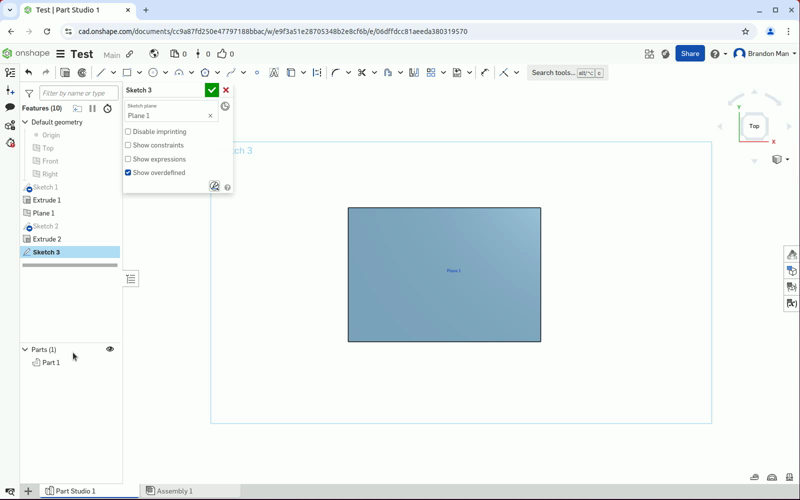
key(y)
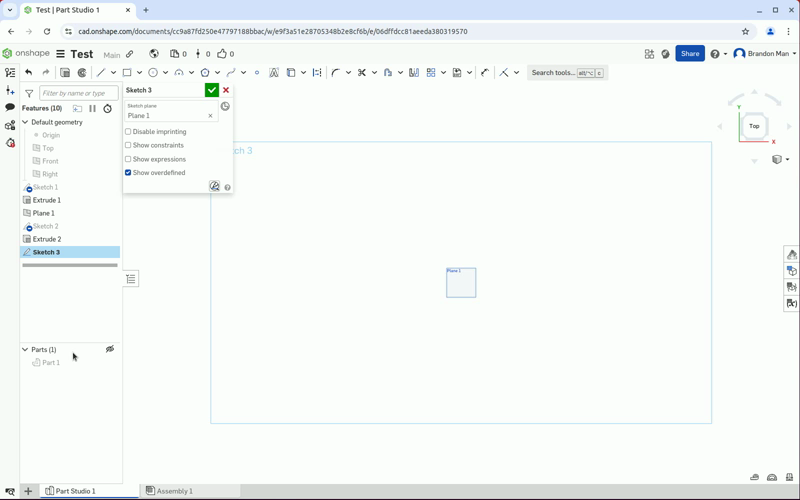
key(l)
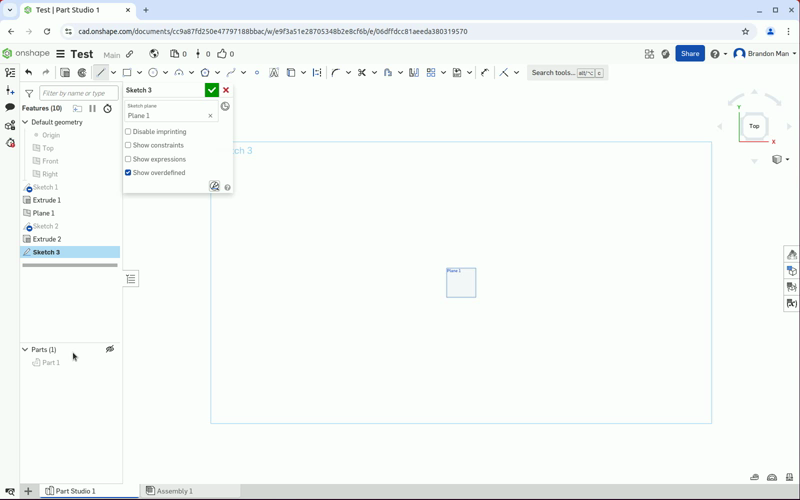
key_down(shift)
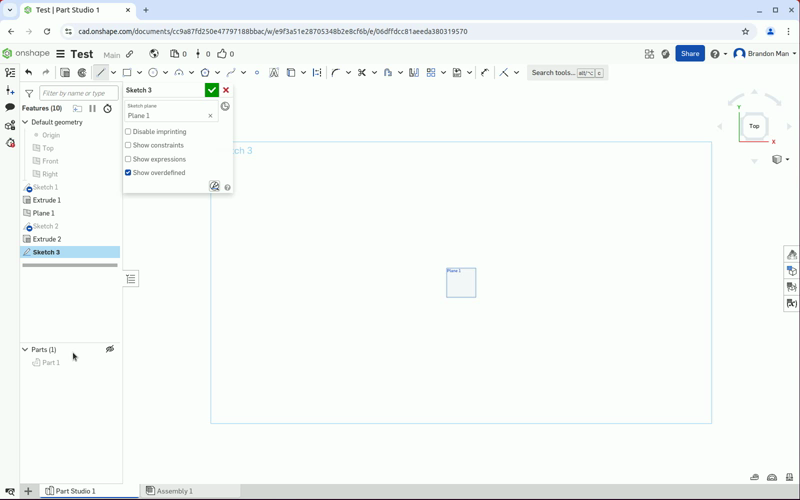
mouse_move(422, 250)
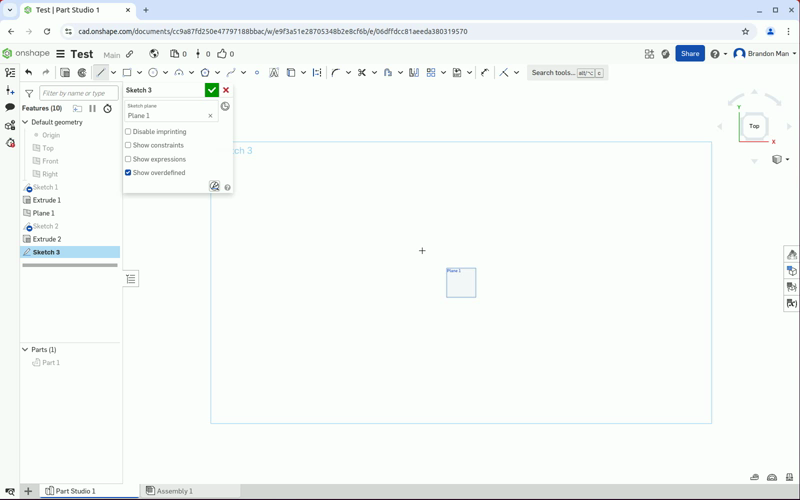
click(422, 250)
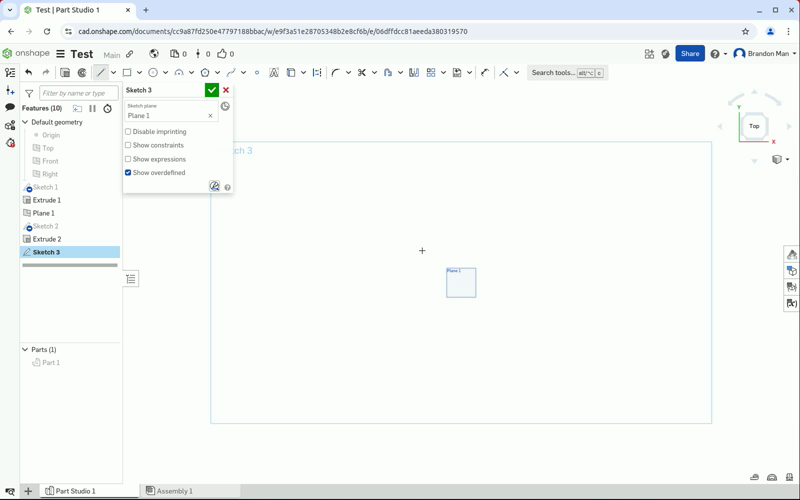
key_up(shift)
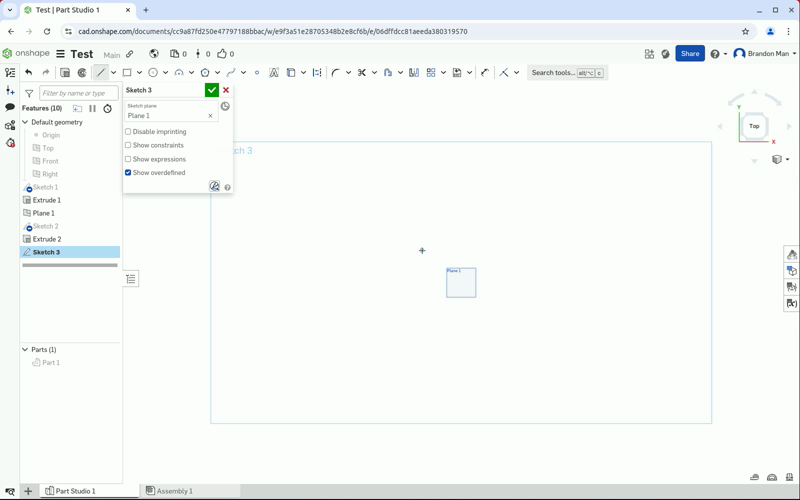
key_down(shift)
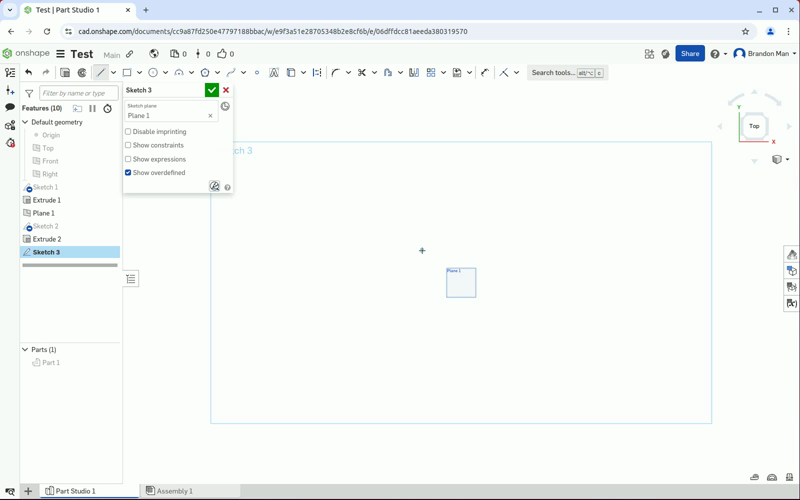
mouse_move(452, 250)
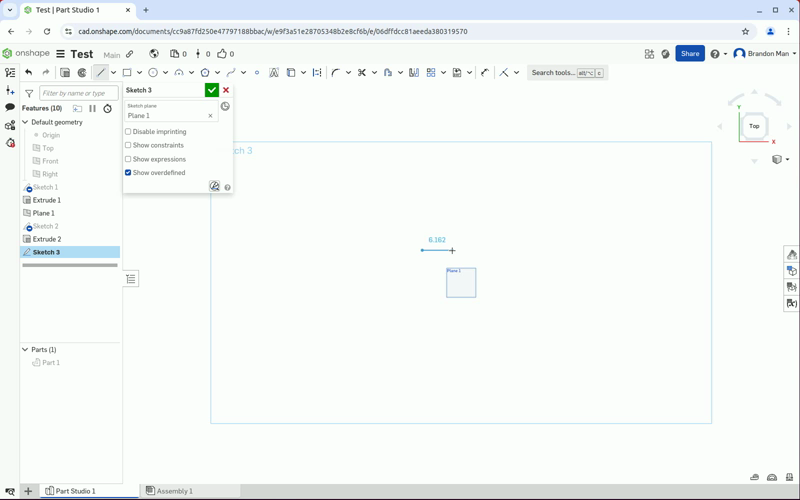
mouse_move(468, 250)
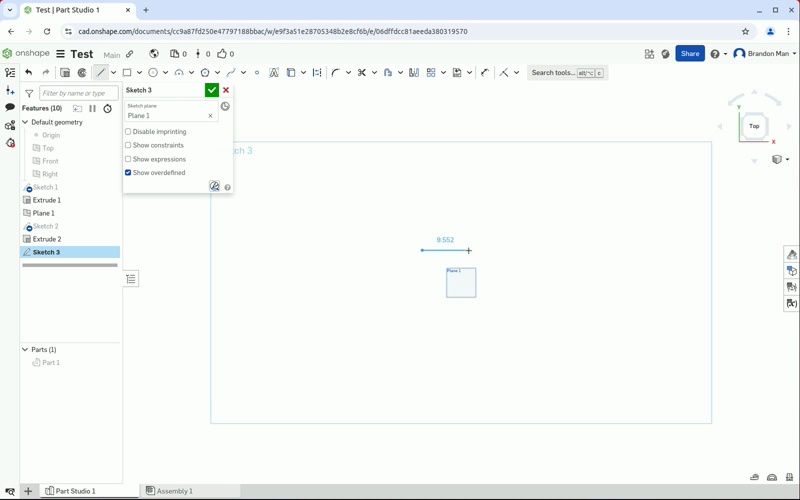
click(468, 250)
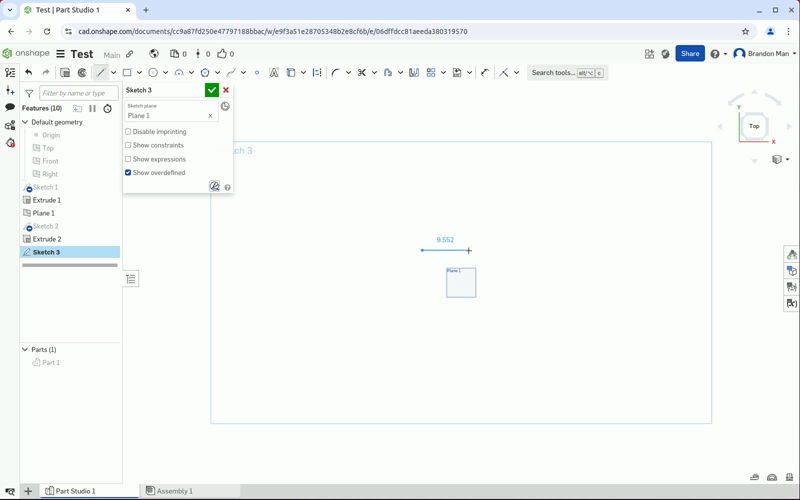
key_up(shift)
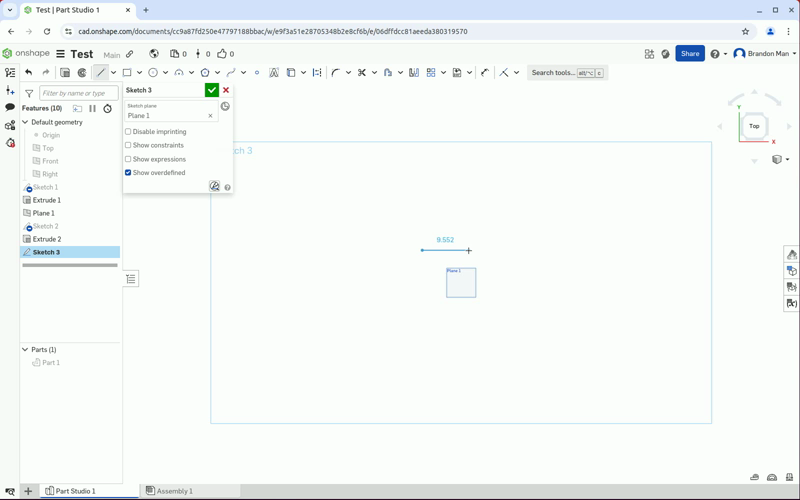
key_down(shift)
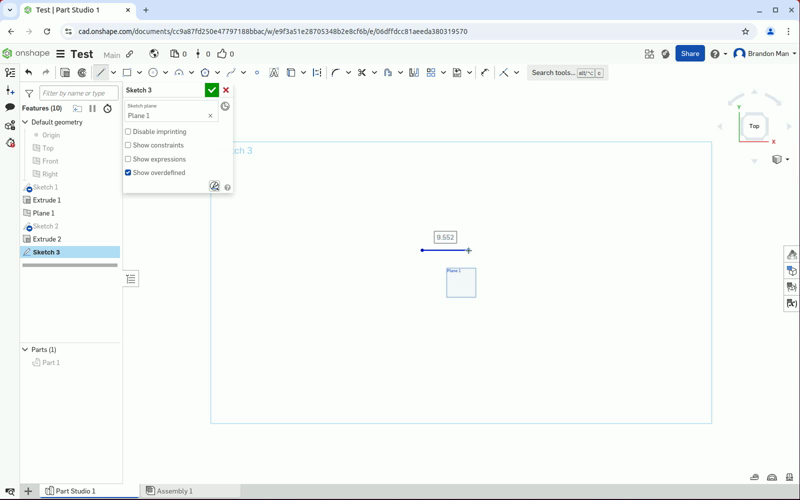
mouse_move(498, 250)
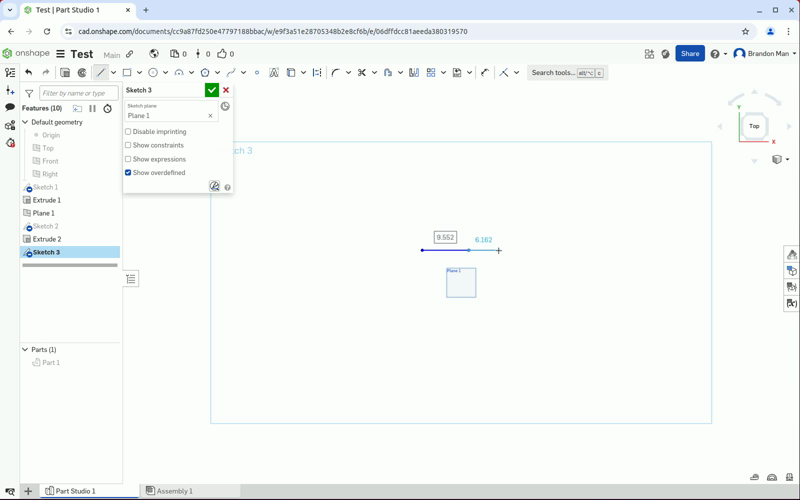
mouse_move(468, 221)
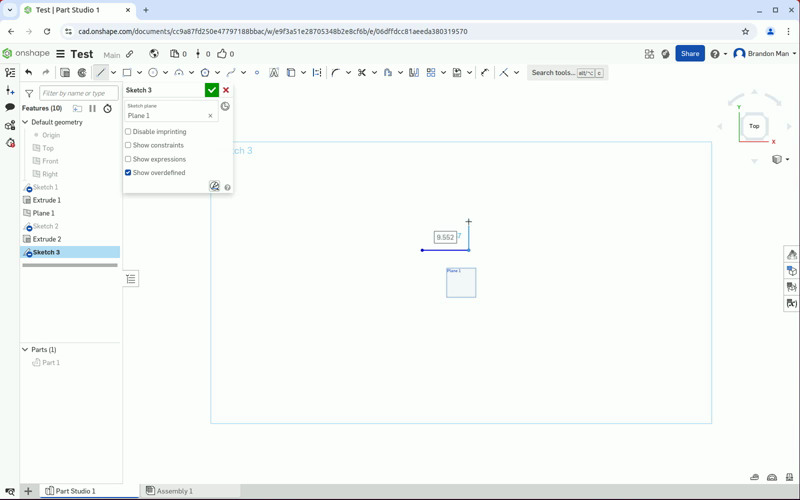
click(468, 221)
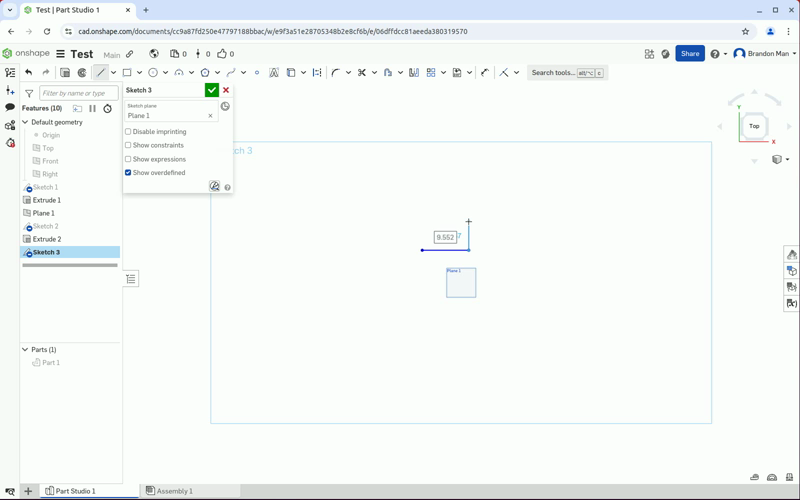
key_up(shift)
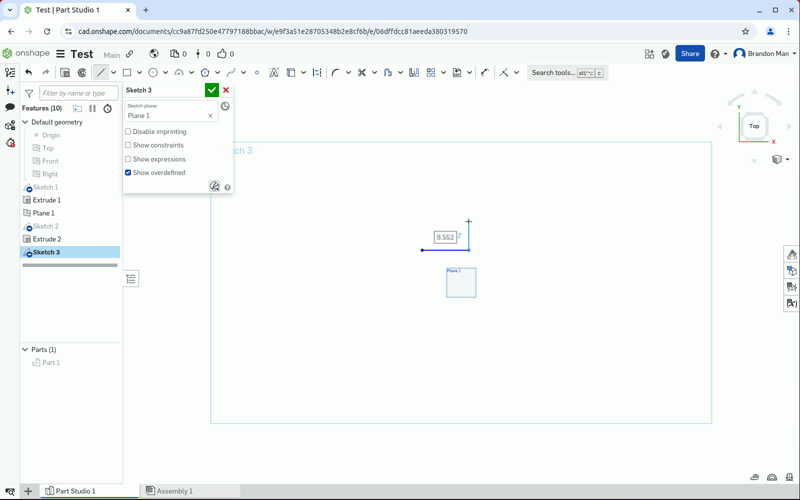
key_down(shift)
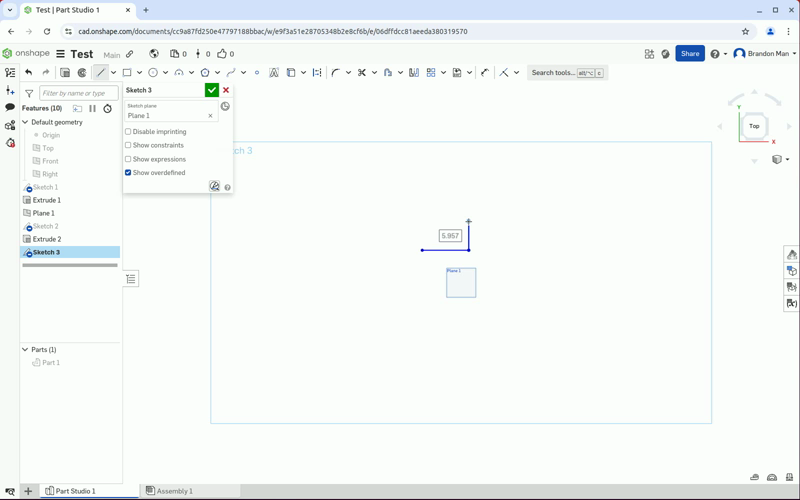
mouse_move(498, 221)
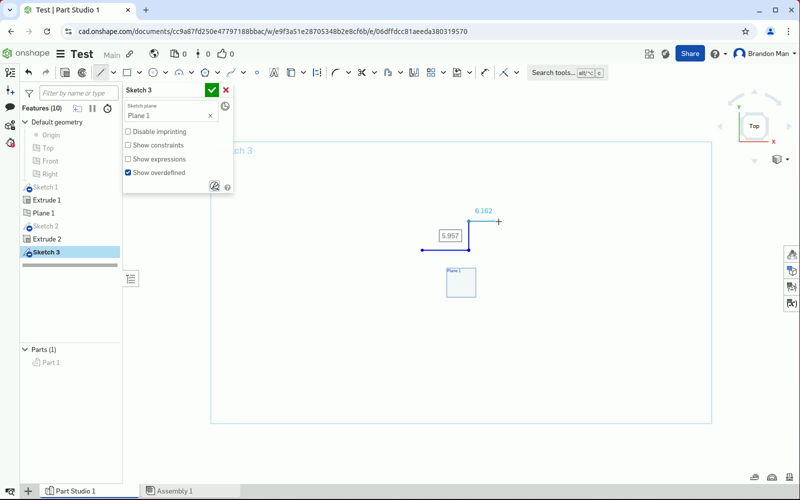
mouse_move(422, 221)
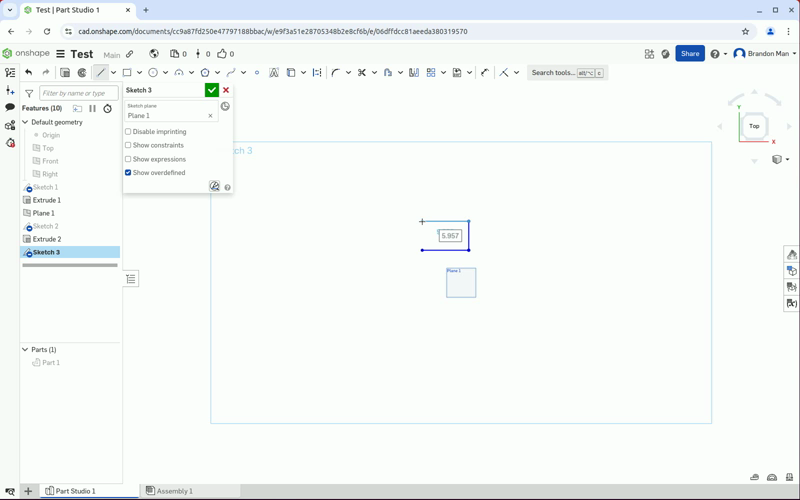
click(422, 221)
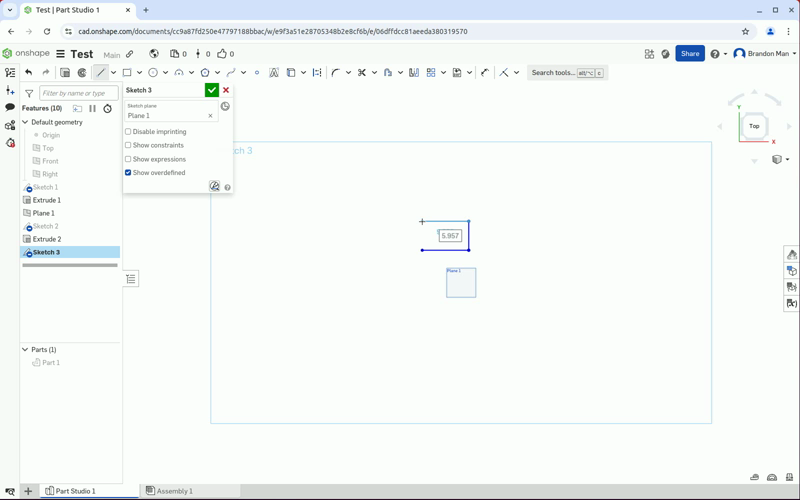
key_up(shift)
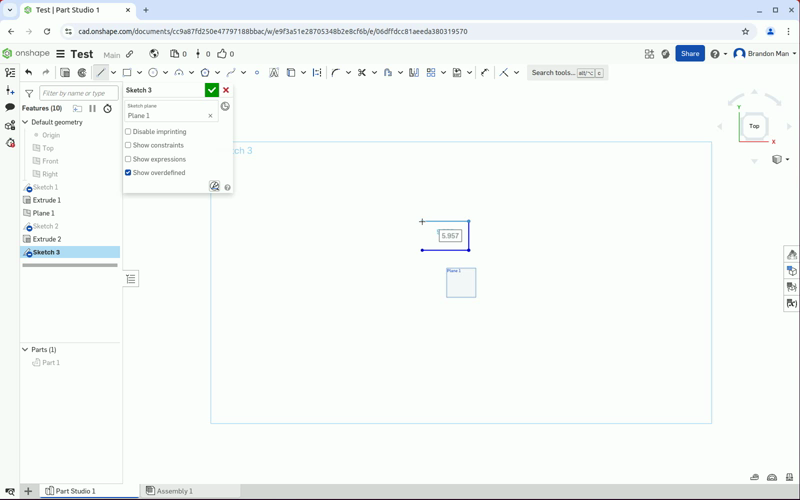
mouse_move(452, 221)
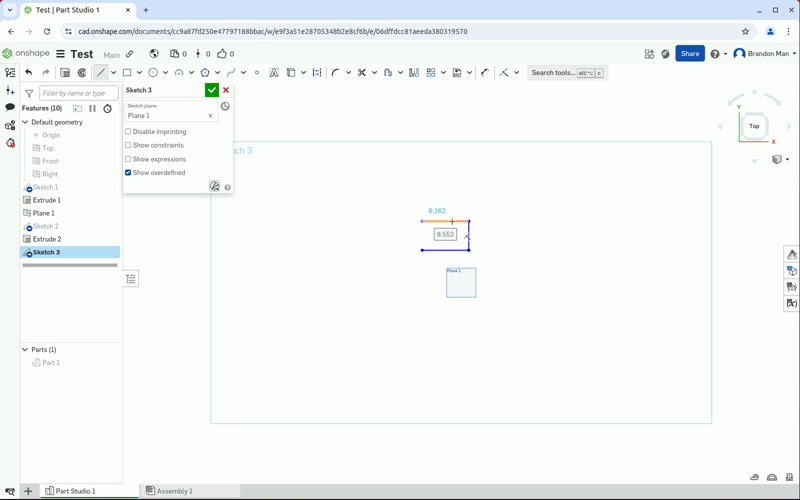
key_down(shift)
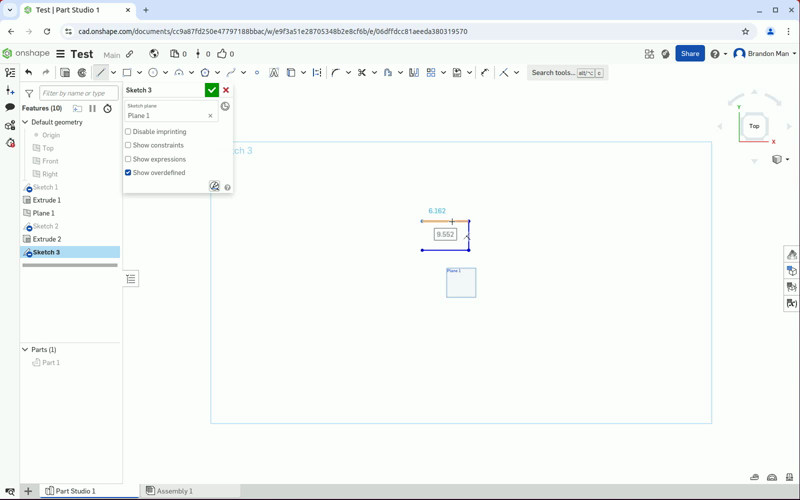
mouse_move(422, 250)
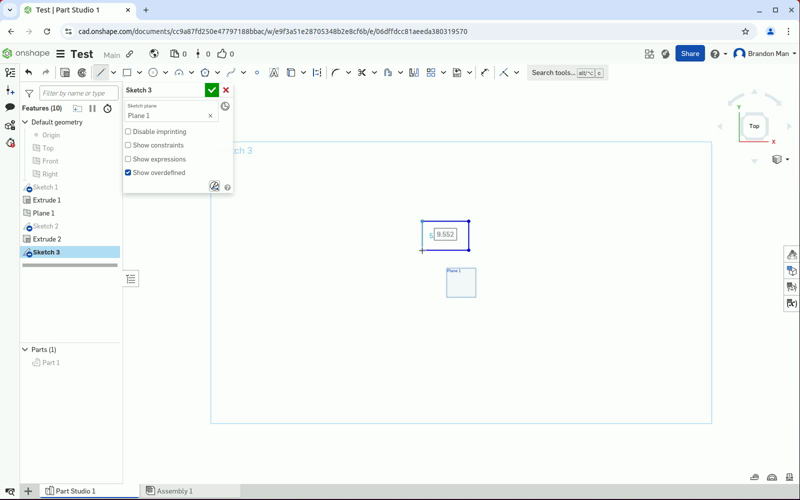
key_up(shift)
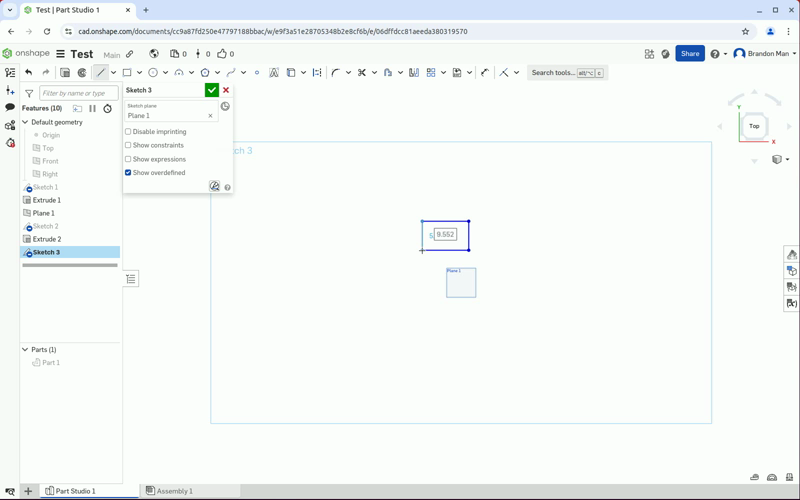
click(422, 250)
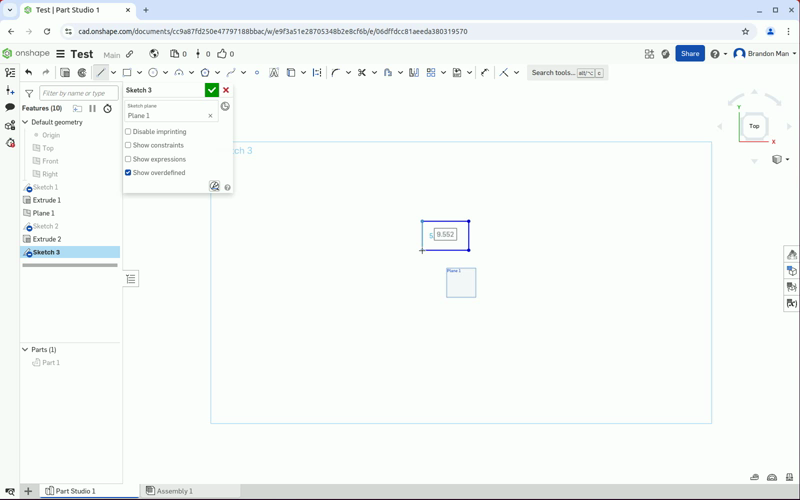
key(esc)
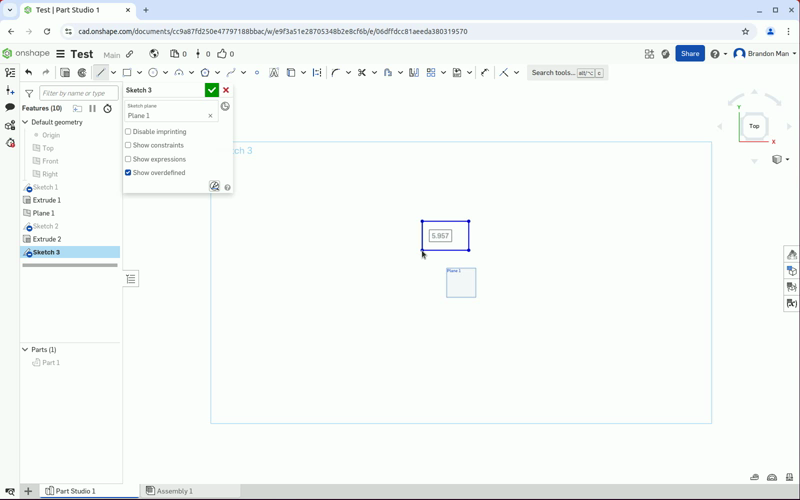
mouse_move(460, 226)
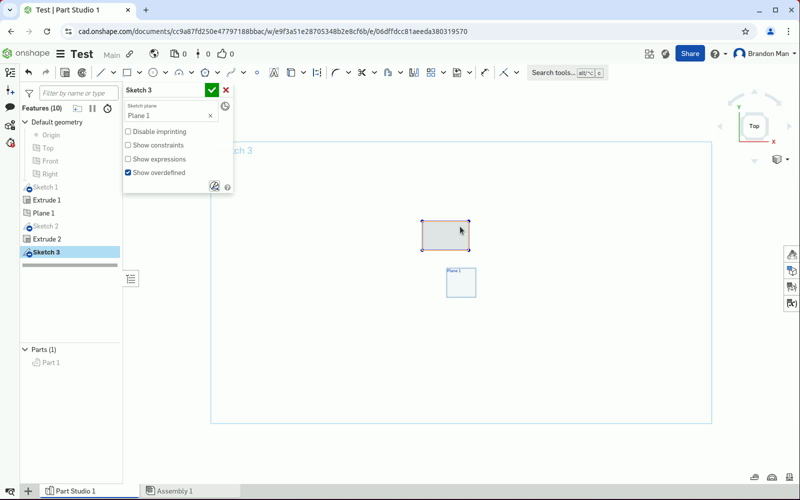
scroll(6)
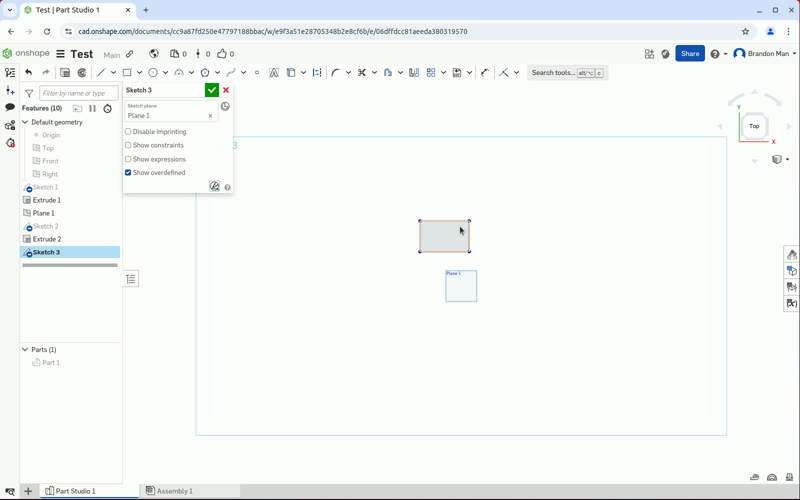
scroll(6)
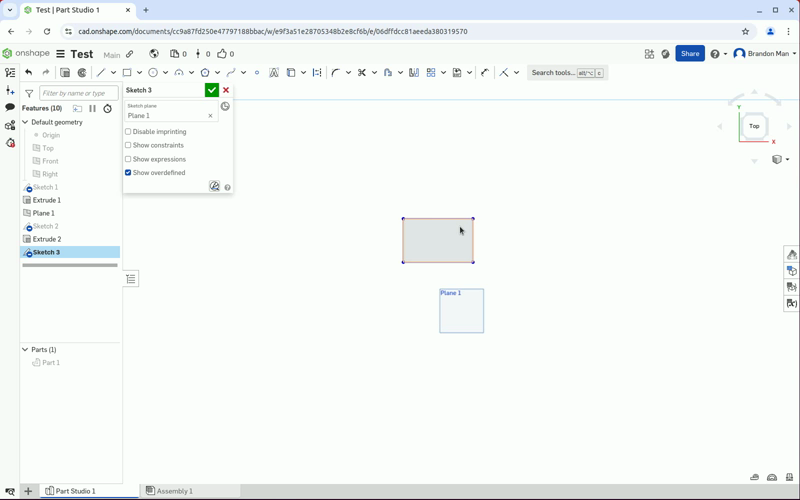
scroll(6)
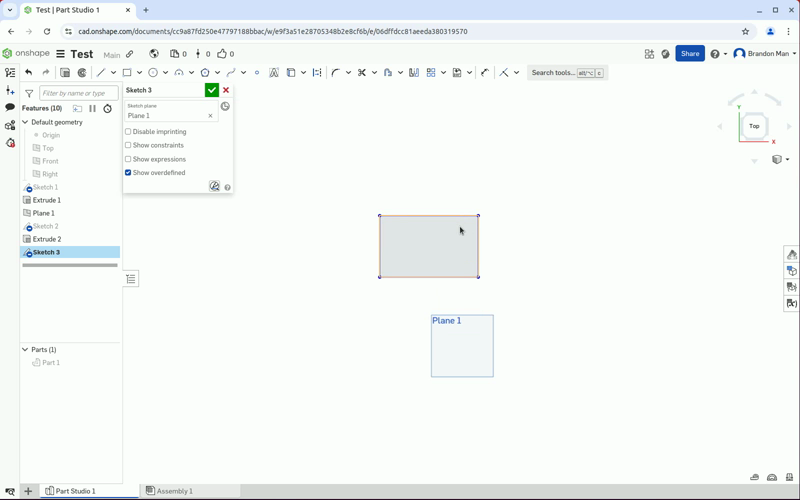
scroll(6)
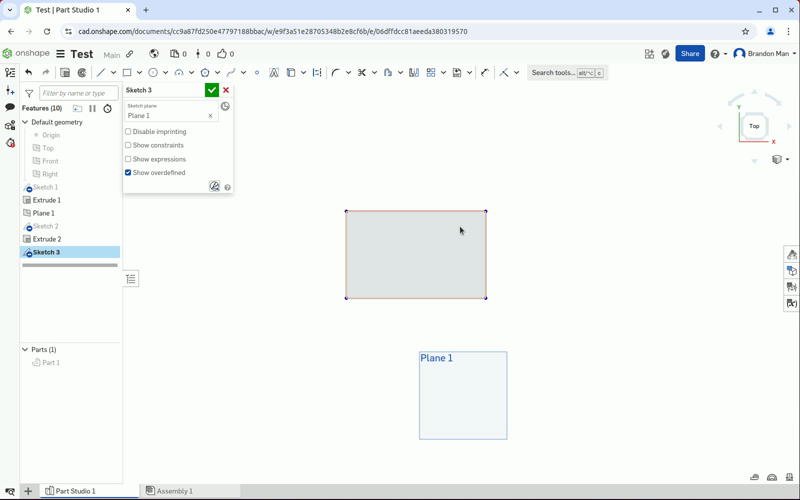
scroll(6)
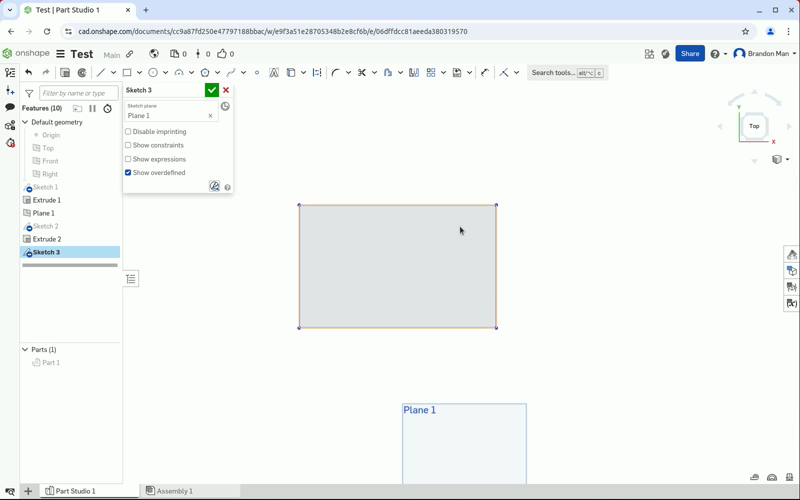
scroll(6)
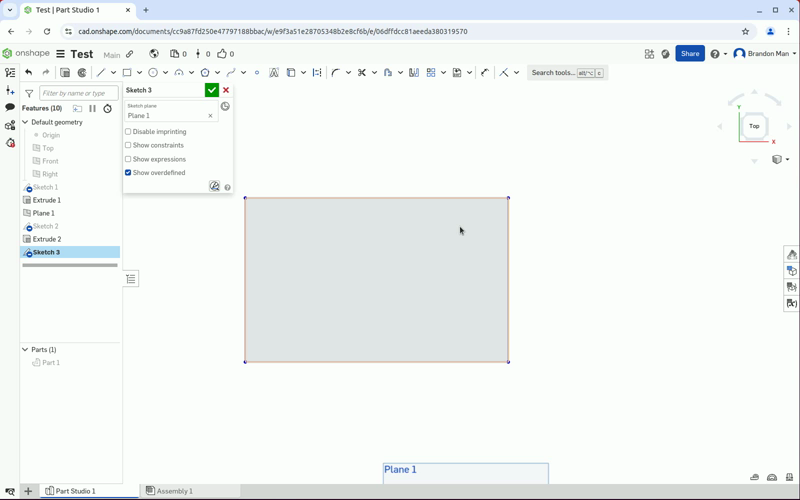
scroll(6)
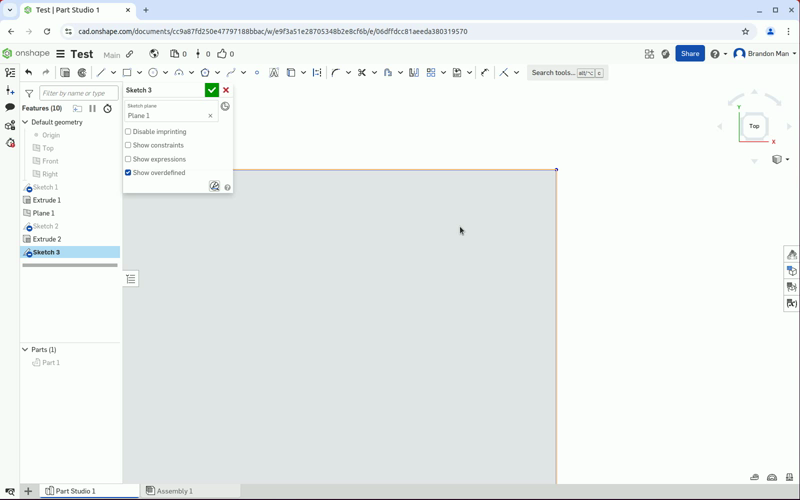
click(460, 226)
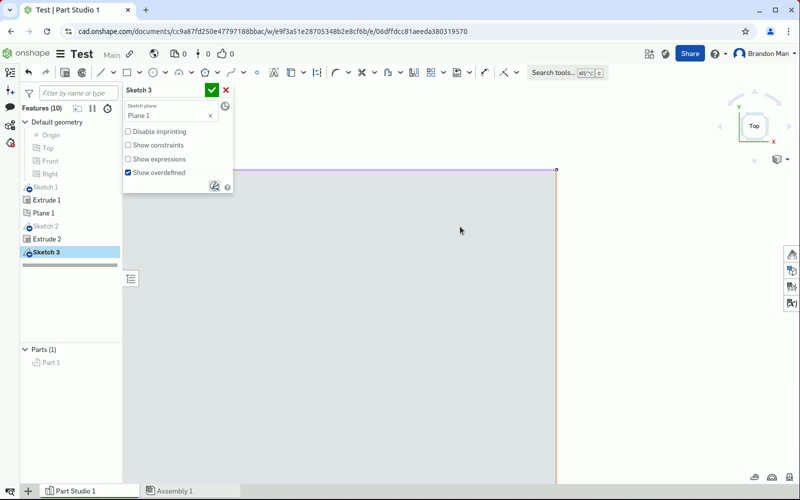
scroll(-6)
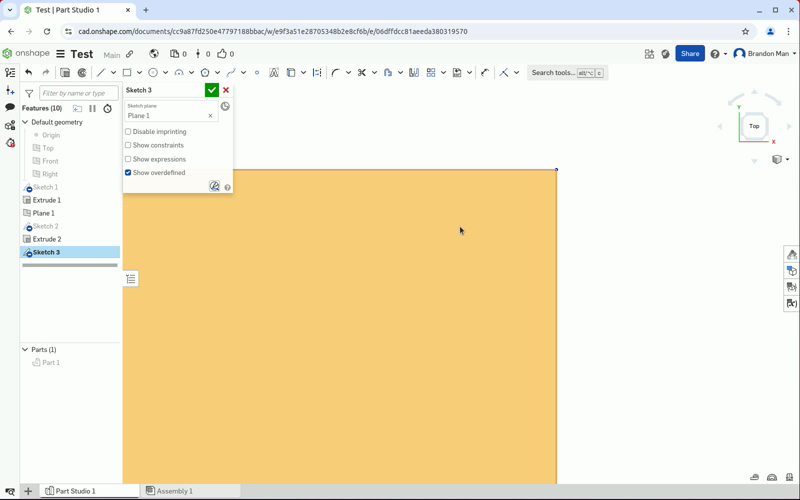
scroll(-6)
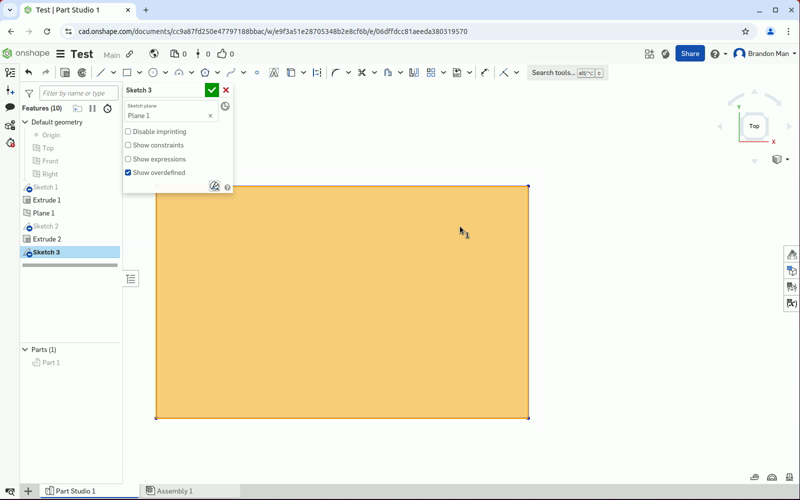
scroll(-6)
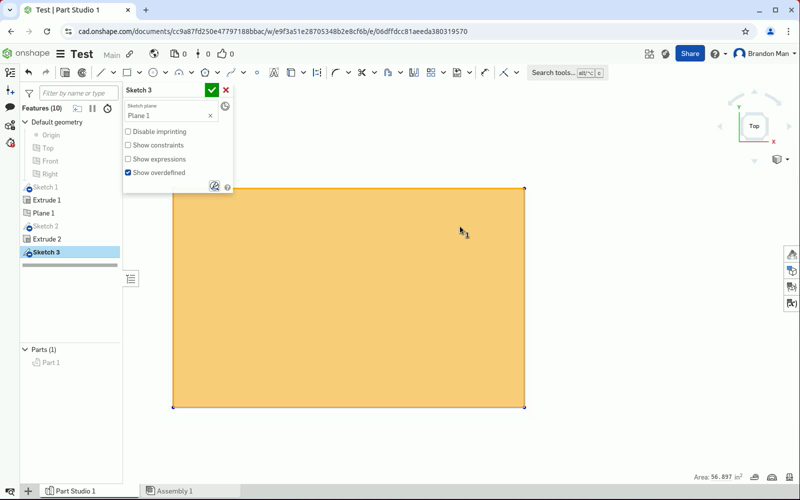
scroll(-6)
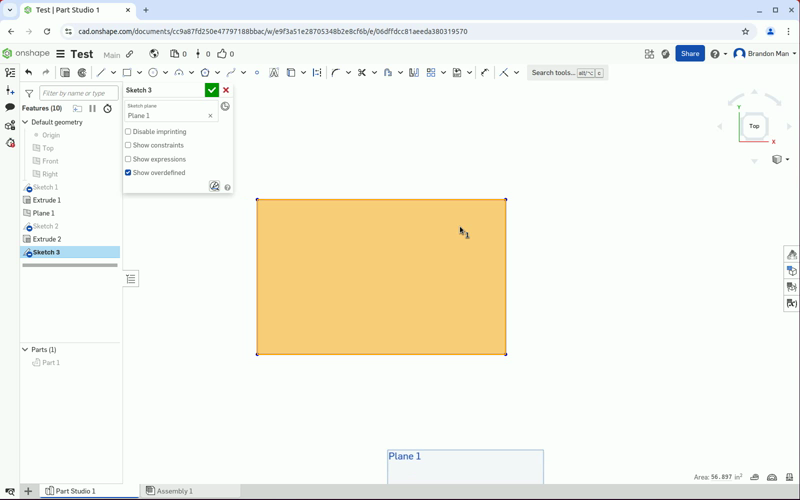
scroll(-6)
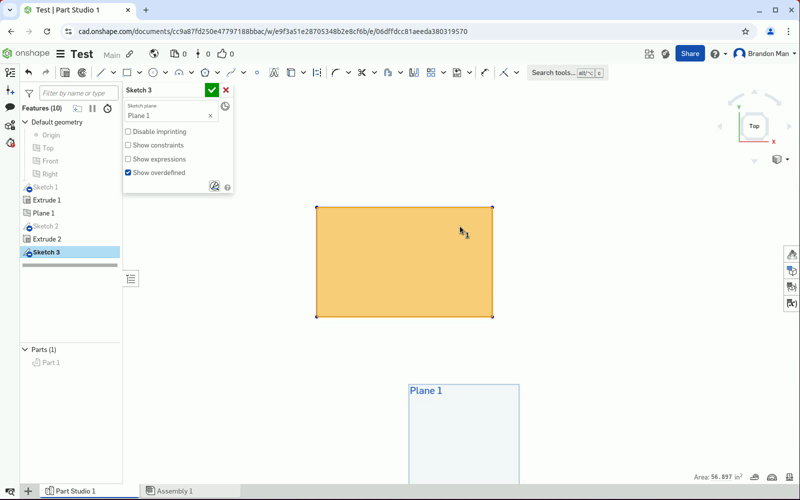
scroll(-6)
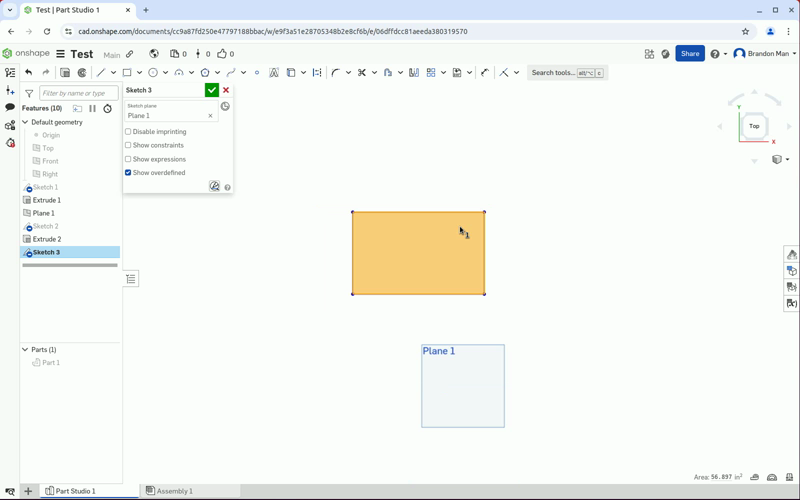
scroll(-6)
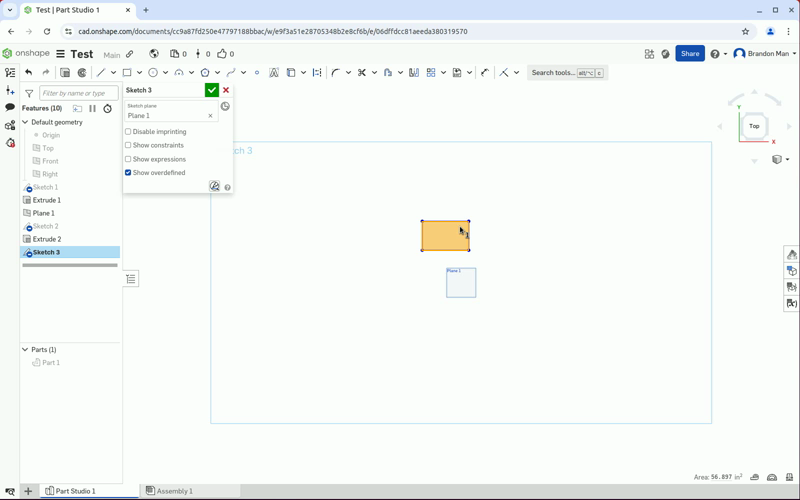
mouse_move(73, 352)
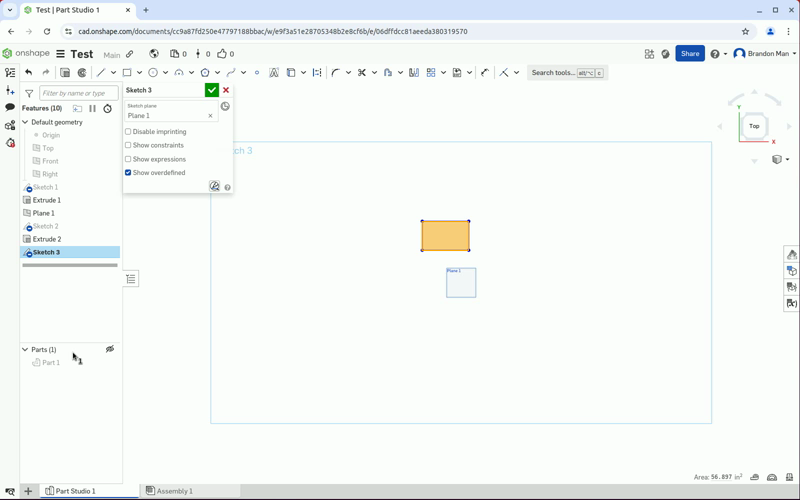
key(shift+y)
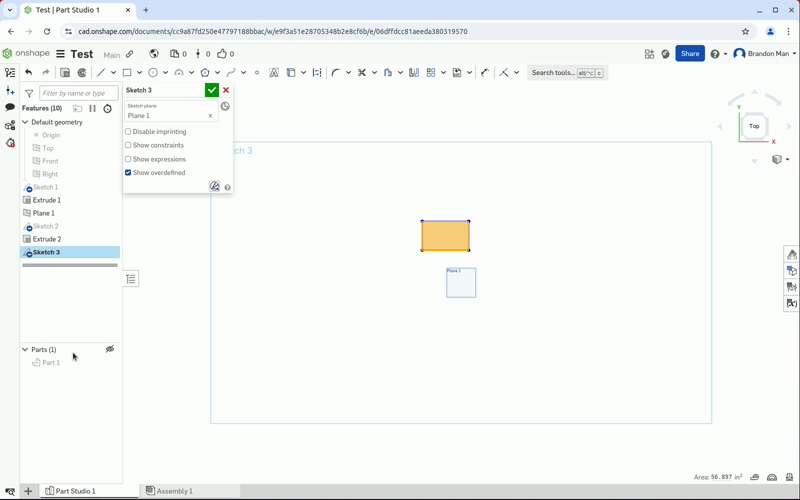
key(shift+e)
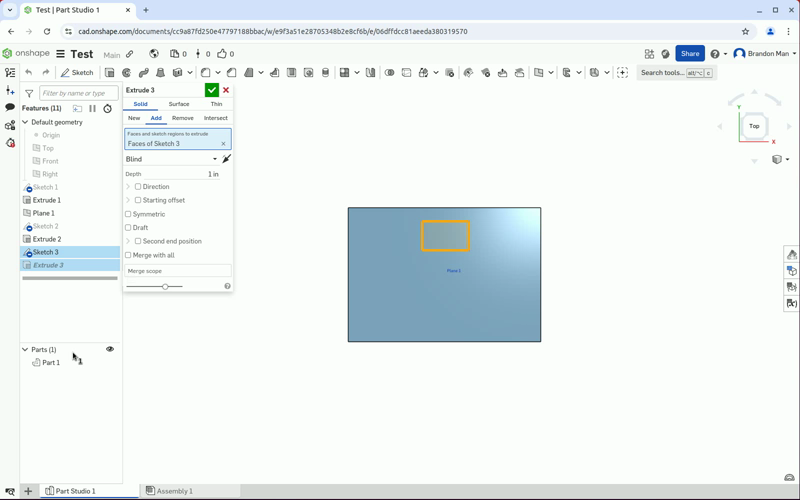
mouse_move(143, 106)
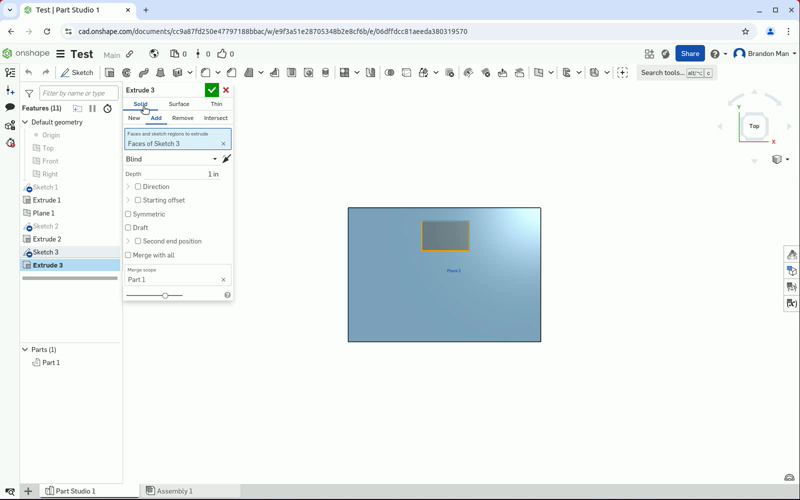
click(143, 106)
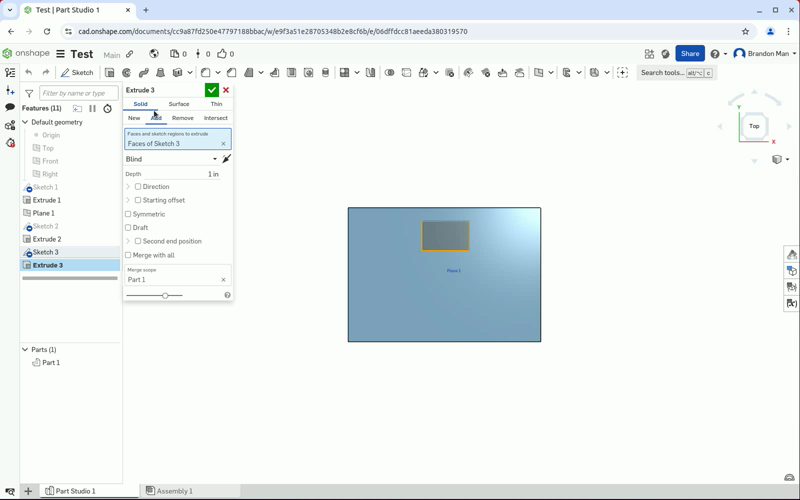
mouse_move(186, 120)
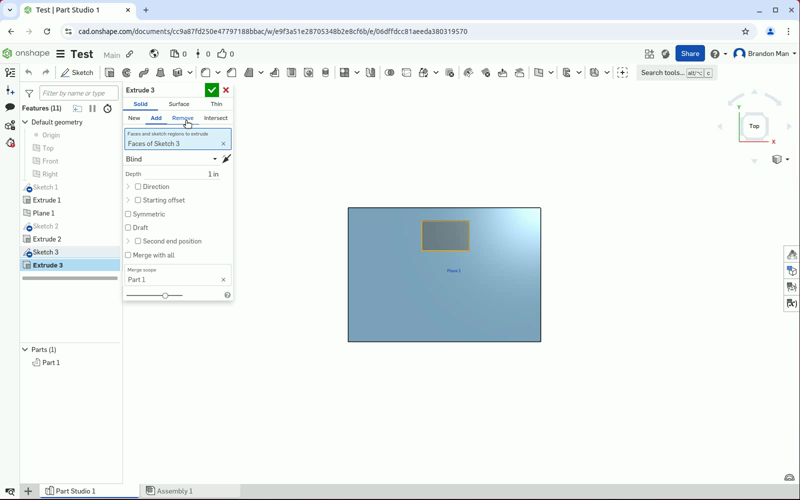
click(186, 120)
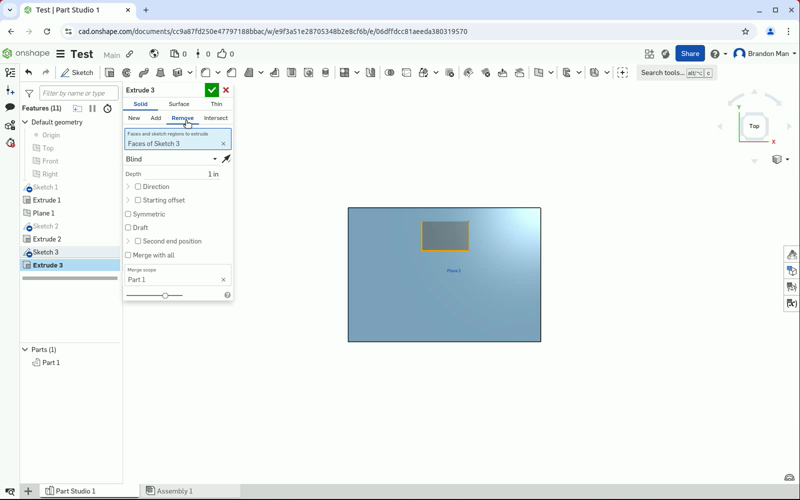
key(tab, 4)
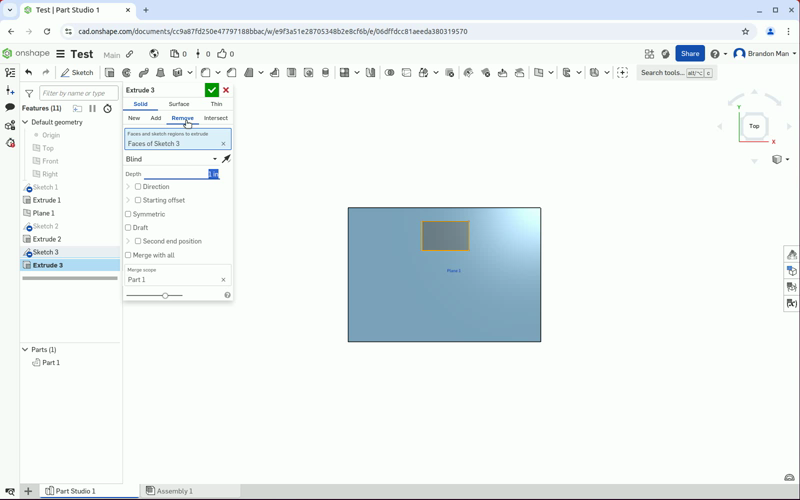
text(1.204)
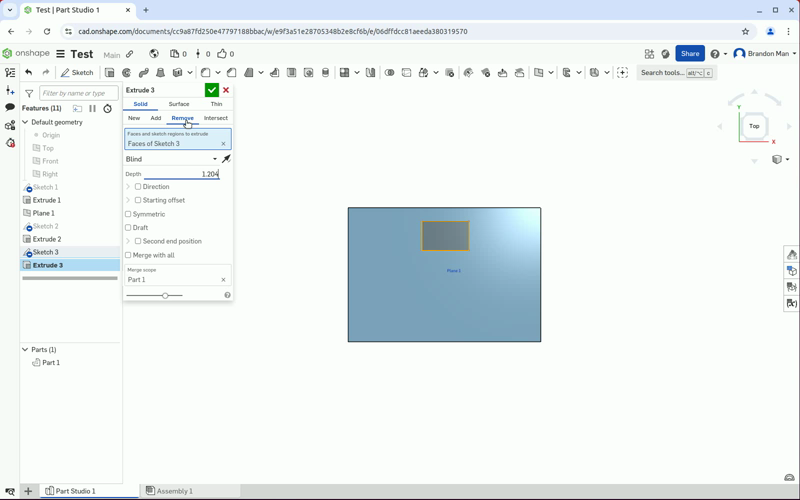
key(tab, 6)
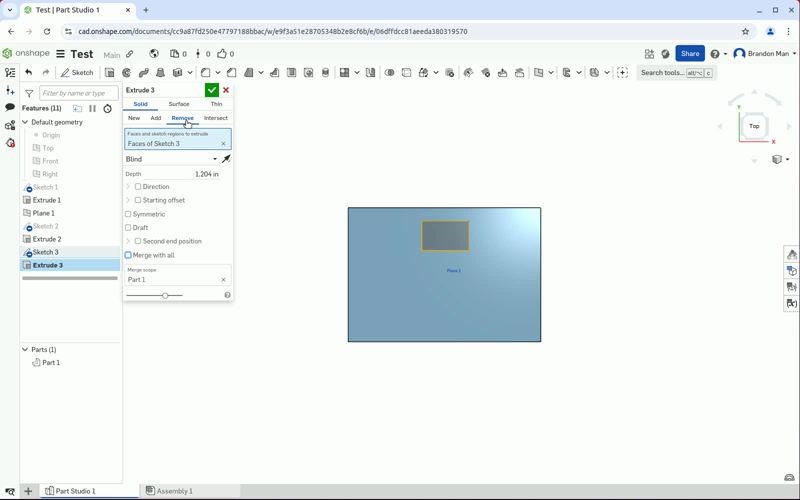
key(space)
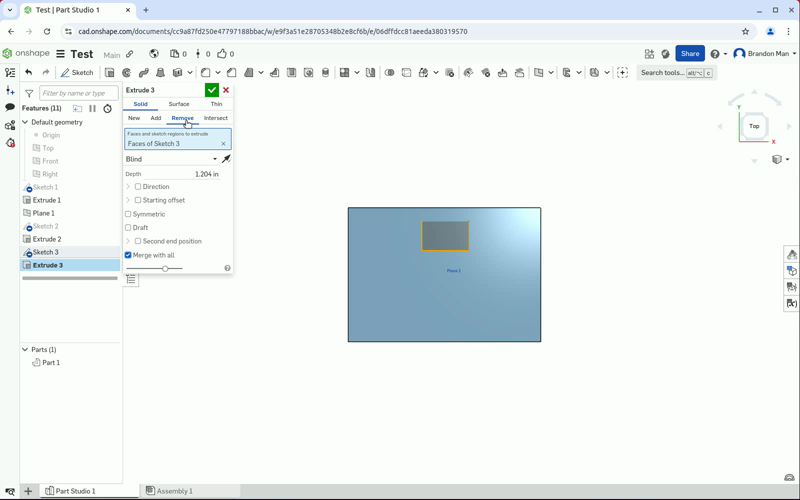
key(enter)
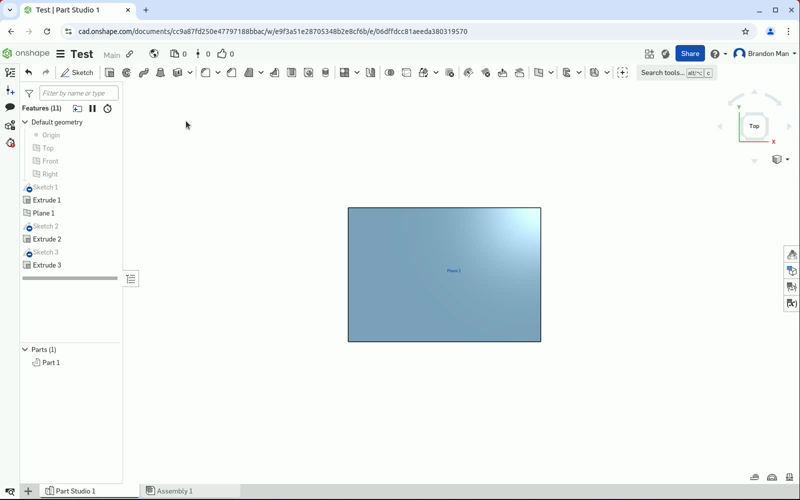
key(shift+h)
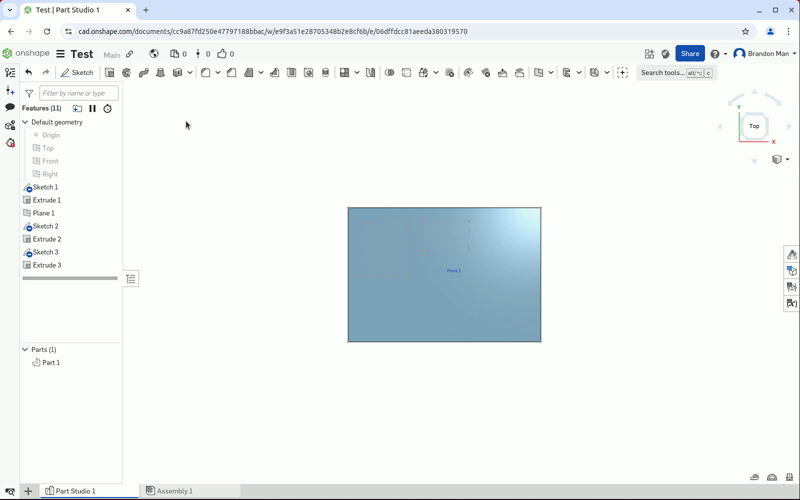
key(shift+h)
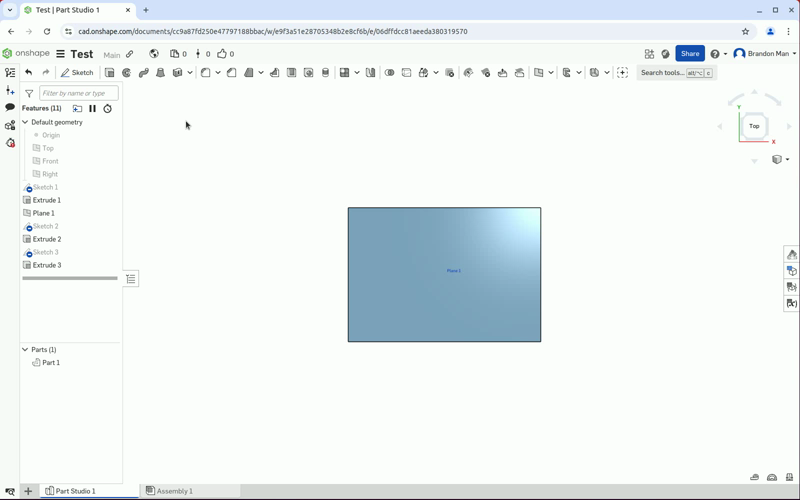
mouse_move(73, 189)
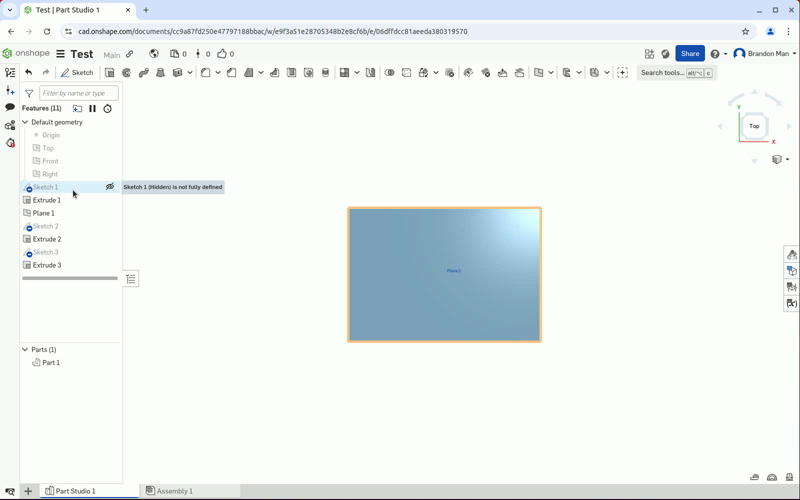
click(73, 189)
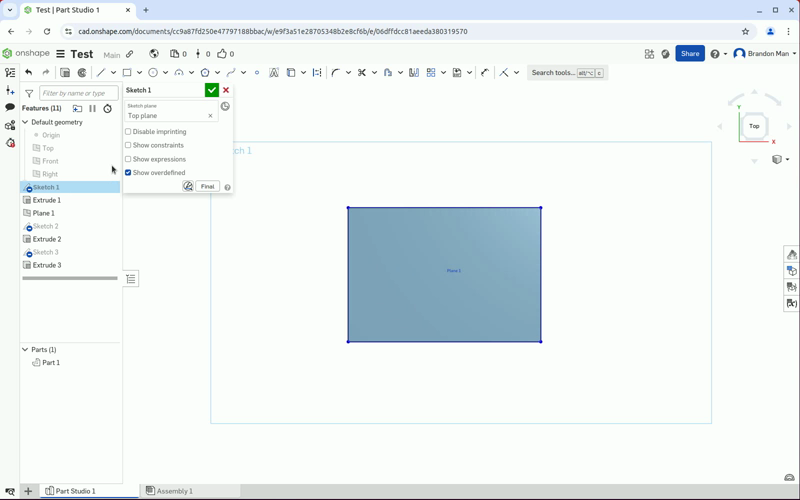
mouse_move(229, 92)
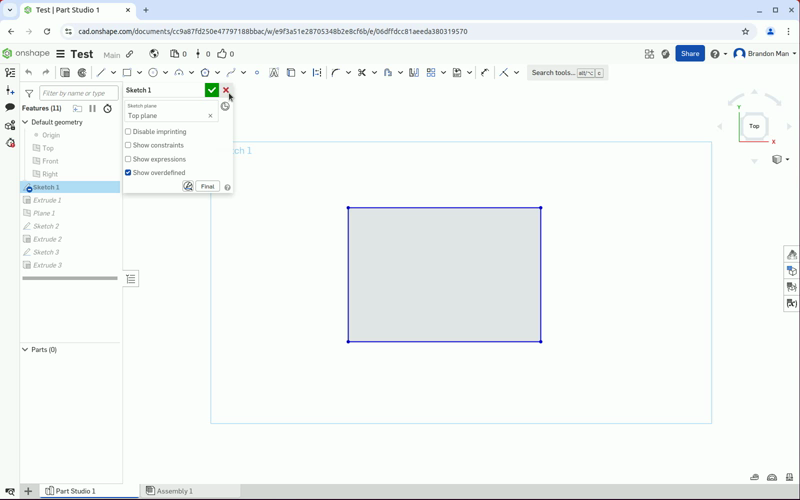
click(229, 92)
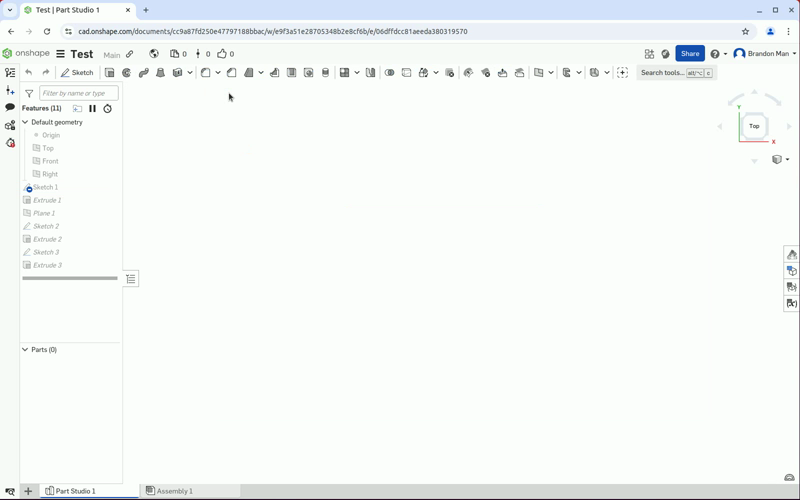
key(shift+s)
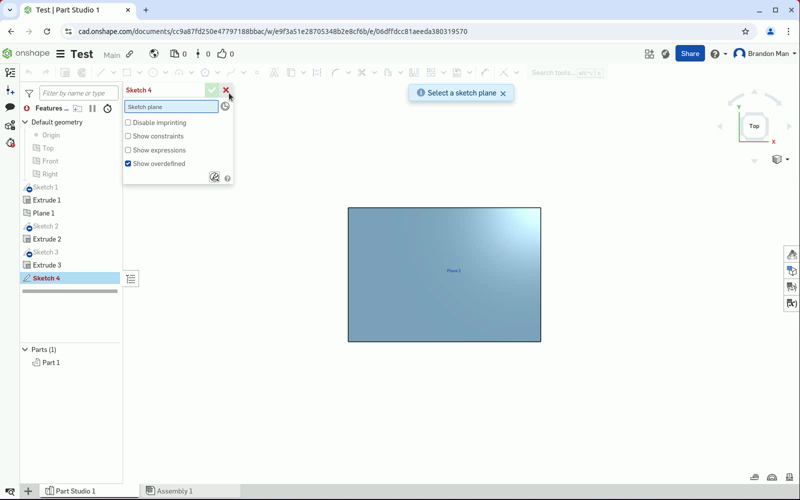
mouse_move(73, 215)
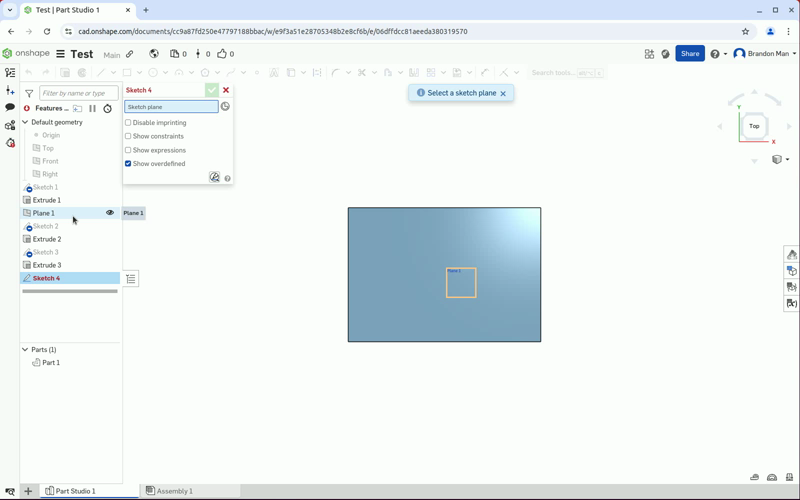
click(73, 215)
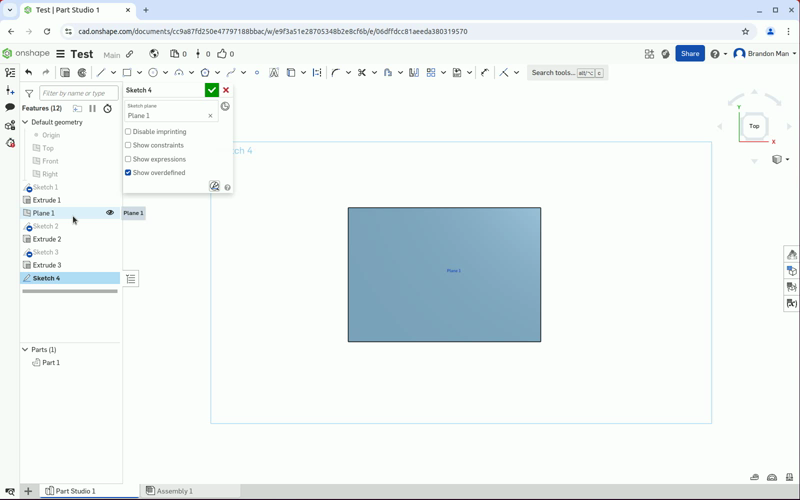
mouse_move(73, 352)
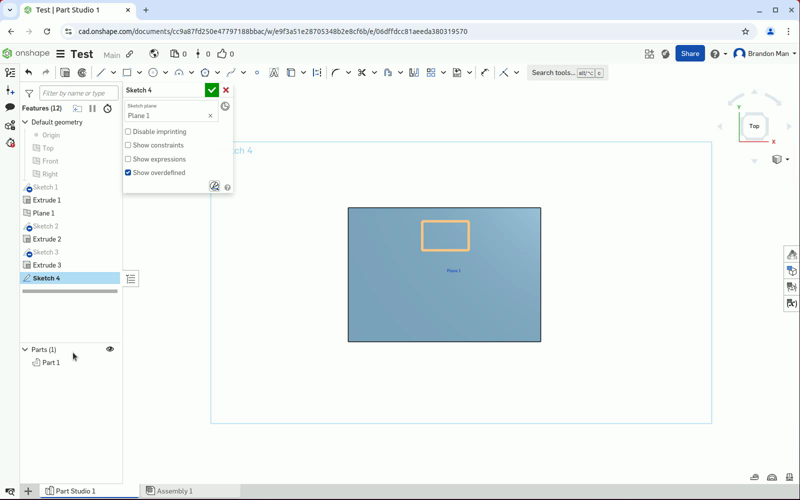
key(y)
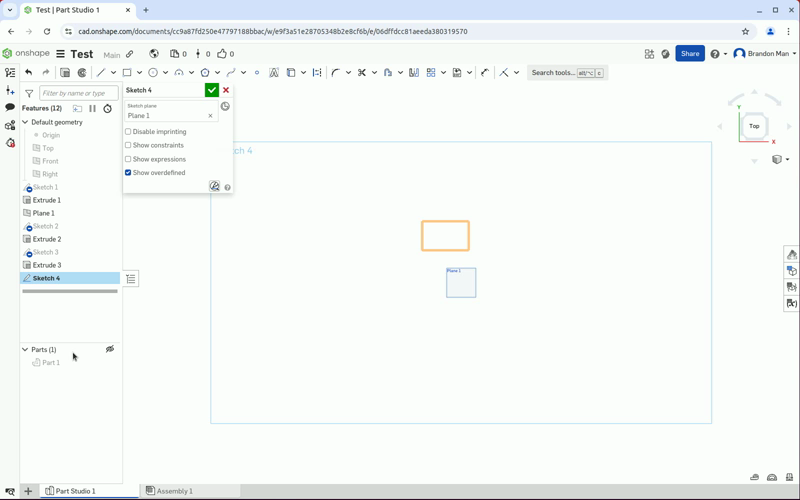
key(l)
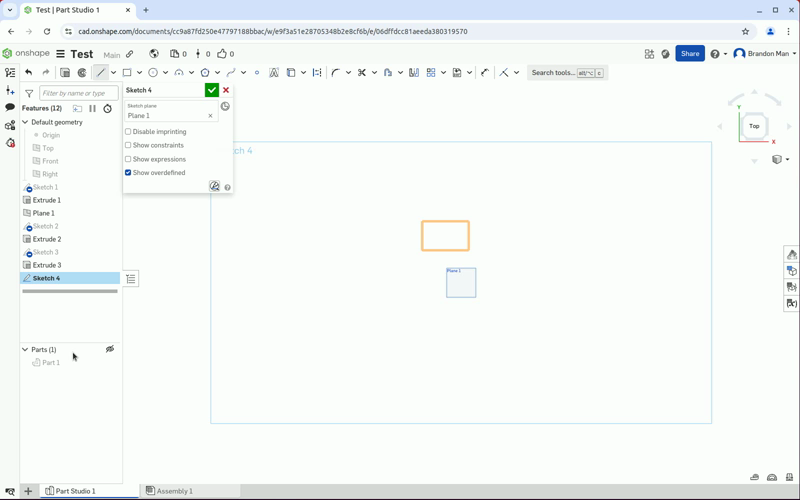
key_down(shift)
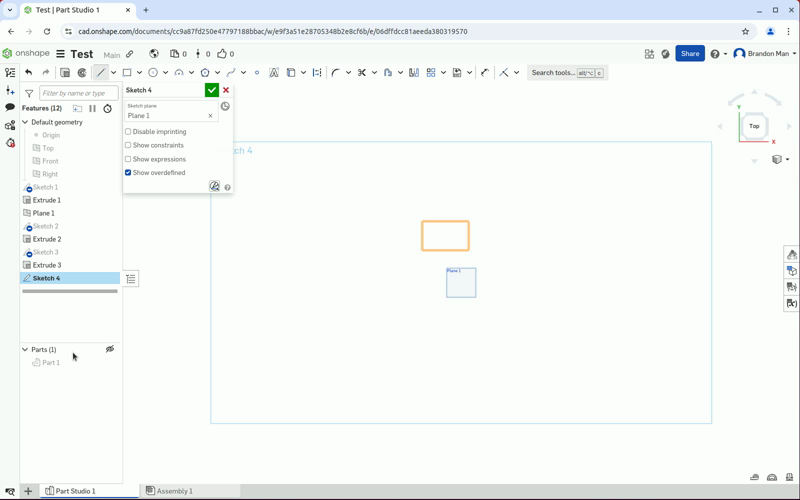
mouse_move(481, 233)
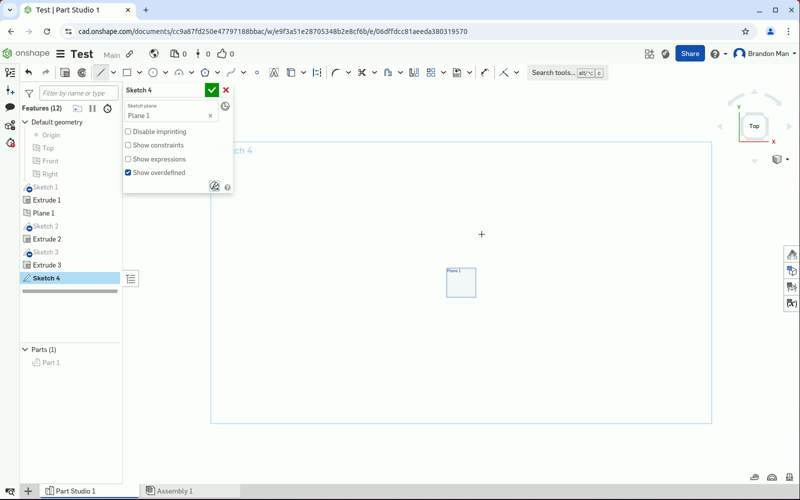
click(481, 233)
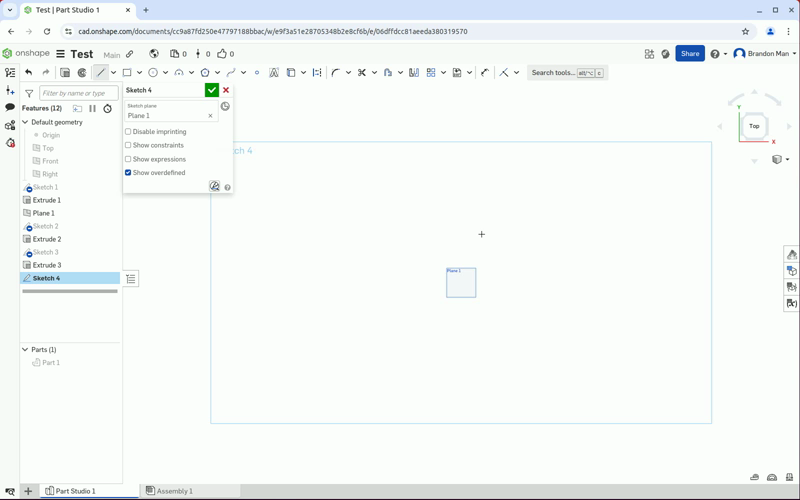
key_up(shift)
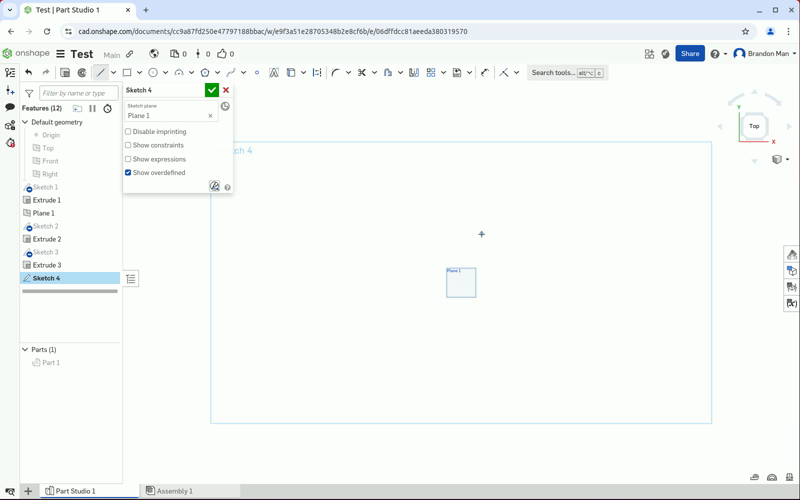
key_down(shift)
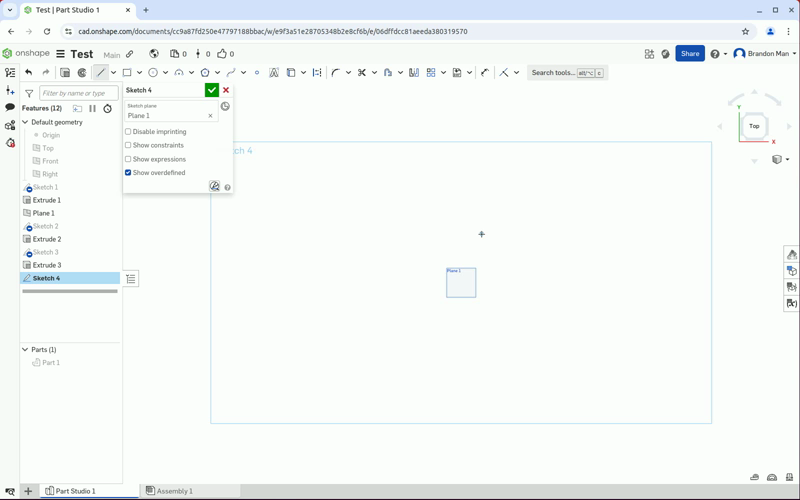
mouse_move(511, 233)
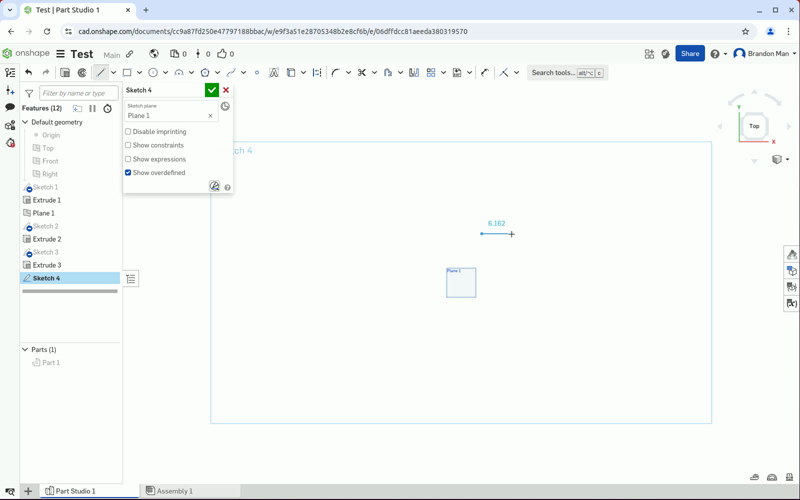
mouse_move(508, 233)
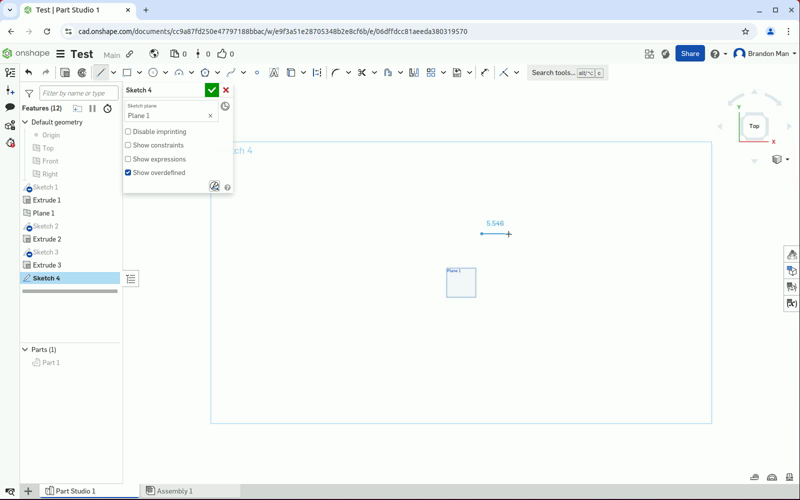
click(508, 233)
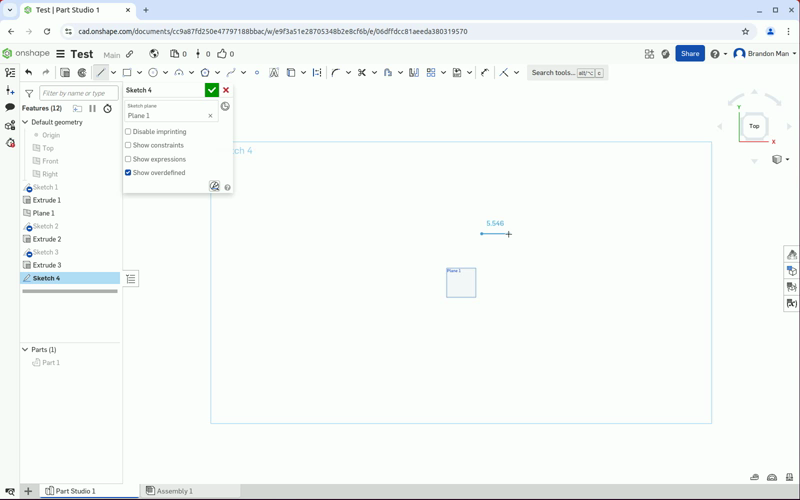
key_up(shift)
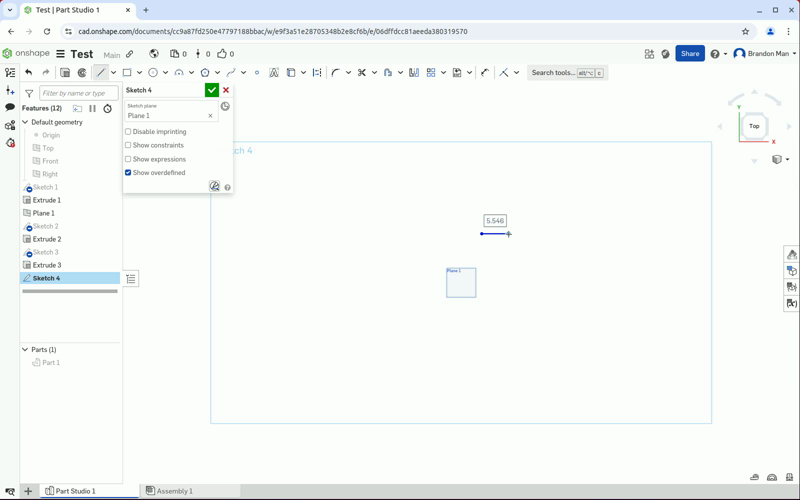
key_down(shift)
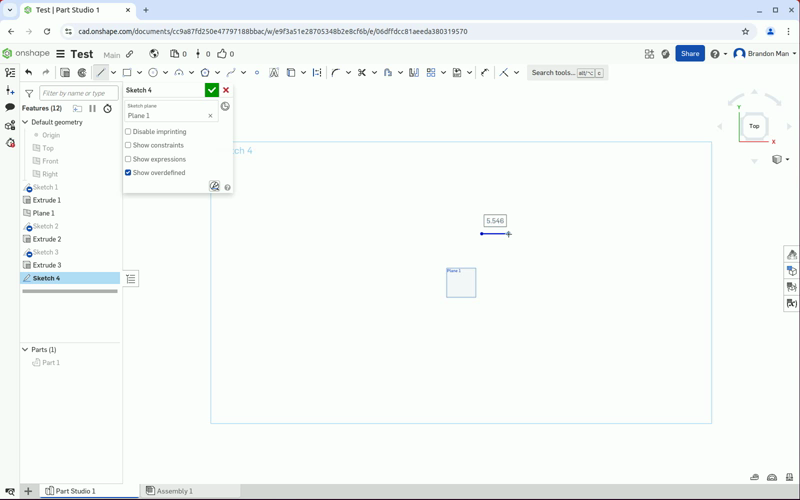
mouse_move(538, 233)
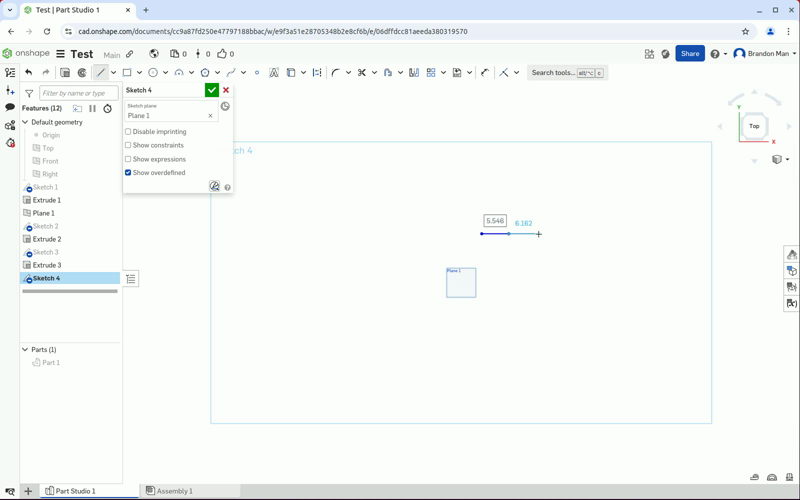
mouse_move(508, 222)
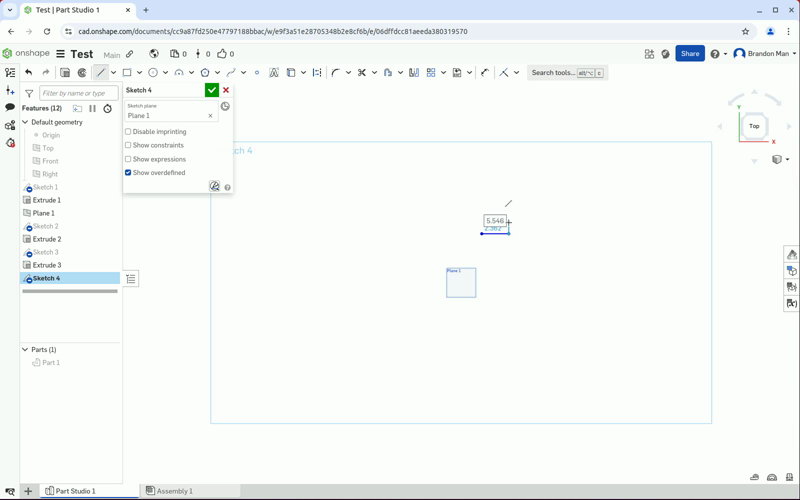
click(508, 222)
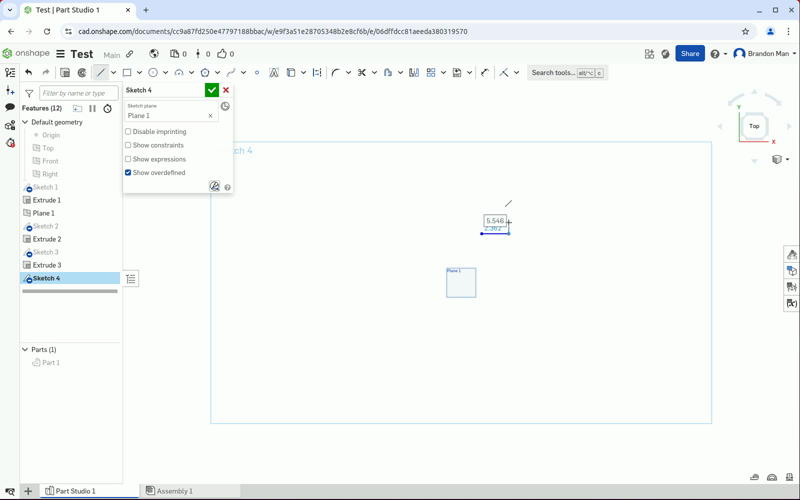
key_up(shift)
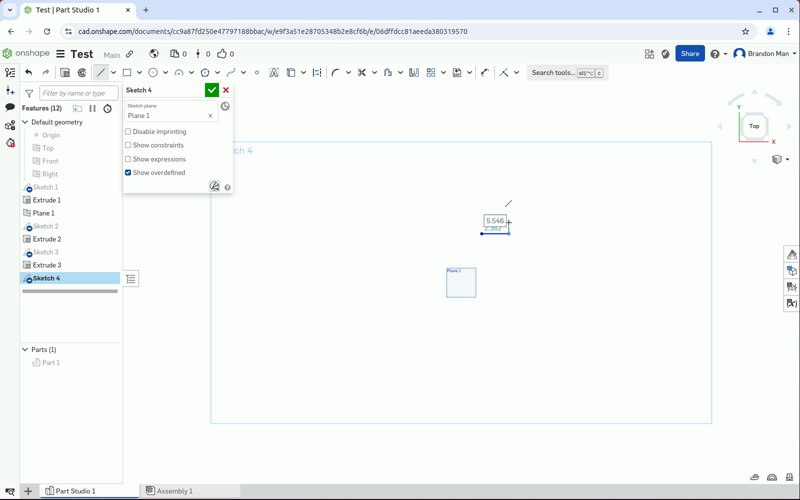
key_down(shift)
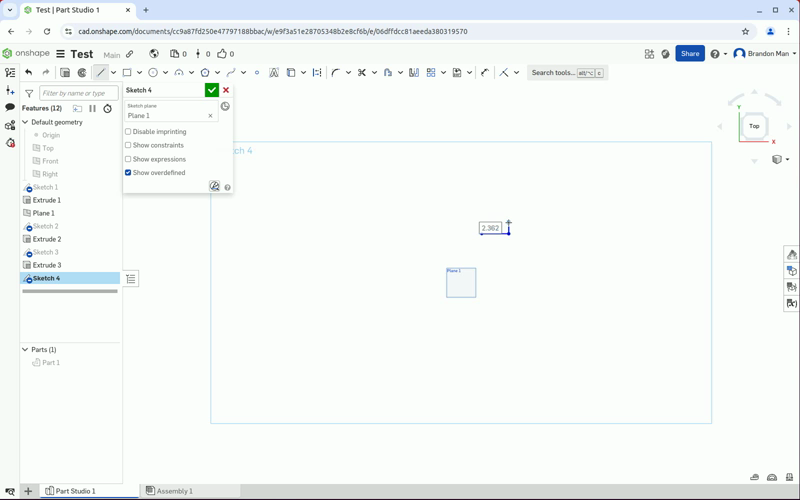
mouse_move(538, 222)
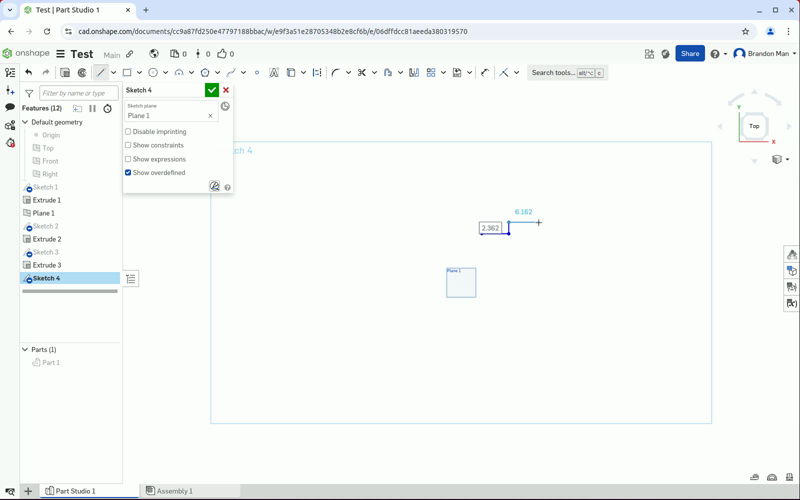
mouse_move(481, 222)
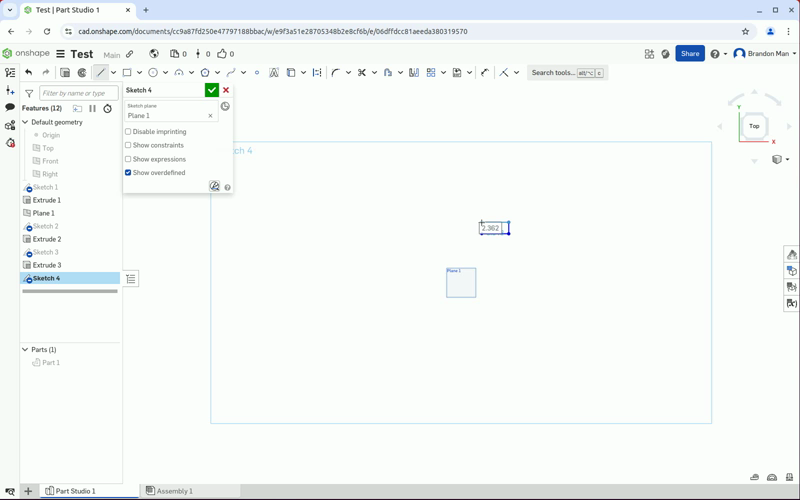
click(481, 222)
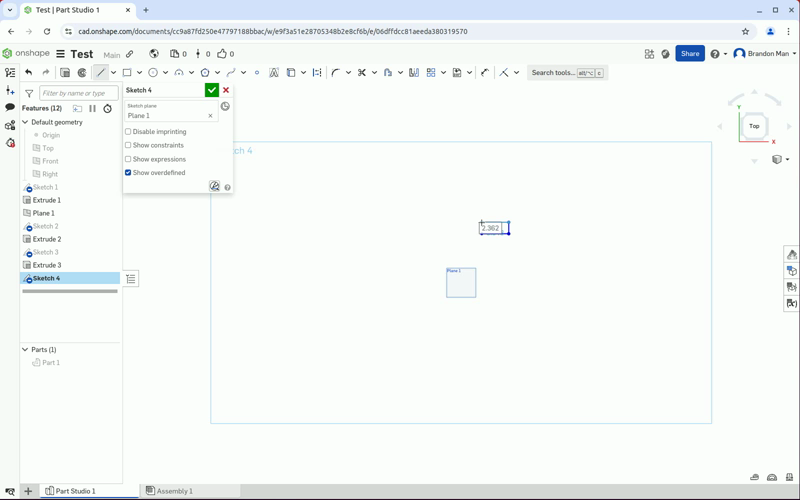
key_up(shift)
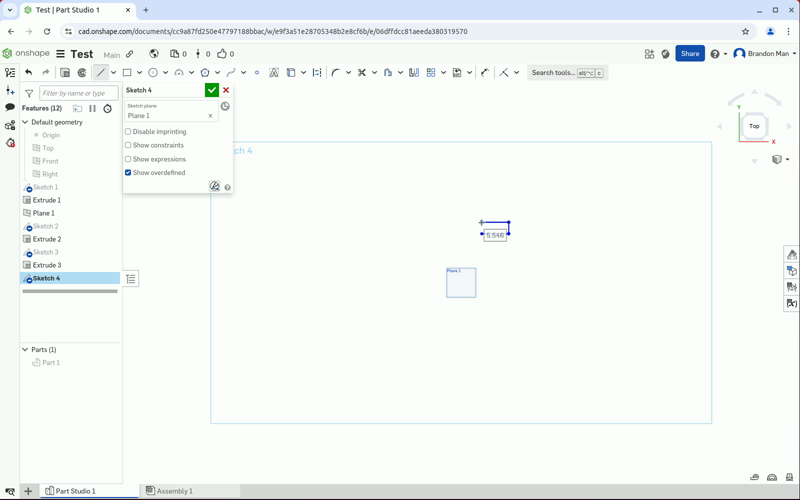
mouse_move(511, 222)
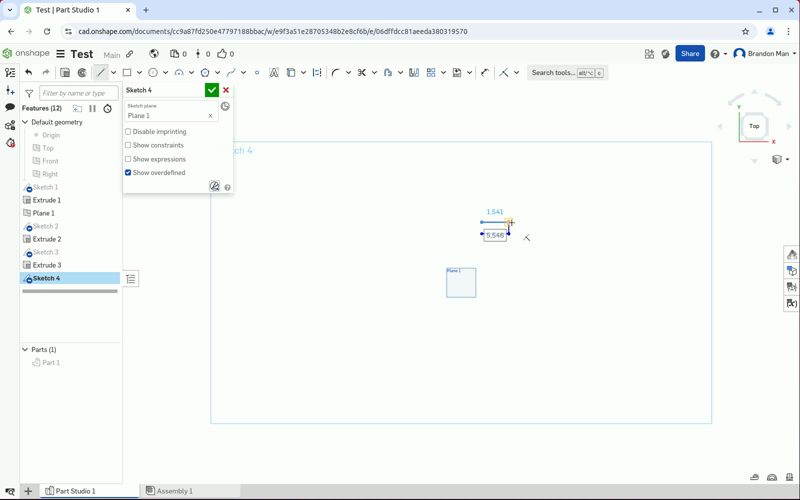
key_down(shift)
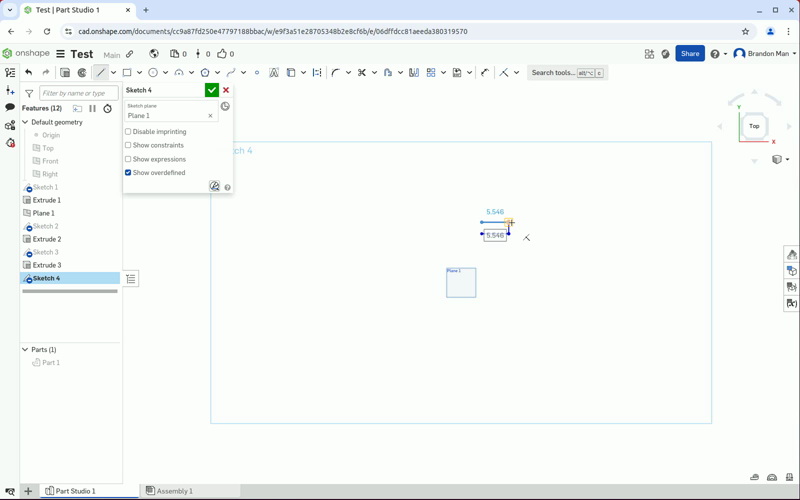
mouse_move(481, 233)
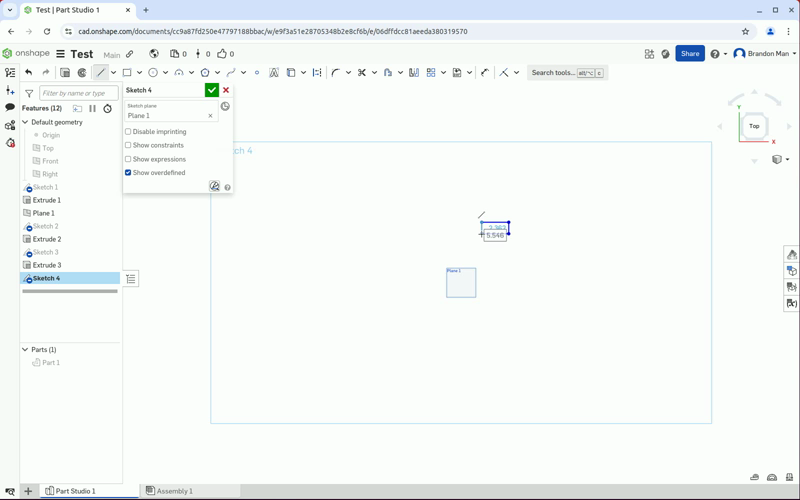
key_up(shift)
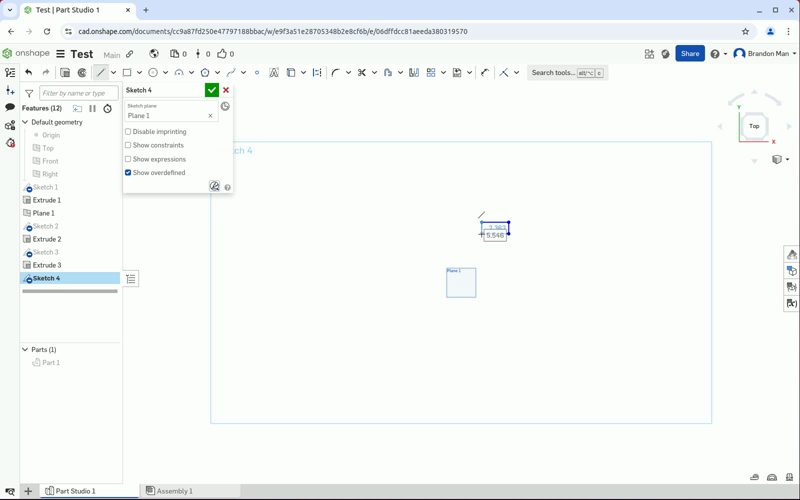
click(481, 233)
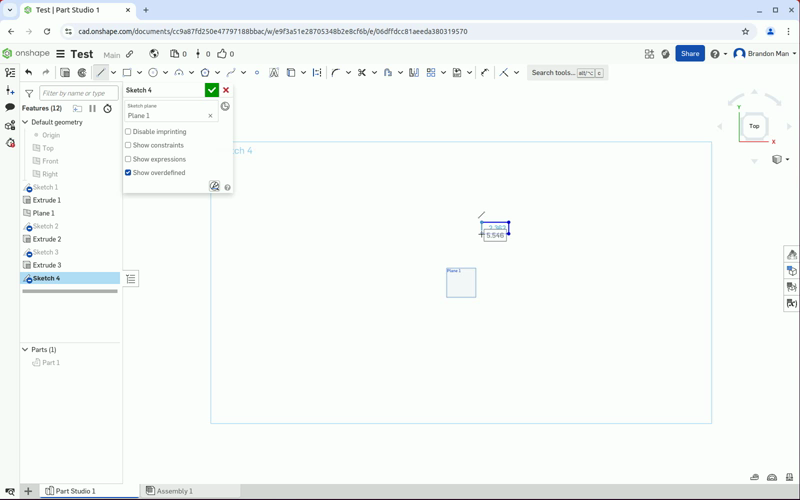
key(esc)
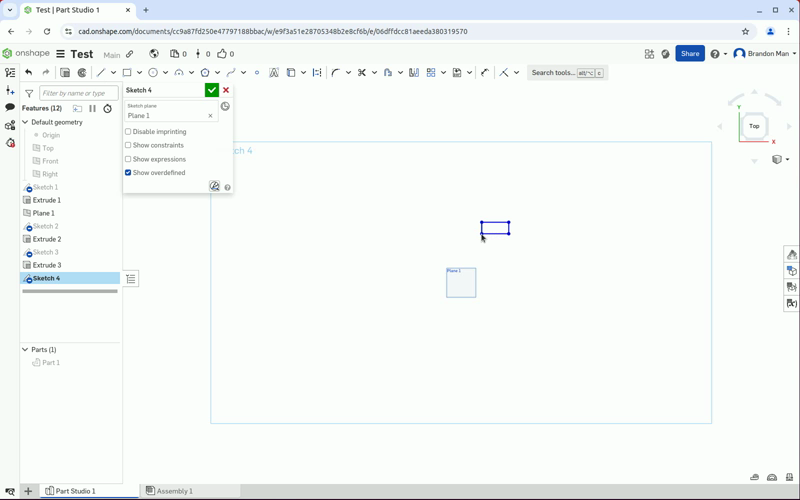
mouse_move(495, 232)
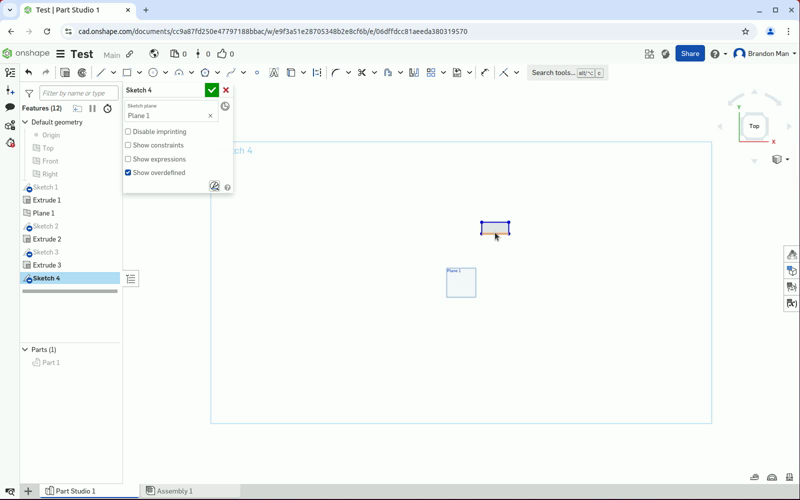
scroll(6)
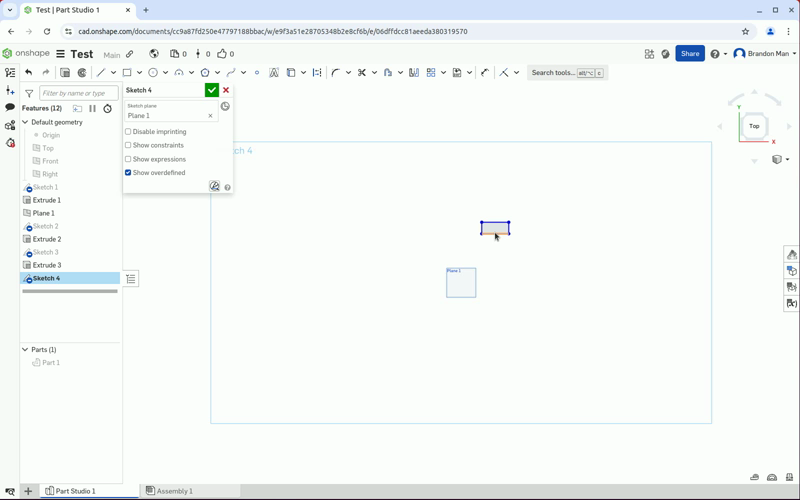
scroll(6)
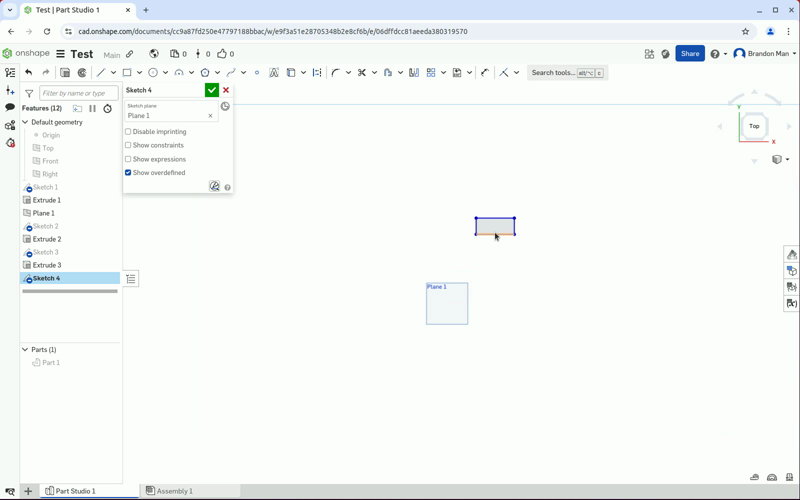
scroll(6)
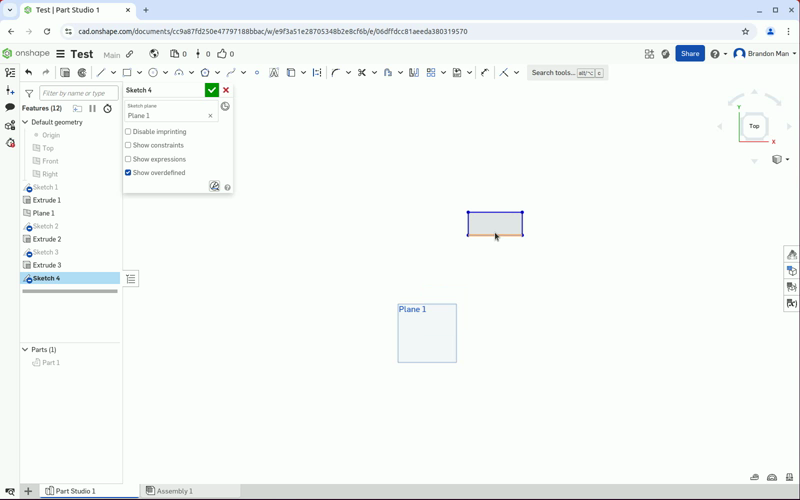
scroll(6)
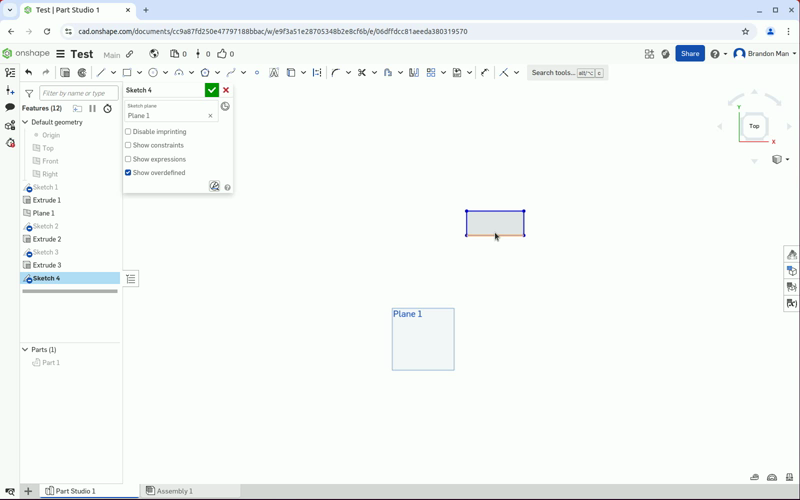
scroll(6)
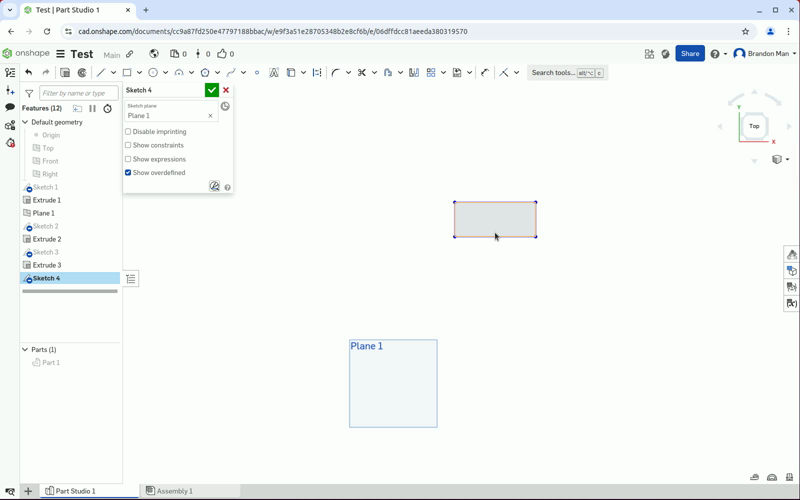
scroll(6)
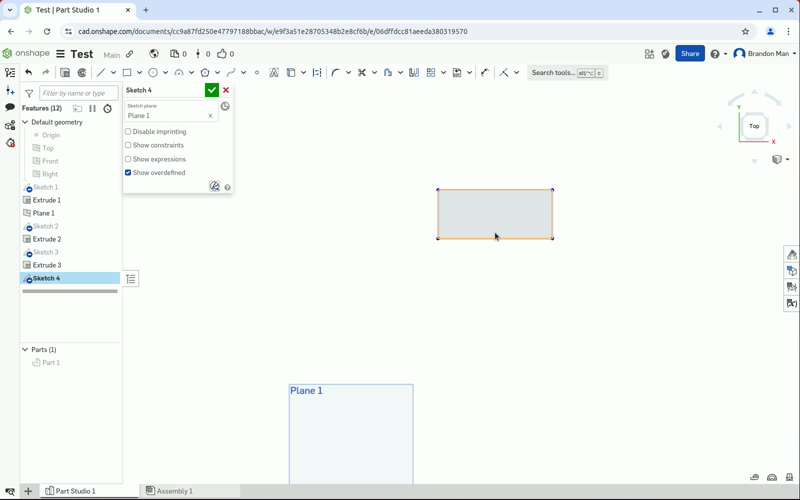
scroll(6)
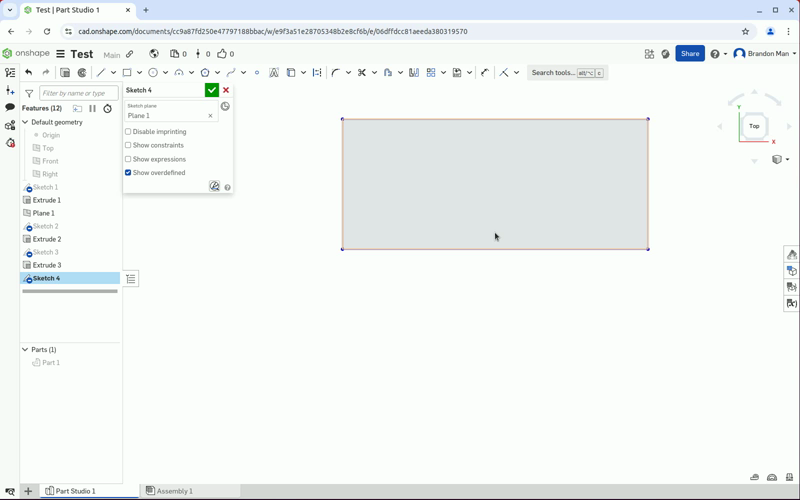
click(495, 232)
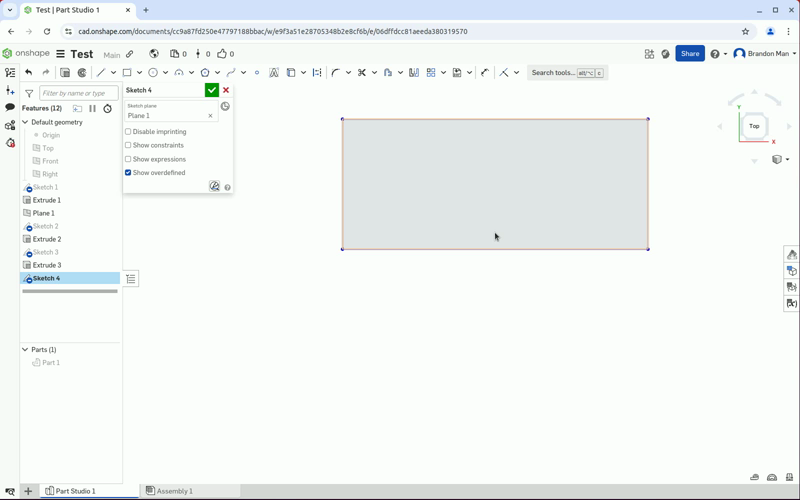
scroll(-6)
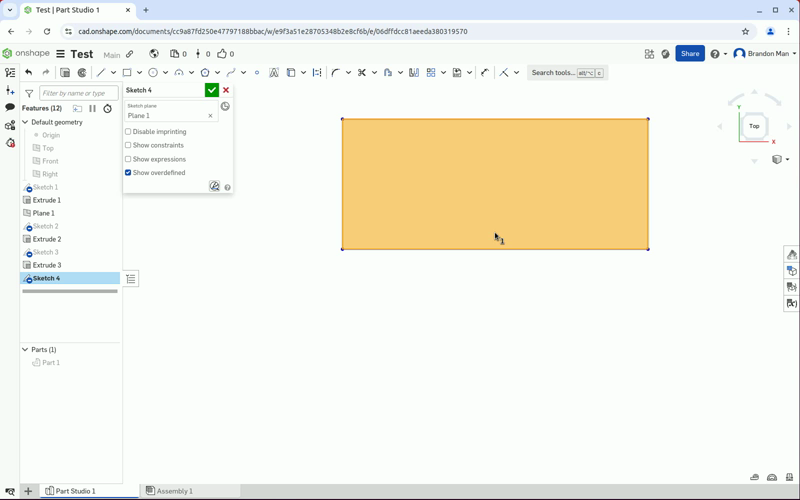
scroll(-6)
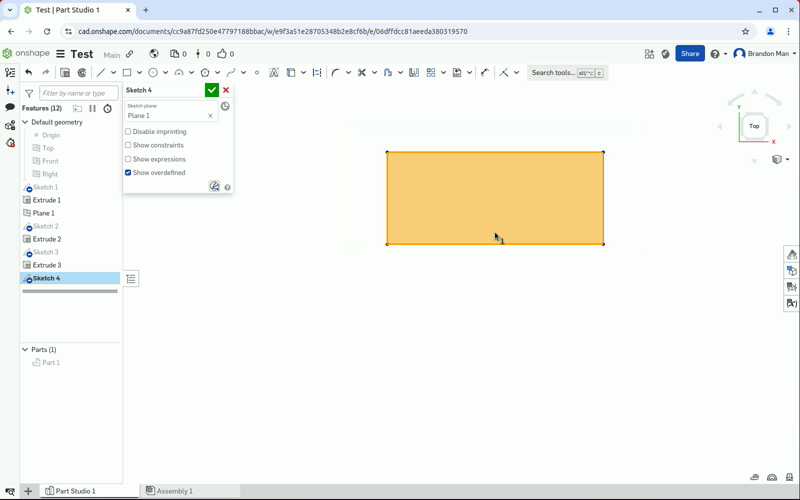
scroll(-6)
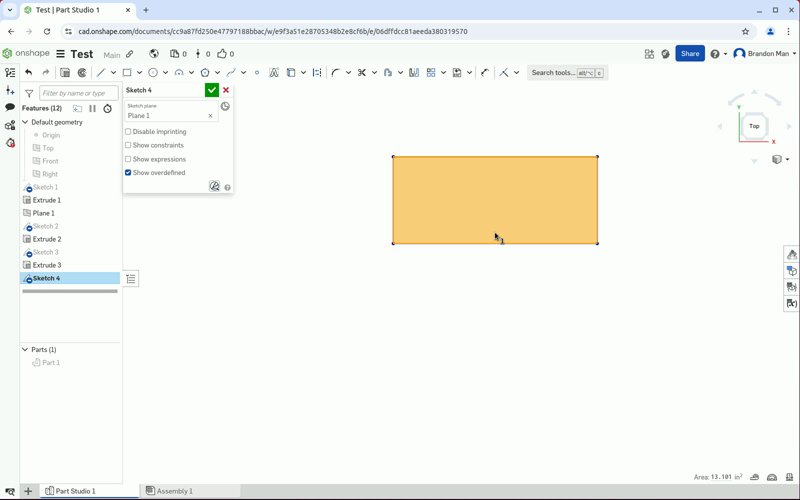
scroll(-6)
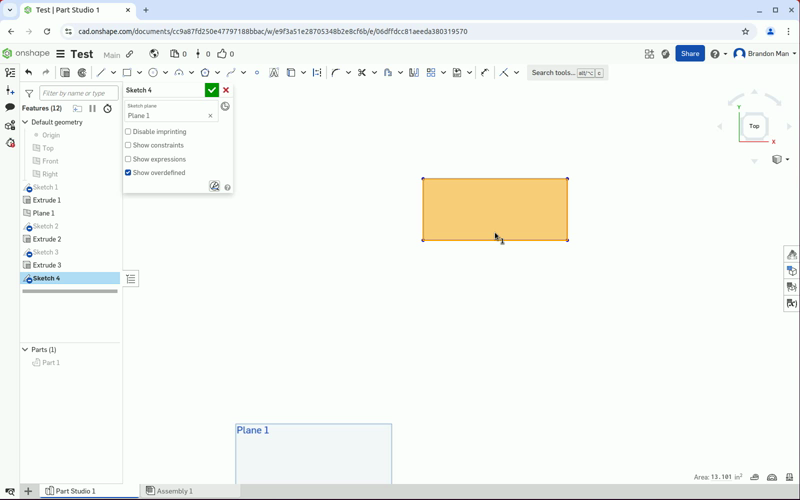
scroll(-6)
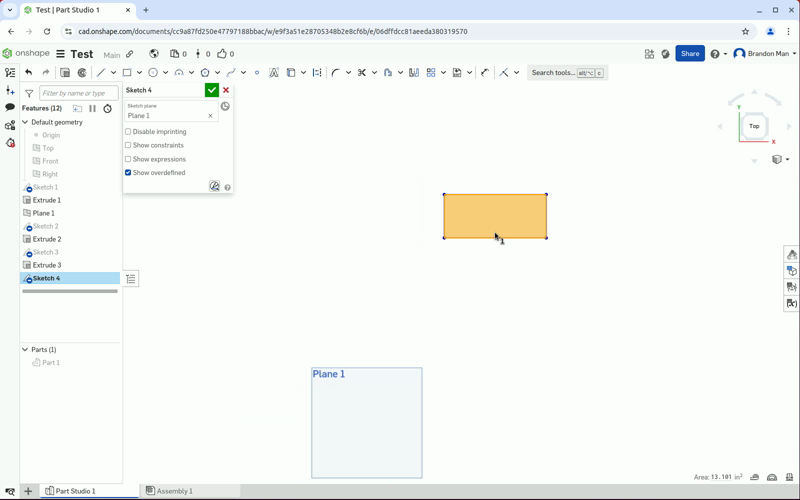
scroll(-6)
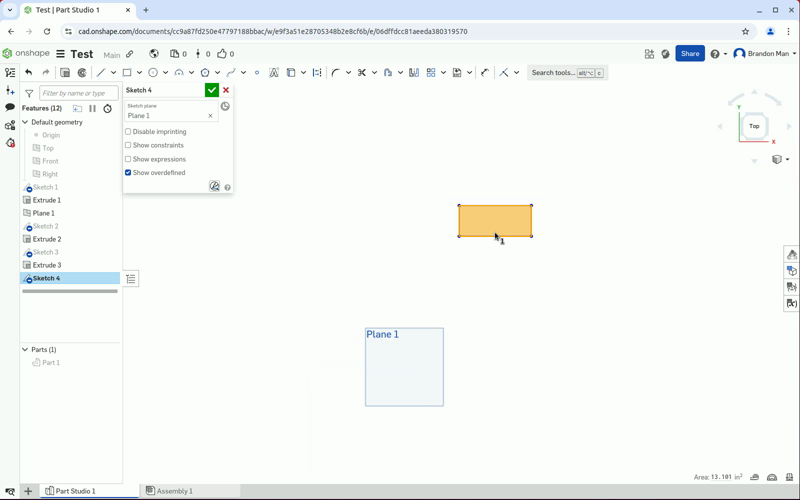
scroll(-6)
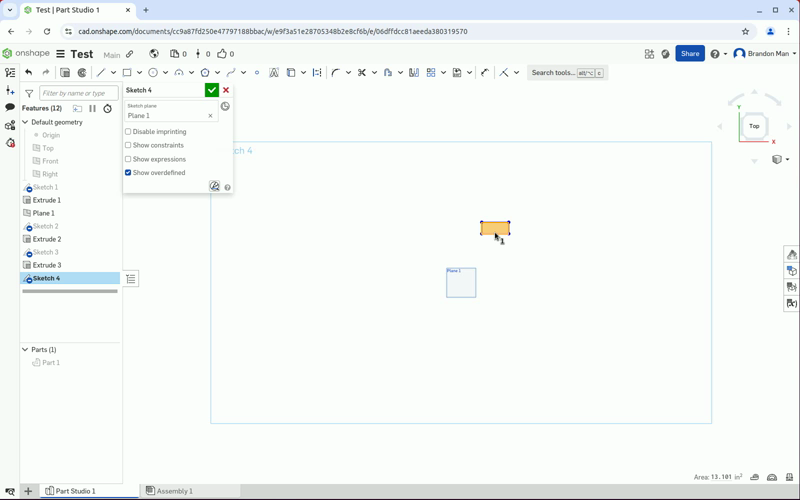
mouse_move(73, 352)
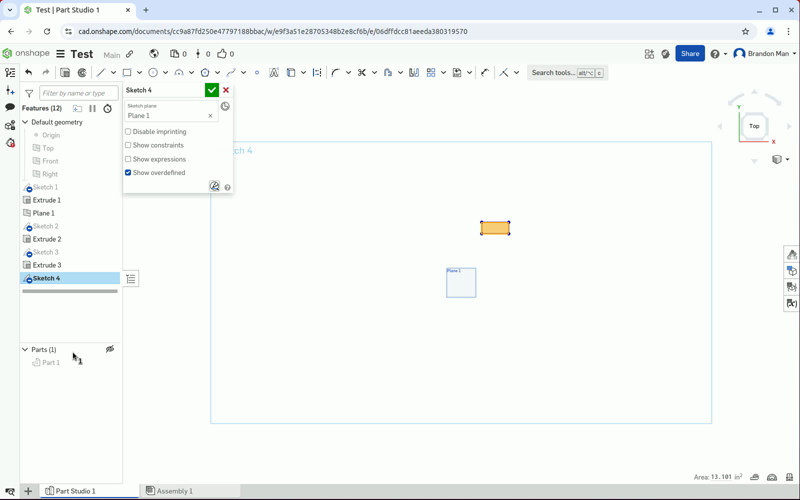
key(shift+y)
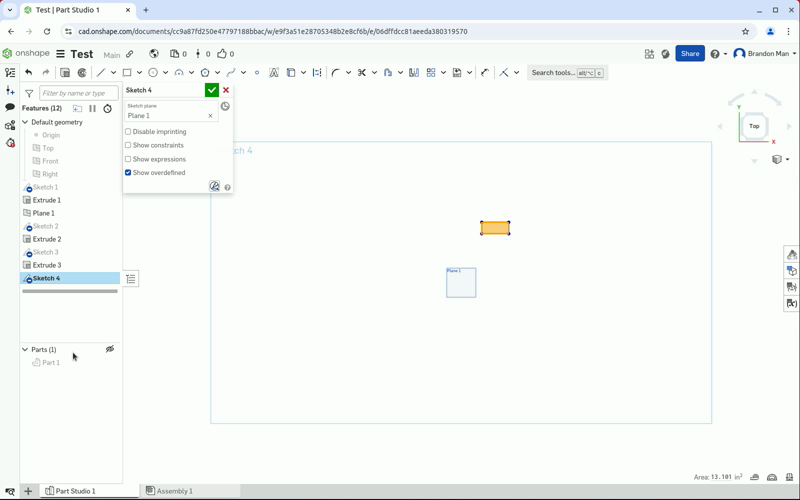
key(shift+e)
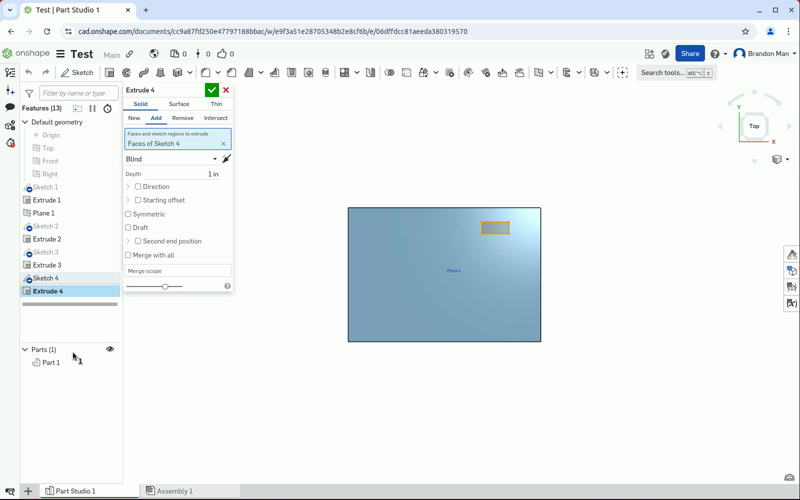
mouse_move(143, 106)
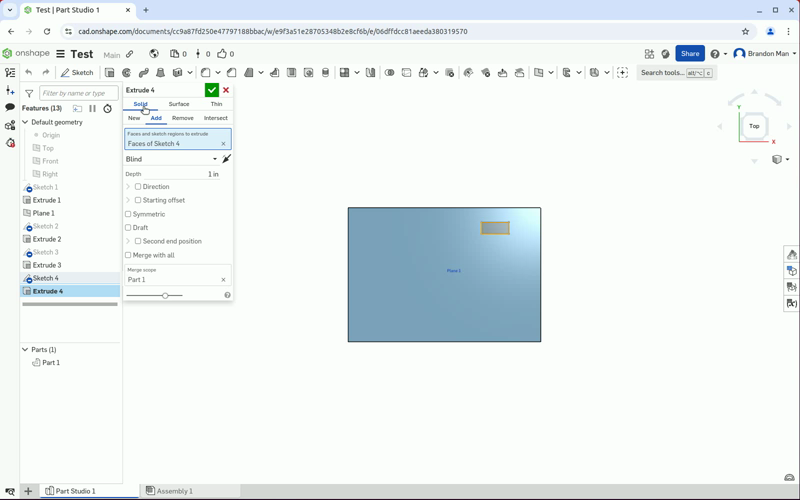
click(143, 106)
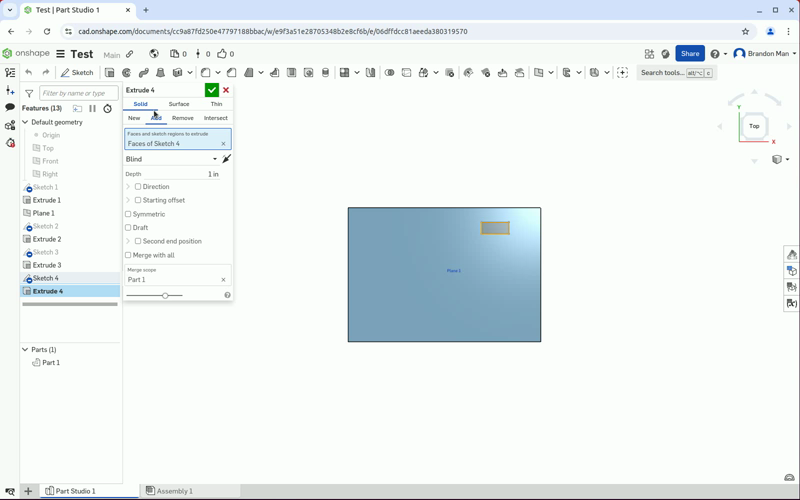
mouse_move(186, 120)
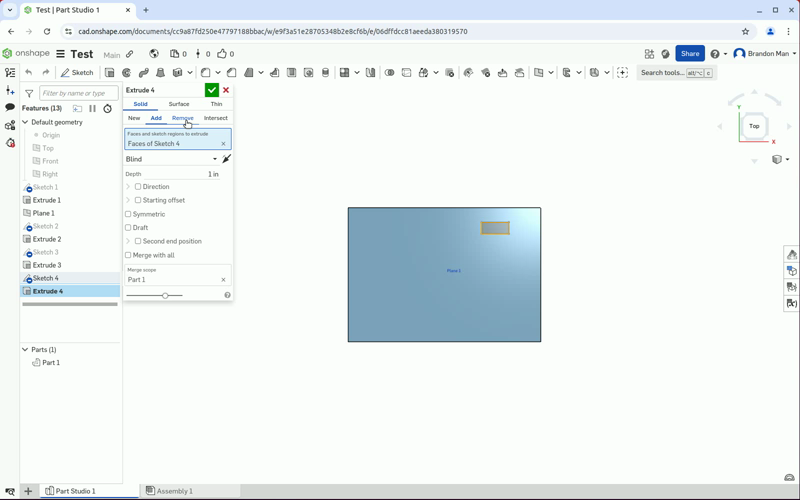
click(186, 120)
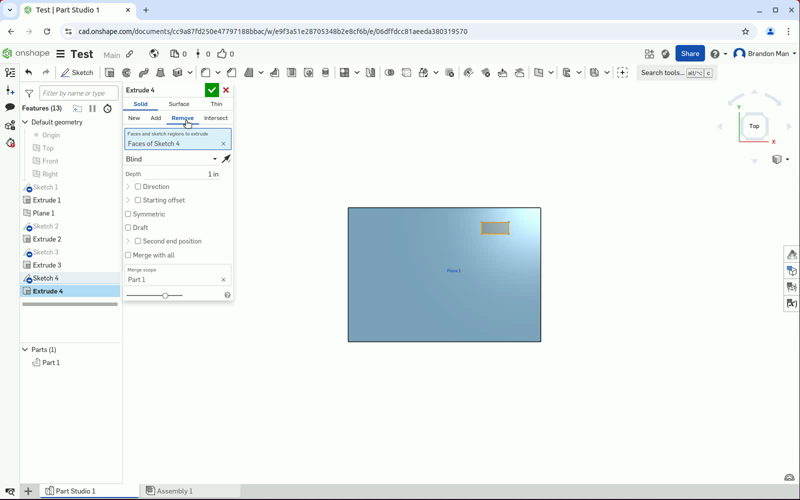
key(tab, 4)
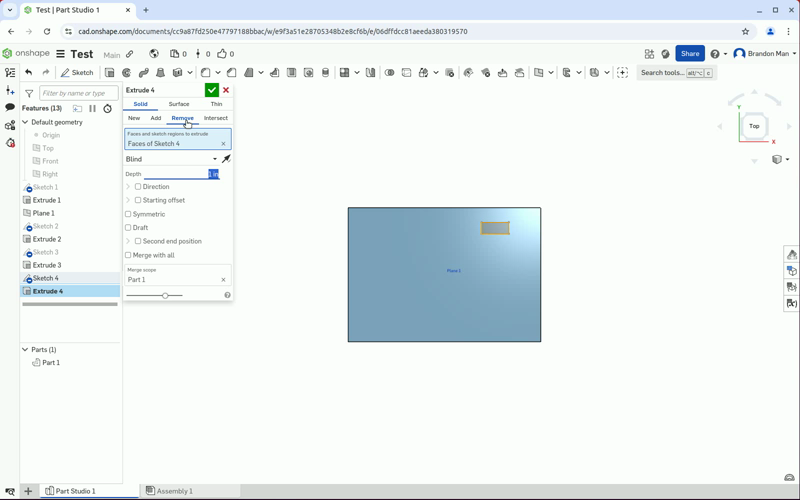
text(1.204)
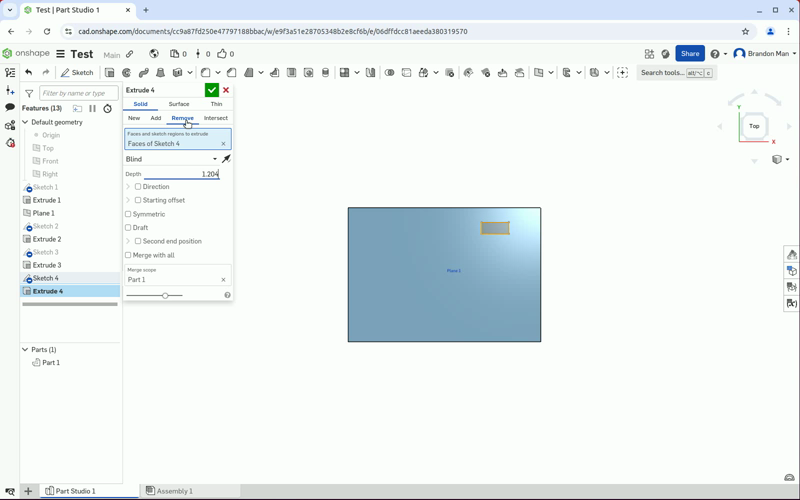
key(tab, 6)
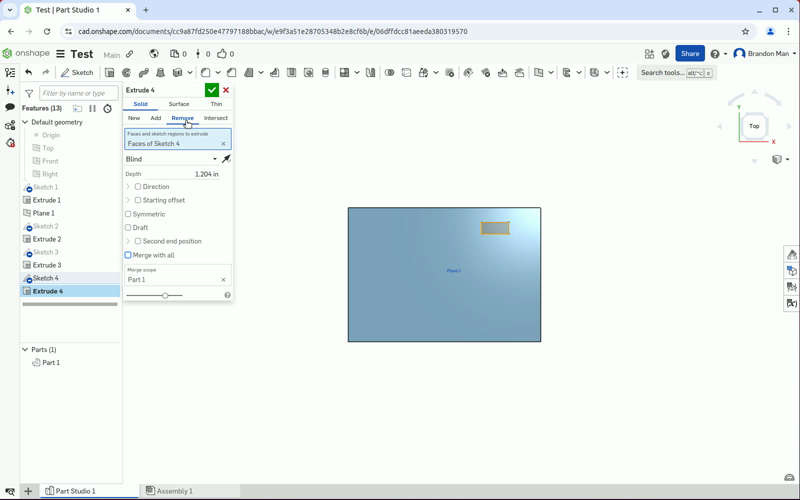
key(space)
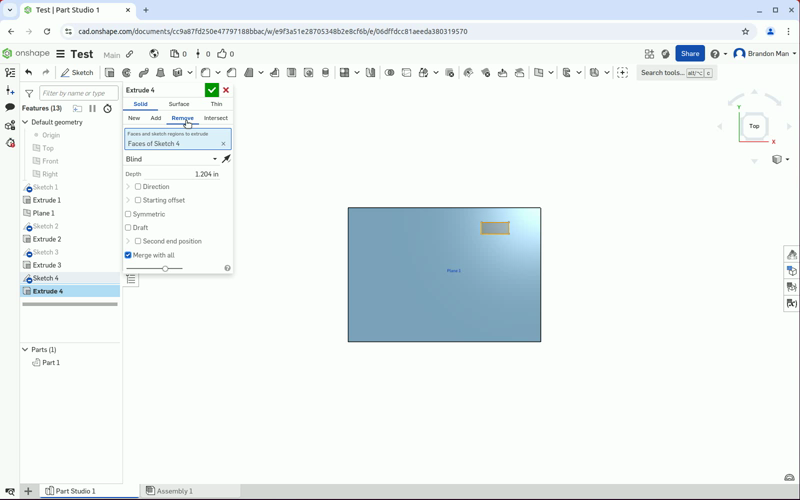
key(enter)
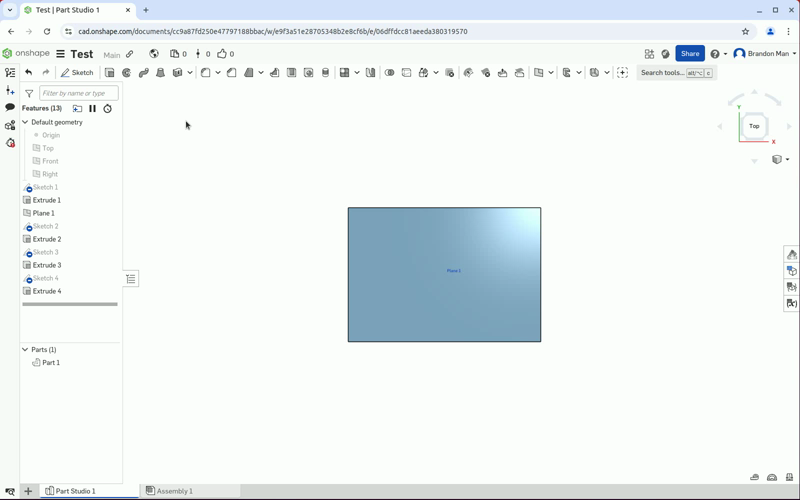
key(shift+h)
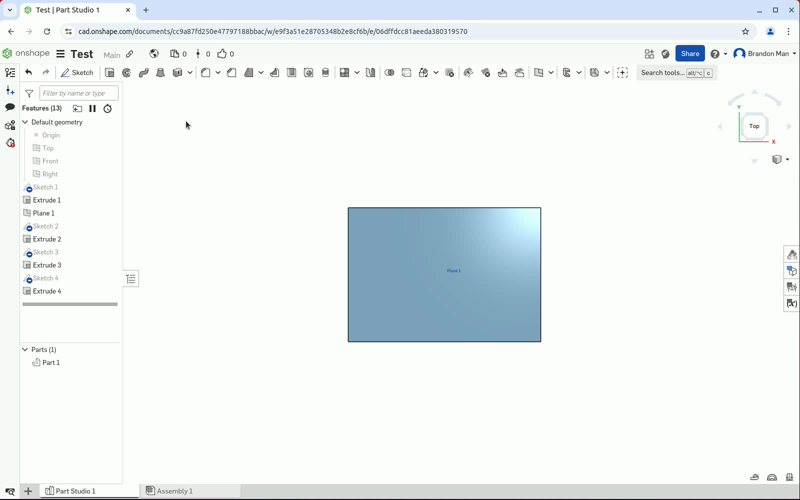
key(shift+h)
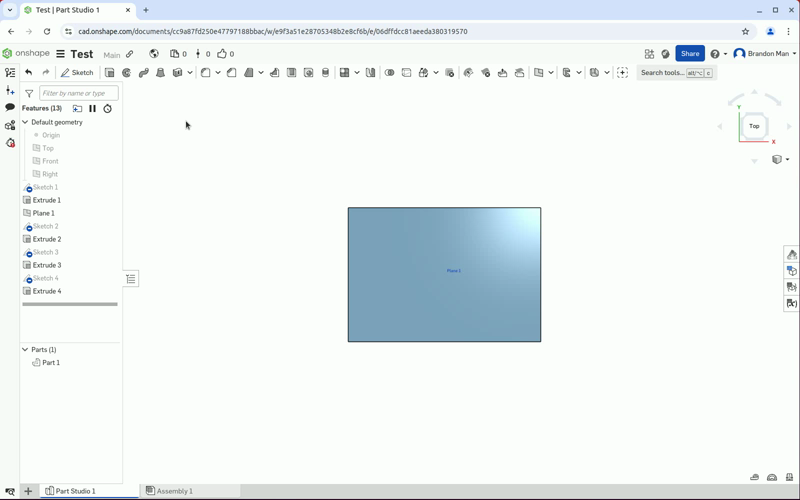
mouse_move(73, 189)
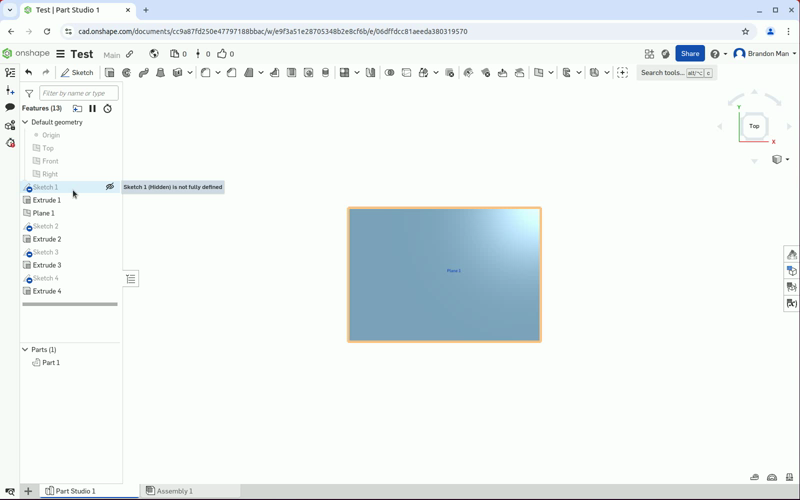
click(73, 189)
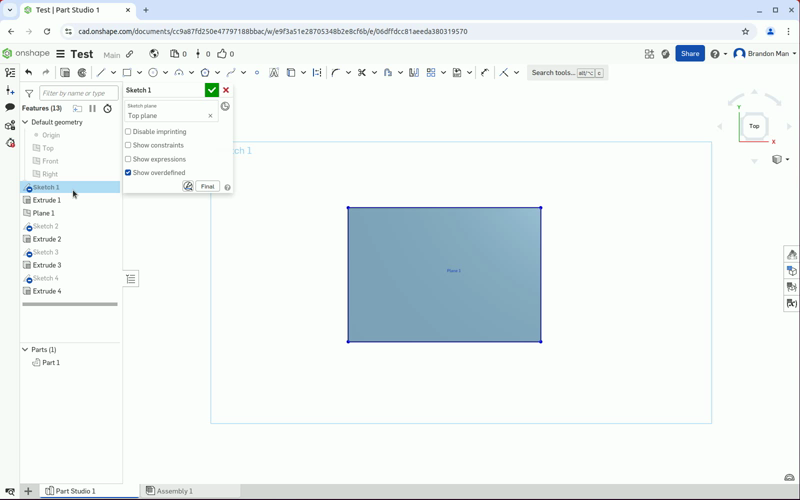
mouse_move(229, 92)
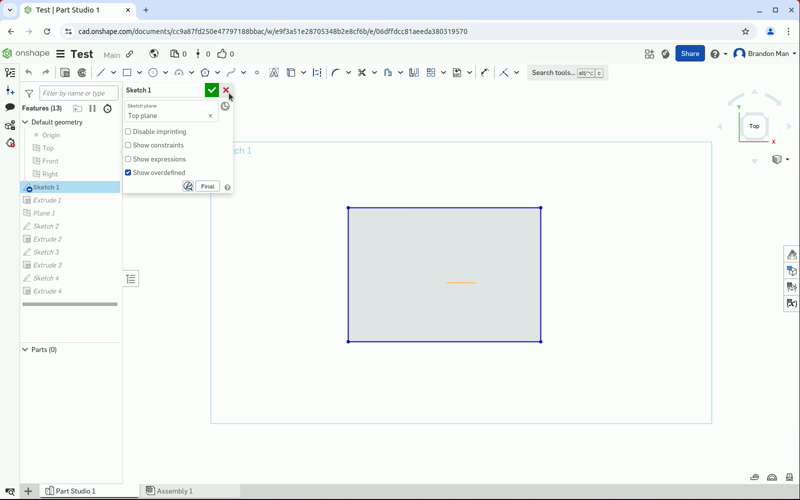
click(229, 92)
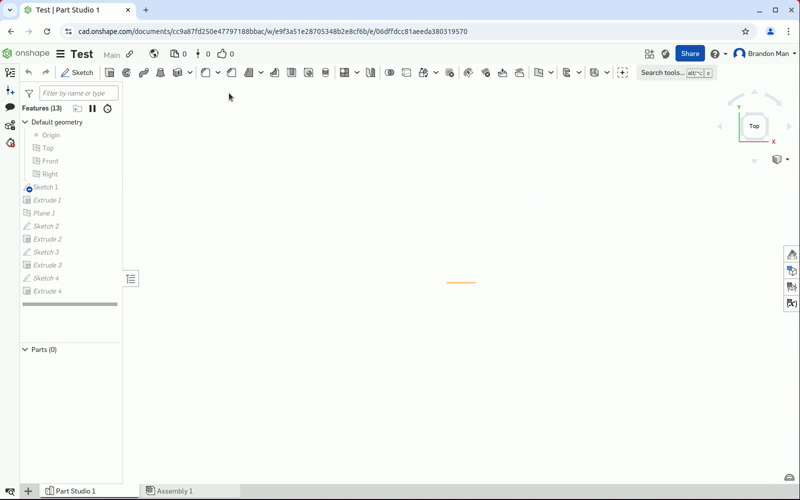
key(shift+s)
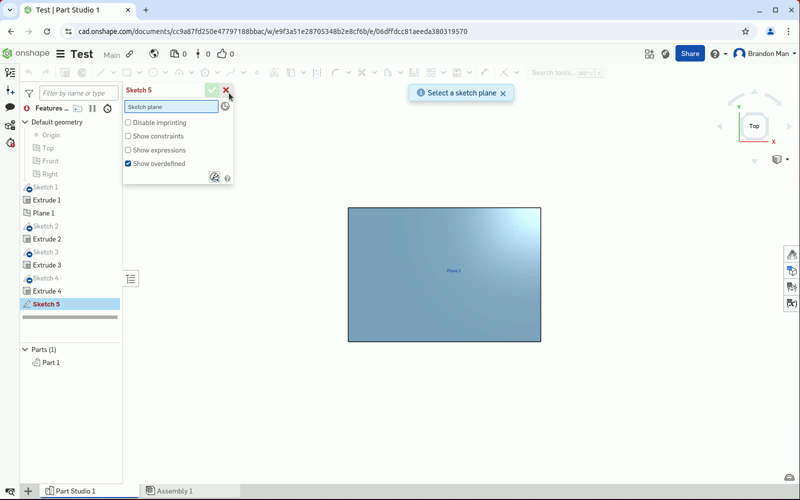
mouse_move(73, 215)
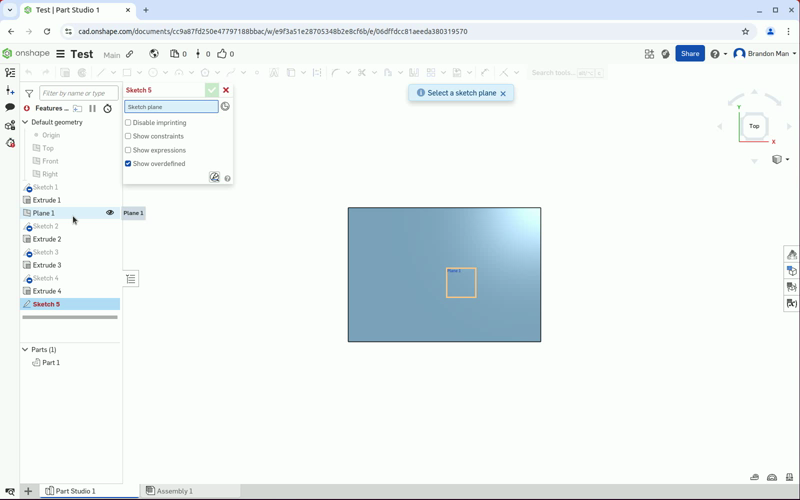
click(73, 215)
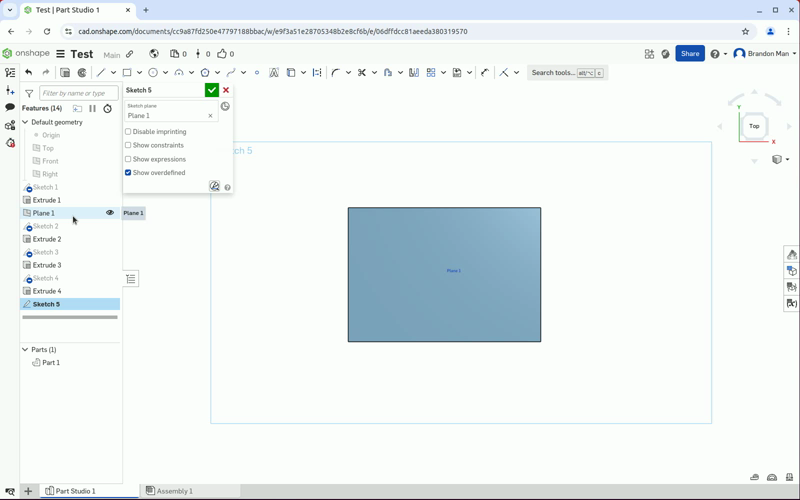
mouse_move(73, 352)
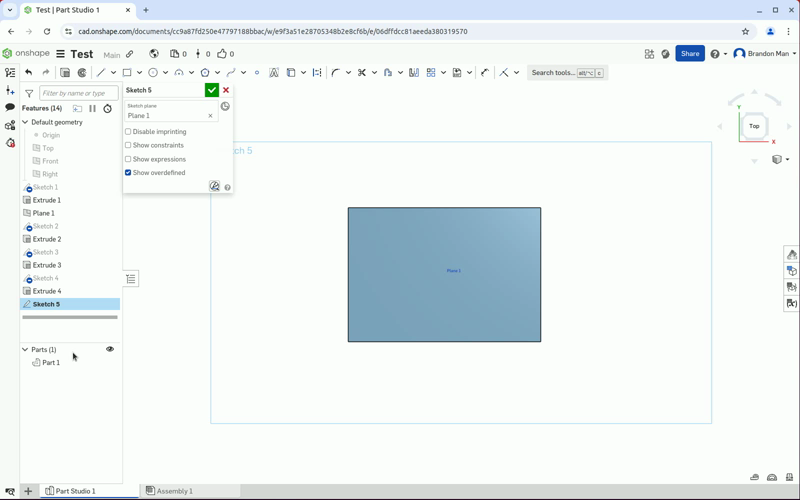
key(y)
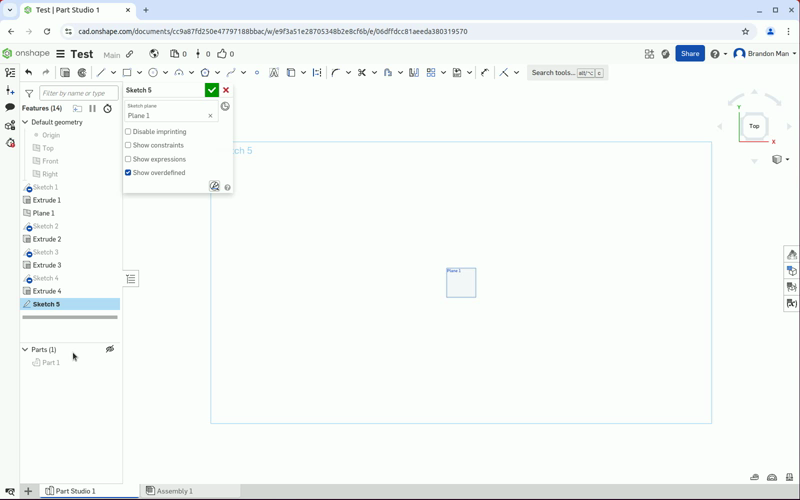
key(c)
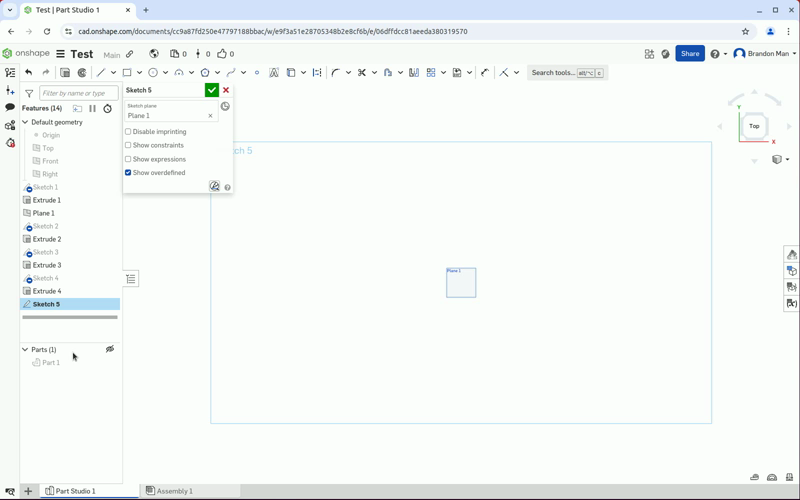
key_down(shift)
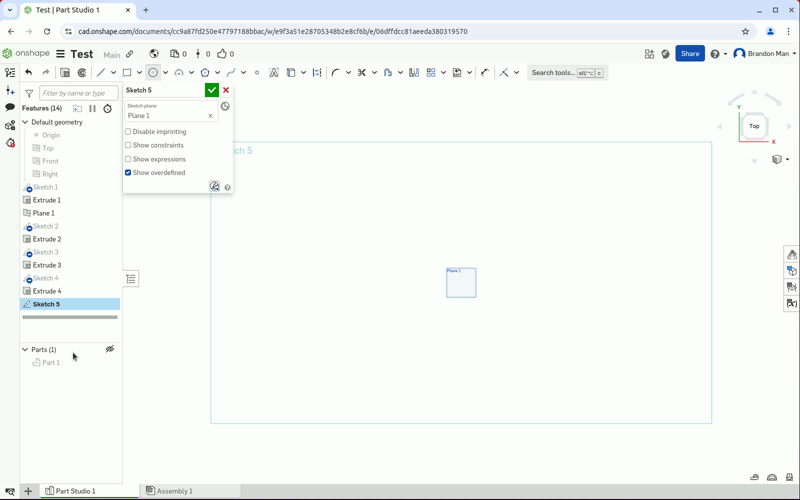
mouse_move(519, 227)
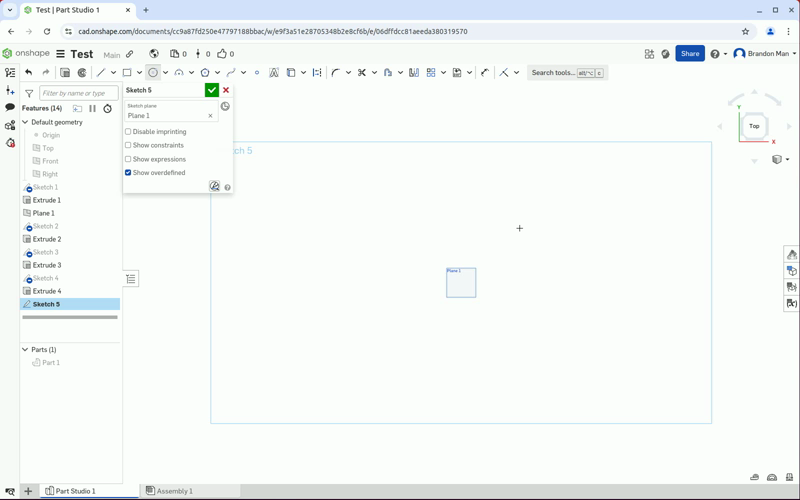
click(519, 227)
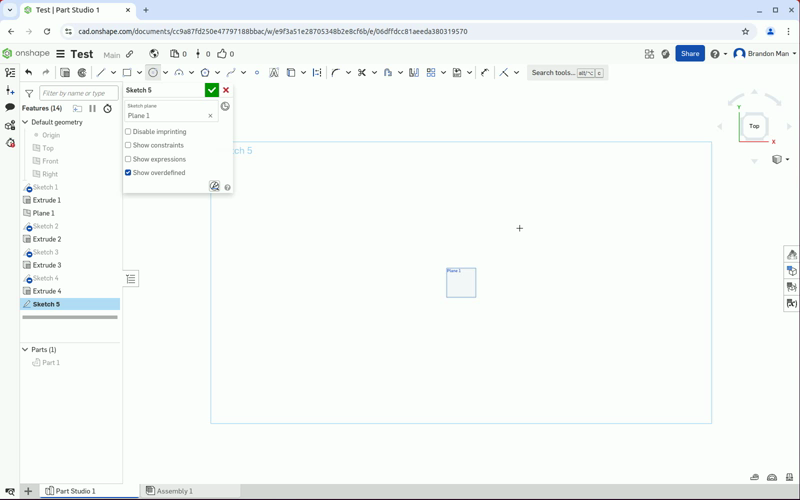
key_up(shift)
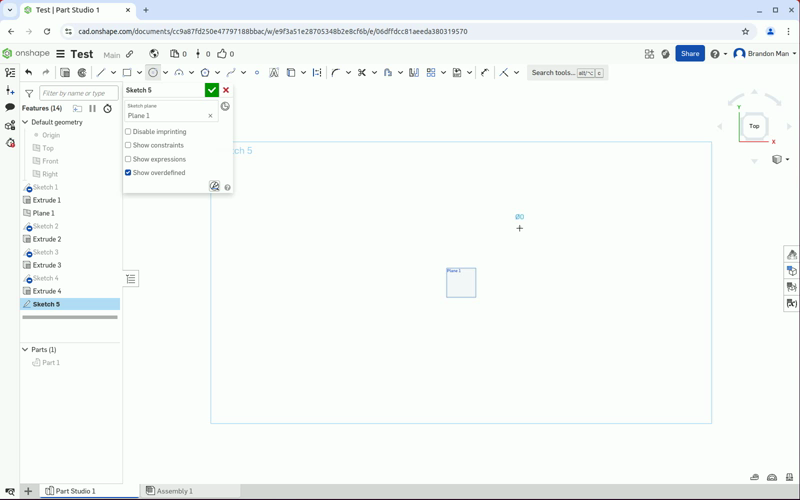
mouse_move(527, 227)
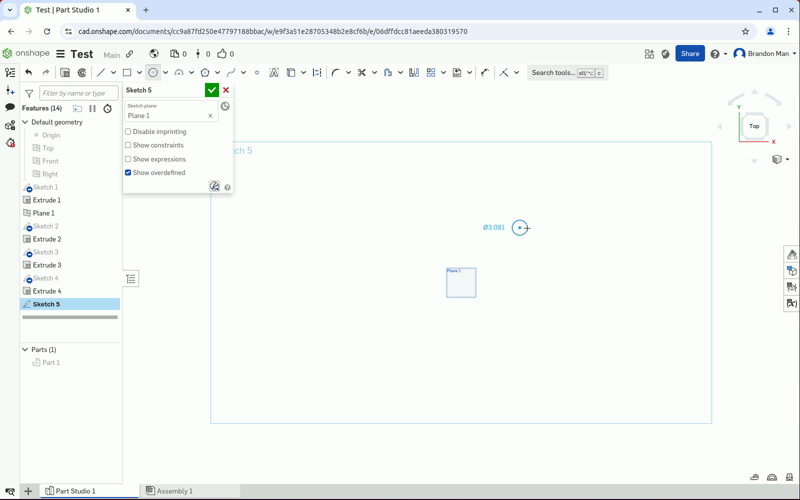
click(527, 227)
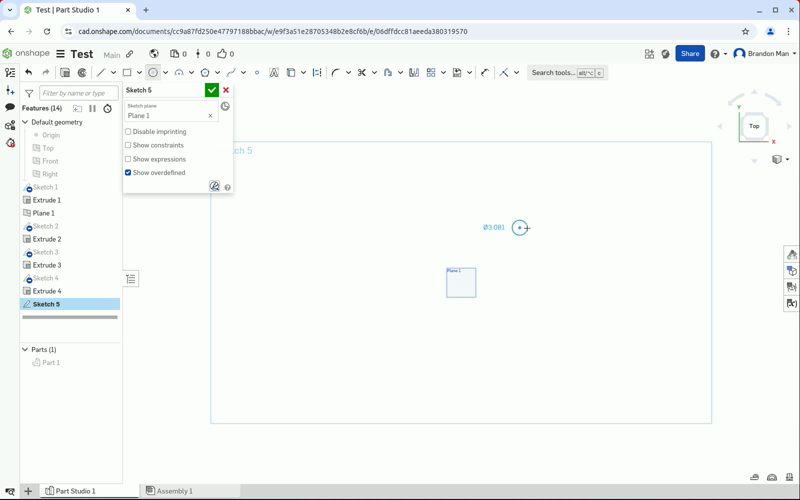
key(esc)
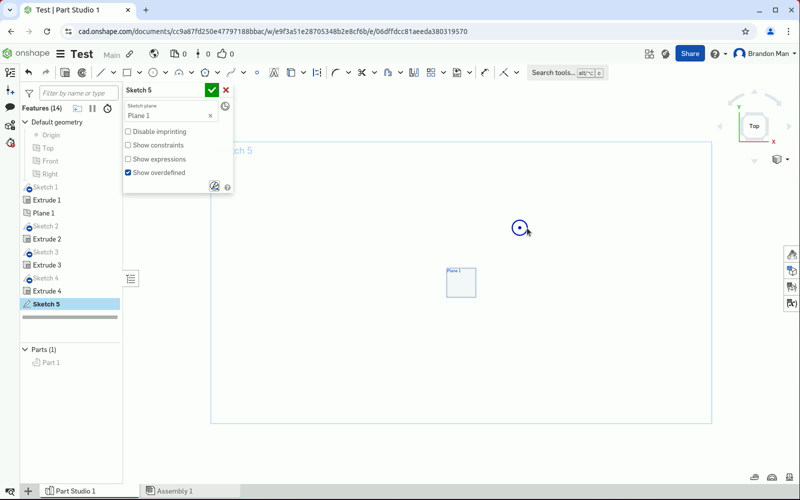
mouse_move(522, 225)
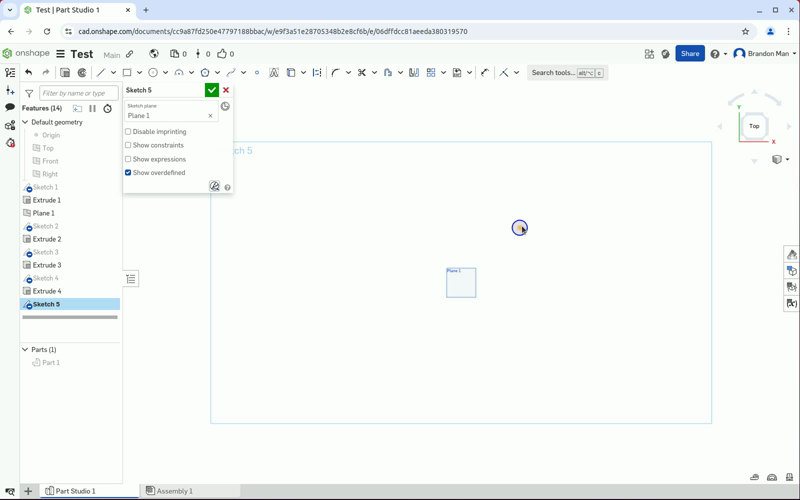
scroll(6)
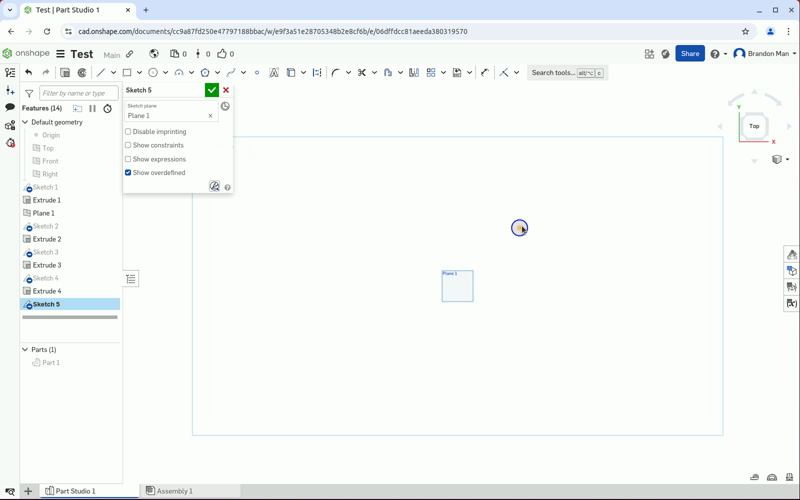
scroll(6)
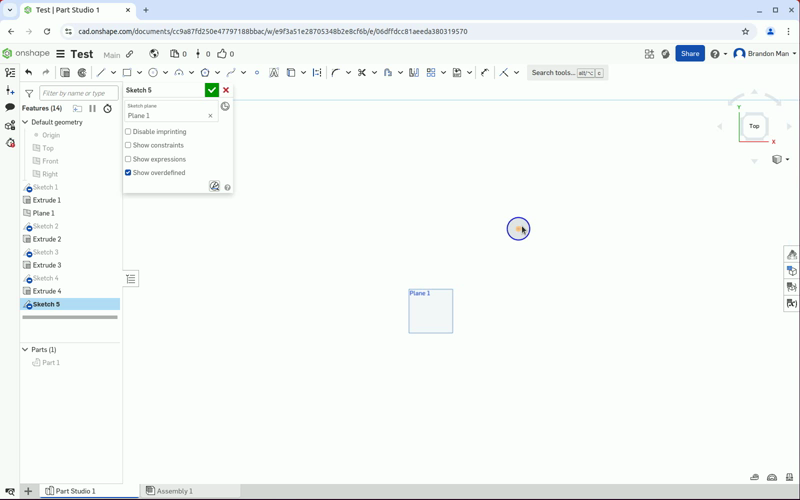
scroll(6)
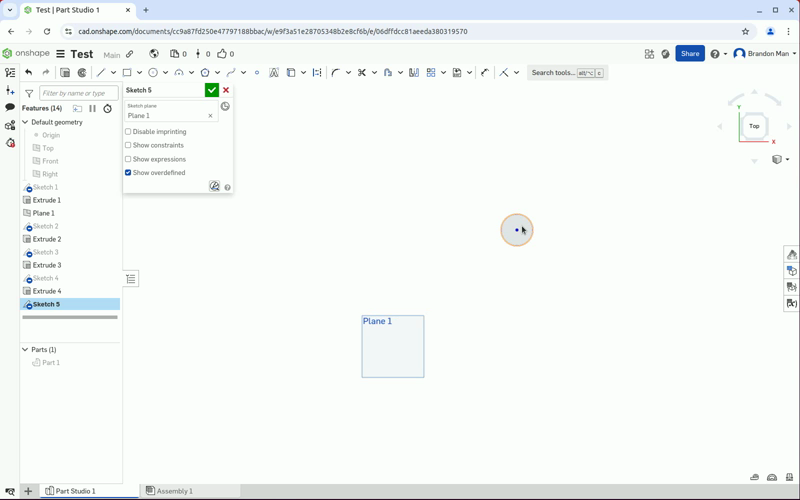
scroll(6)
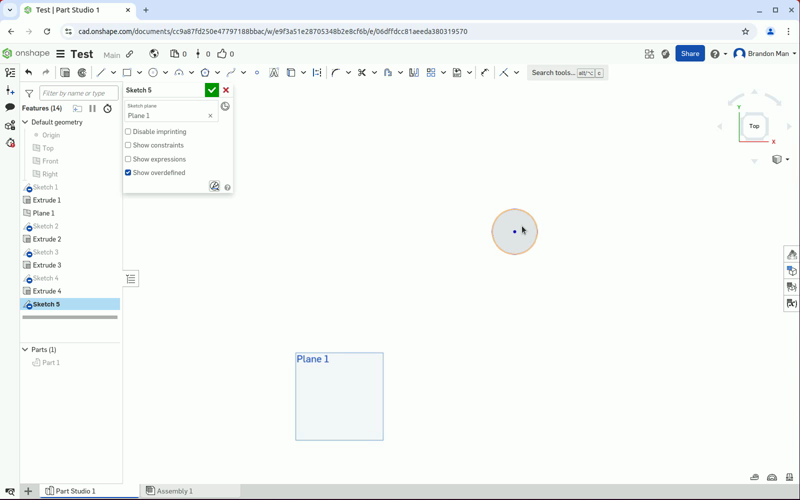
scroll(6)
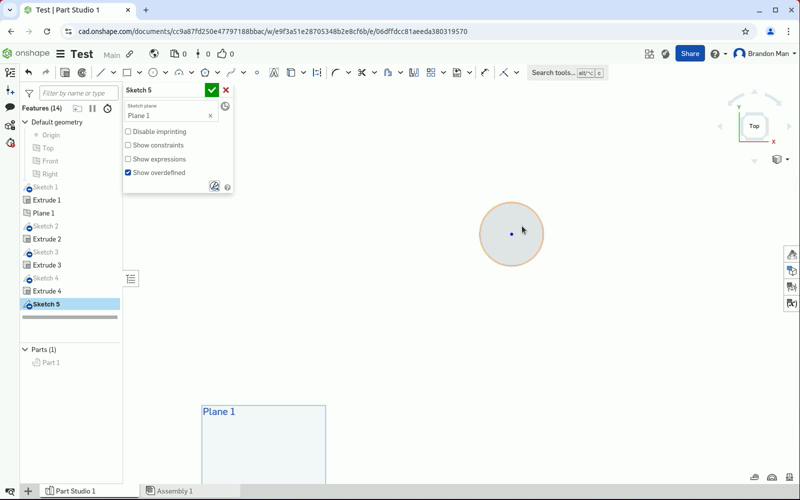
scroll(6)
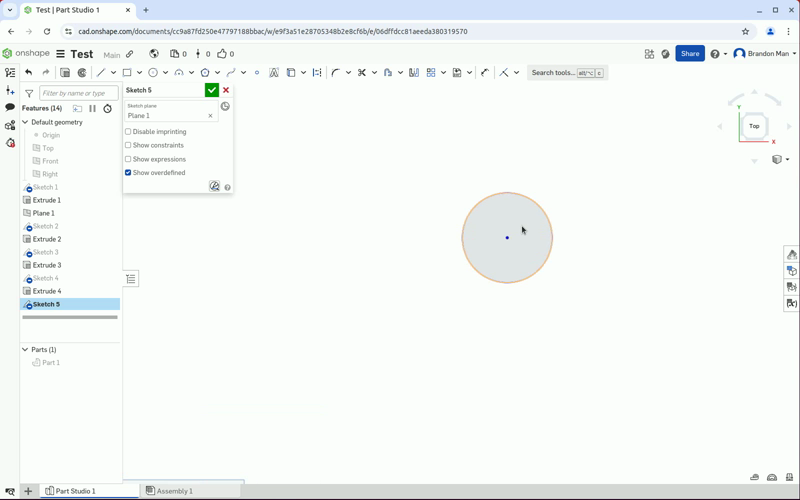
scroll(6)
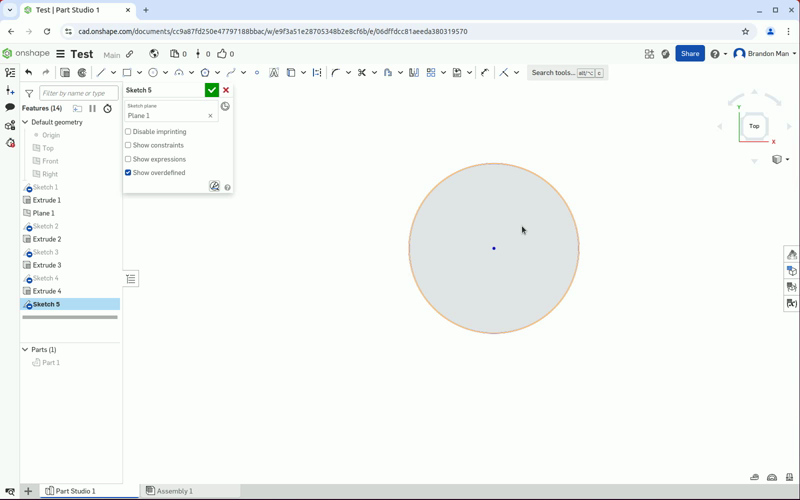
click(522, 225)
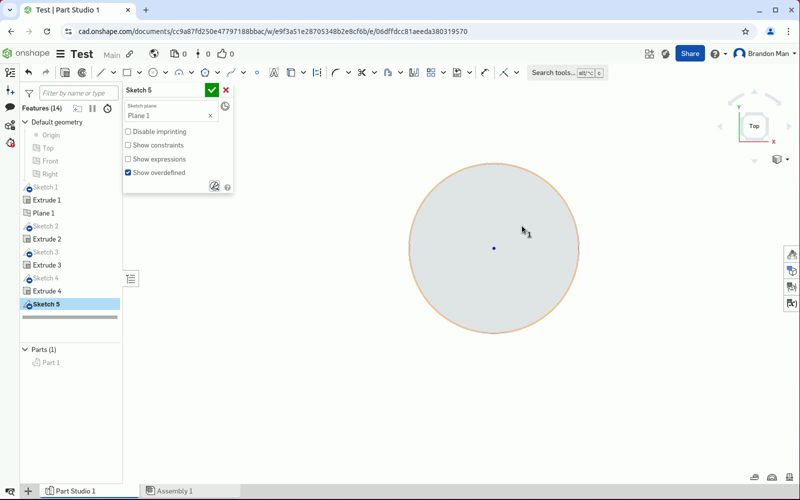
scroll(-6)
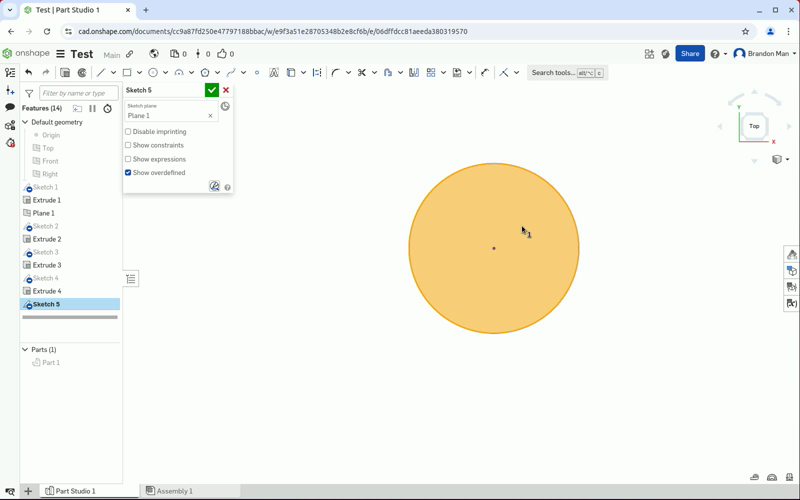
scroll(-6)
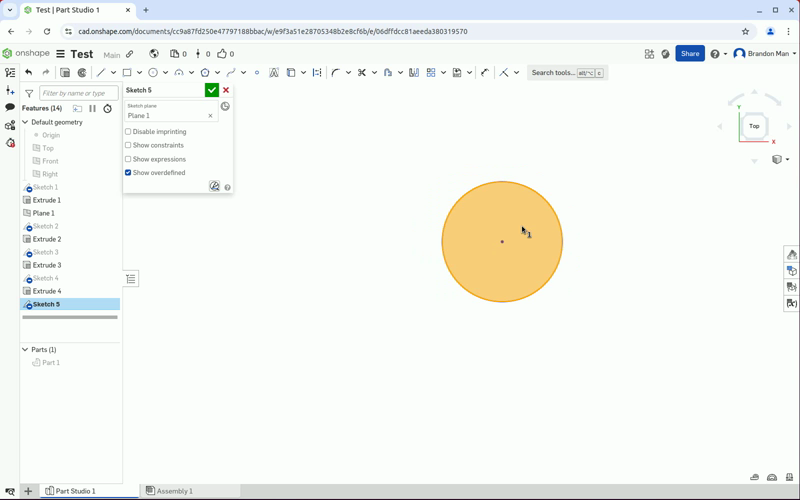
scroll(-6)
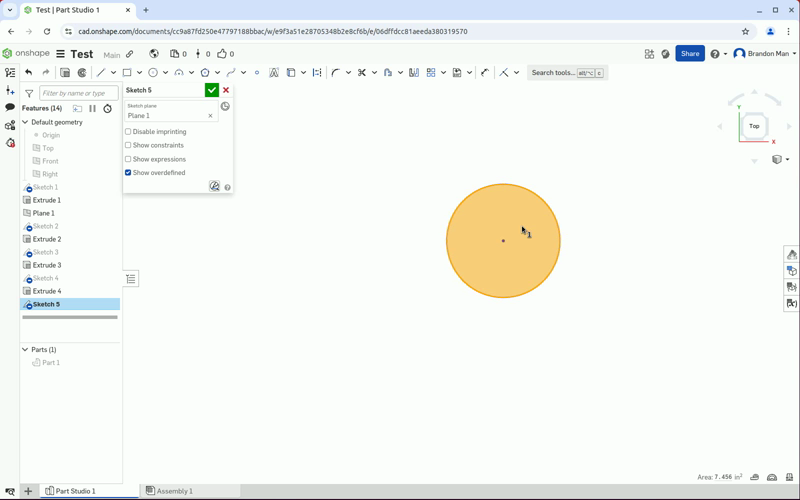
scroll(-6)
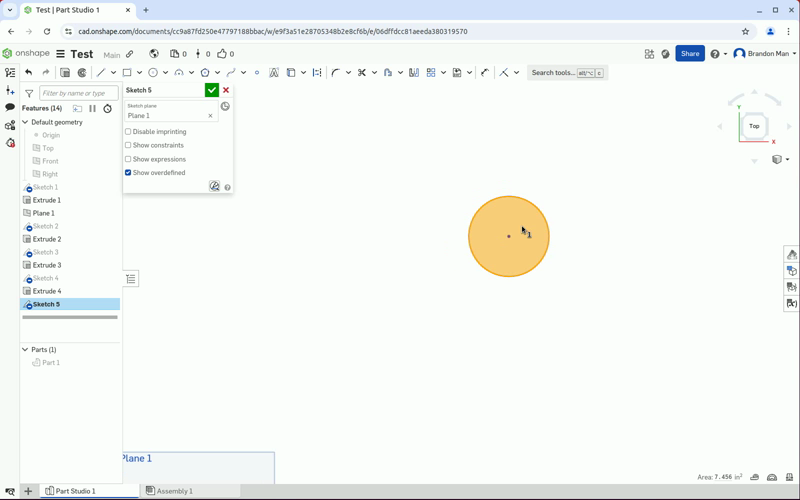
scroll(-6)
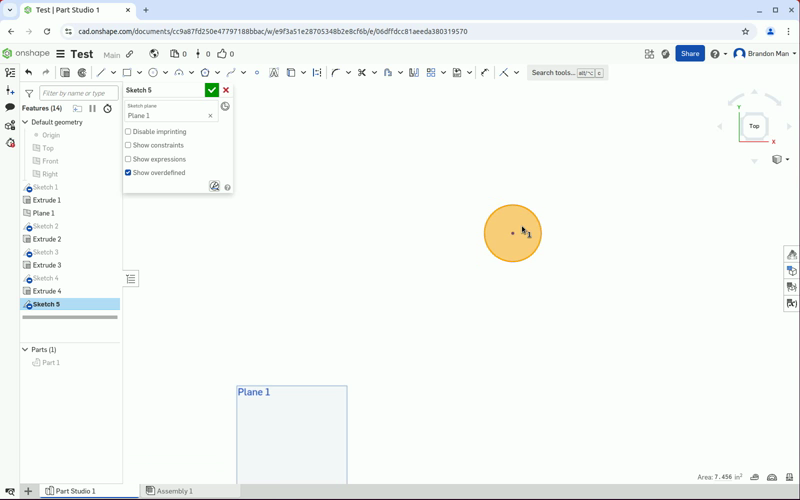
scroll(-6)
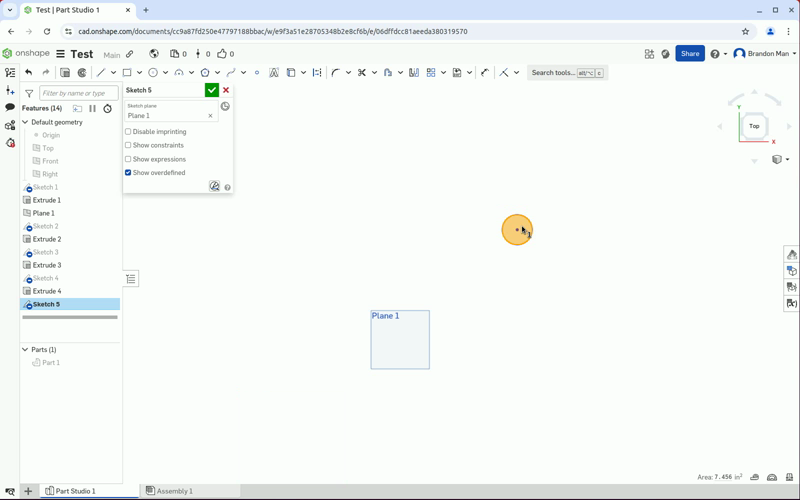
scroll(-6)
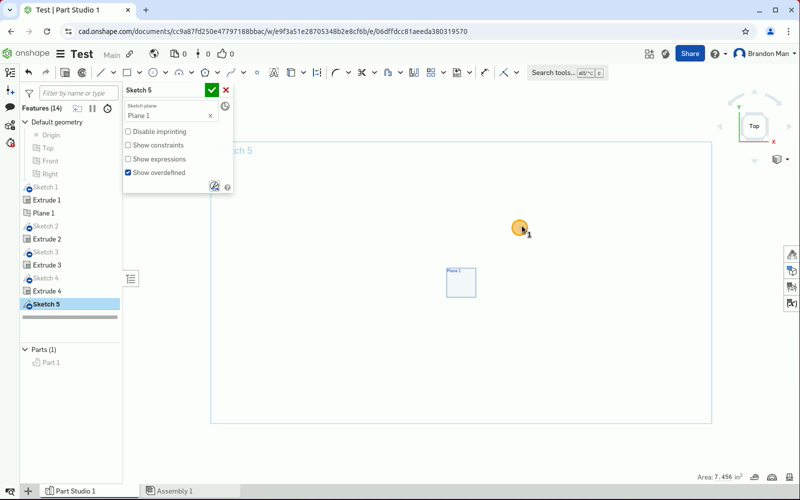
mouse_move(73, 352)
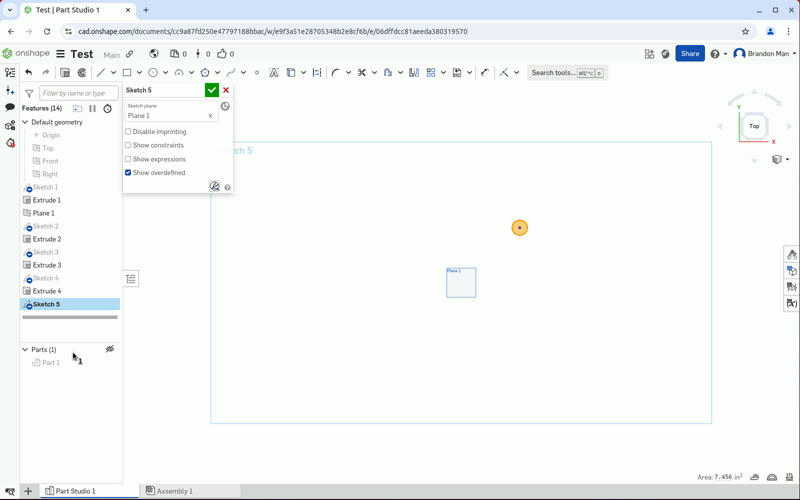
key(shift+y)
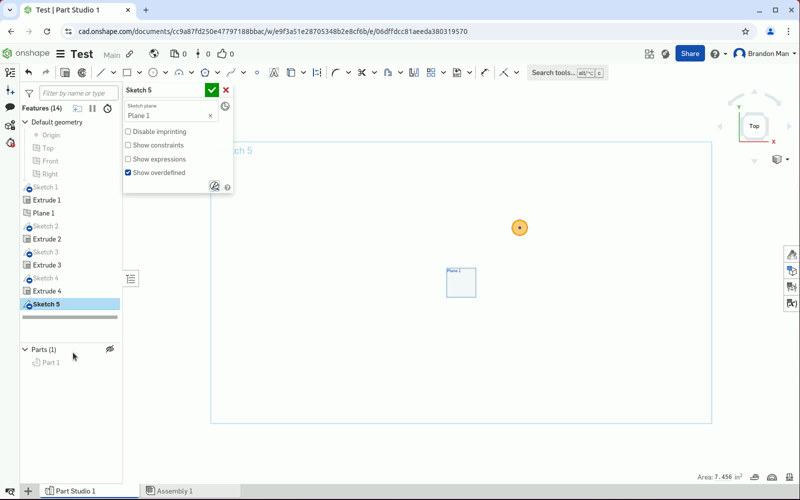
key(shift+e)
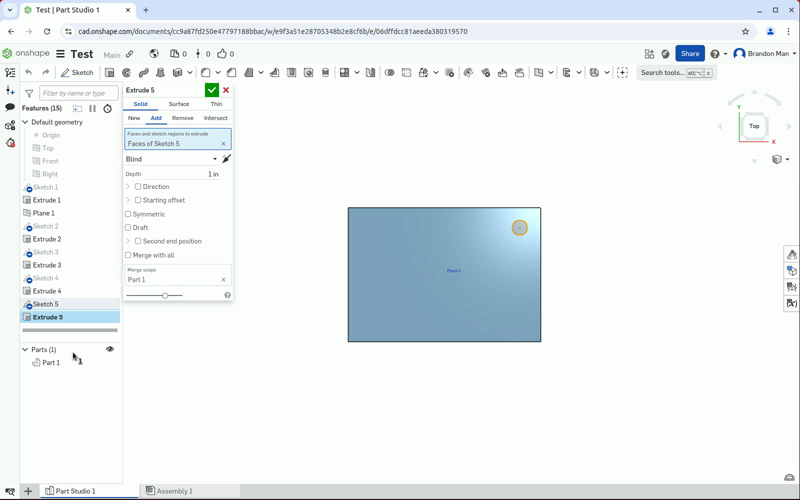
mouse_move(143, 106)
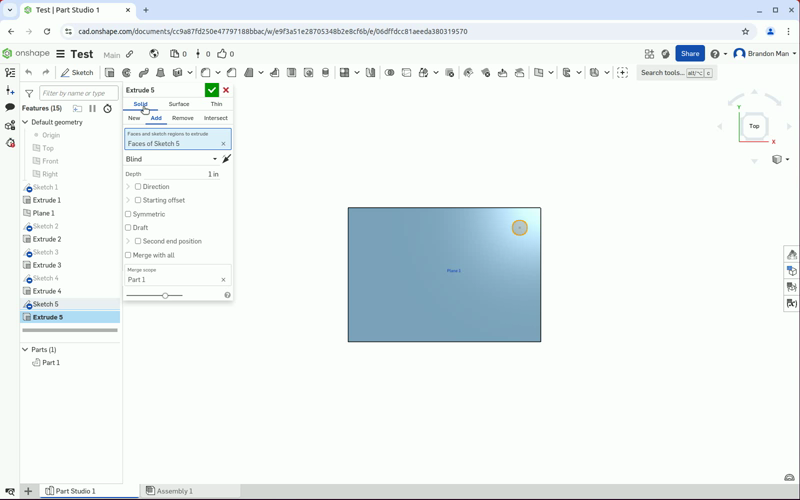
click(143, 106)
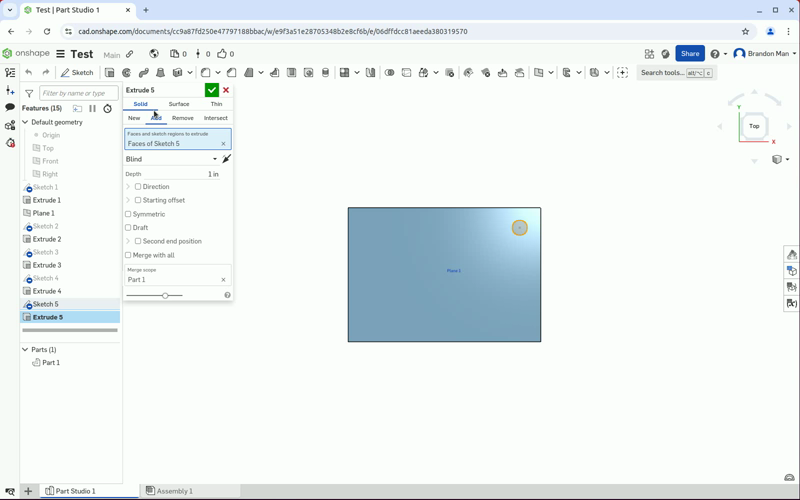
mouse_move(186, 120)
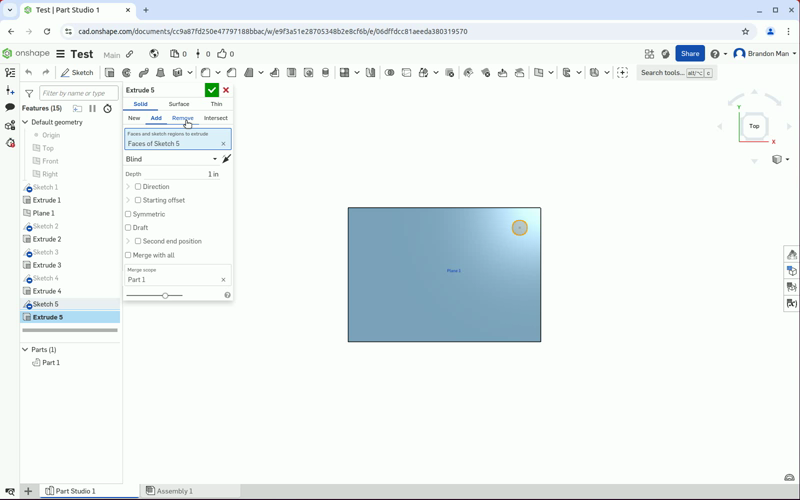
click(186, 120)
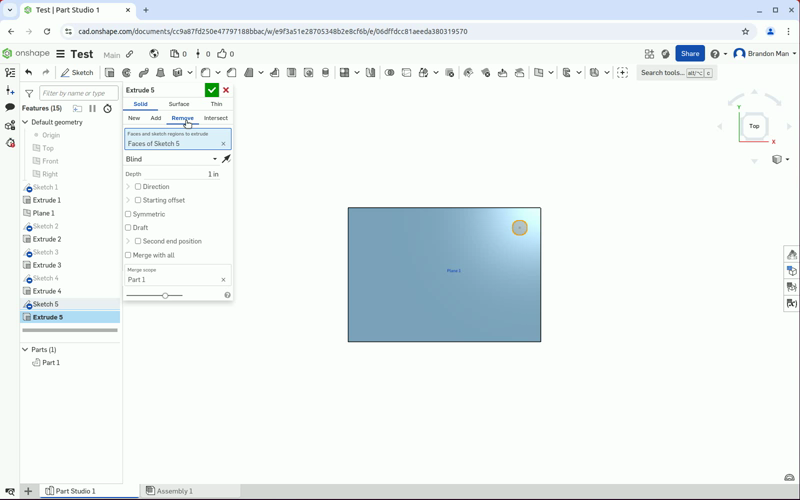
key(tab, 4)
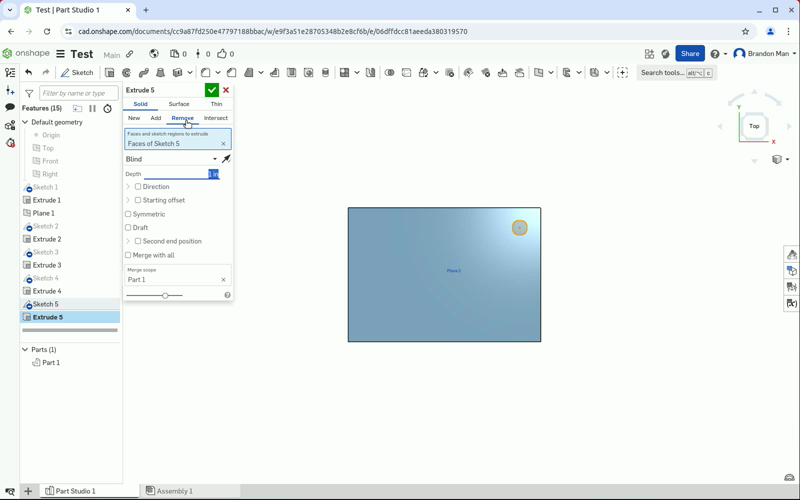
text(1.204)
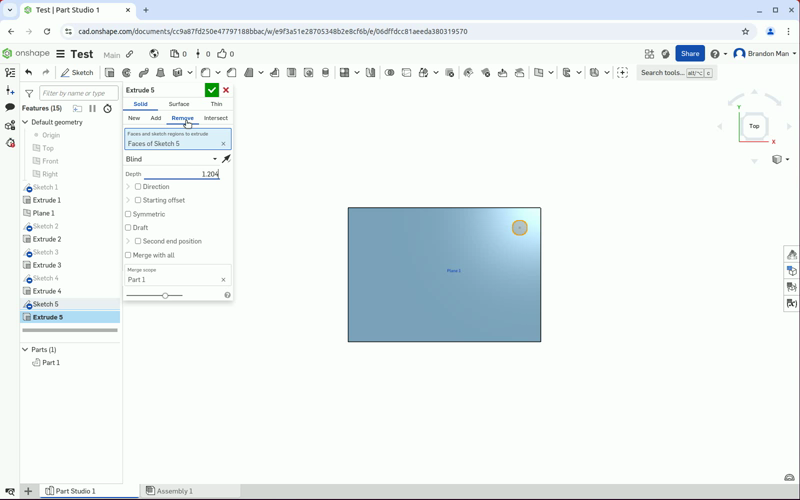
key(tab, 6)
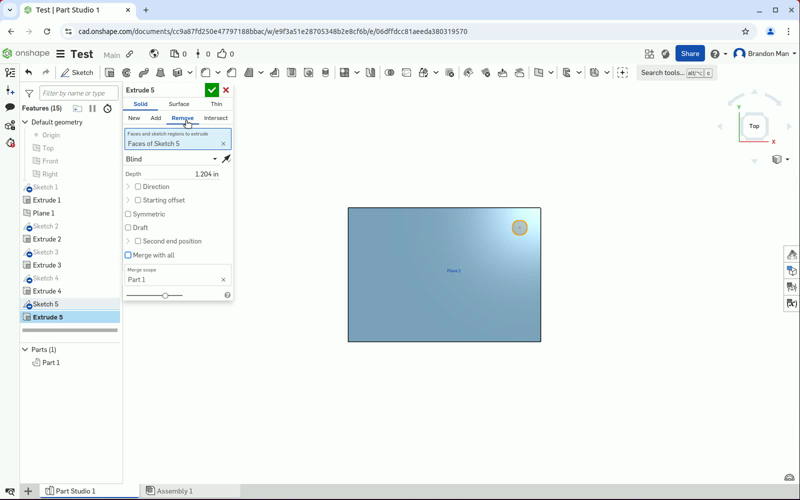
key(space)
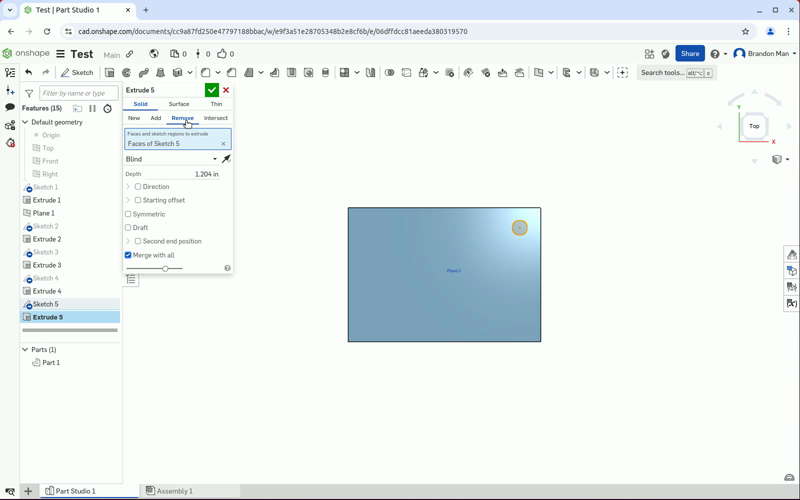
key(enter)
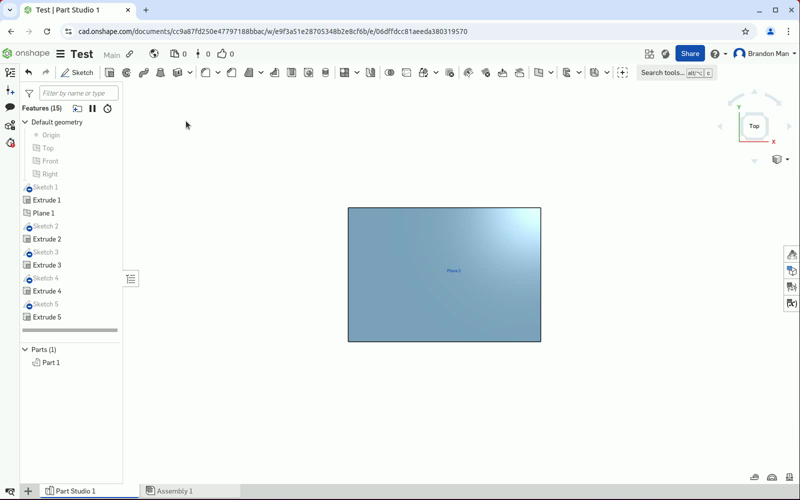
key(shift+h)
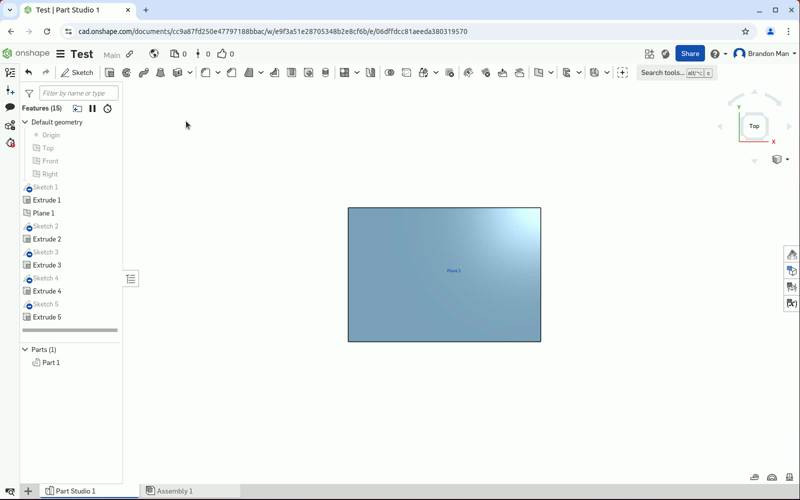
key(shift+h)
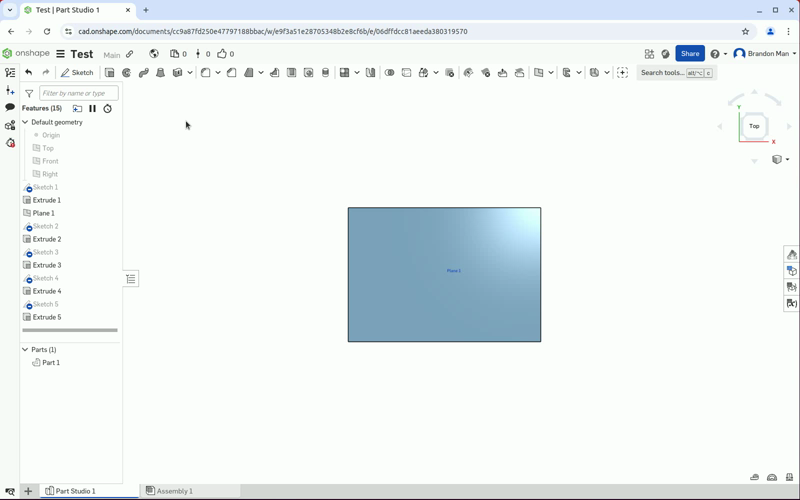
key(shift+7)
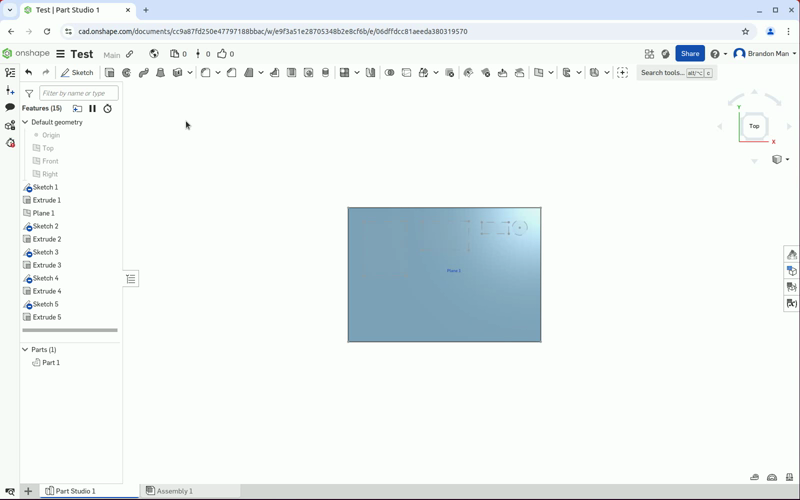
key(up, 3)
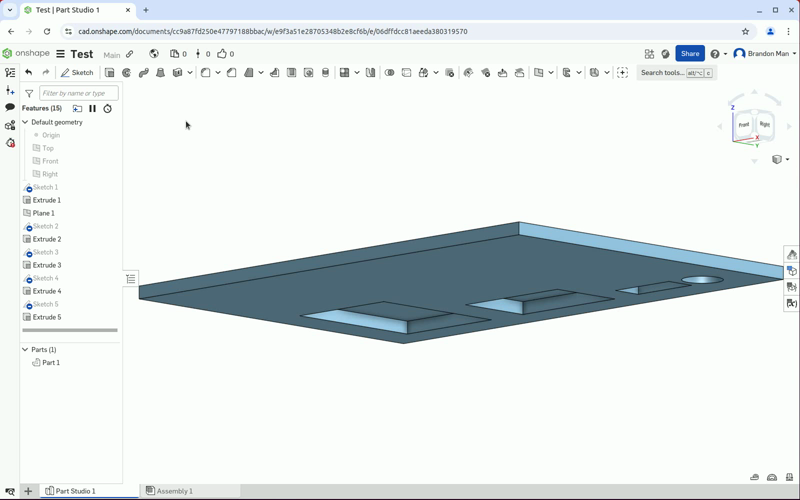
key(left, 3)
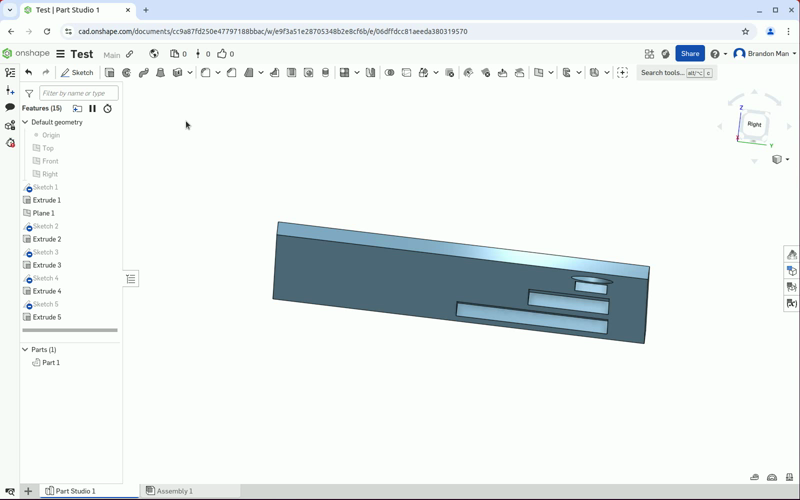
key(right, 3)
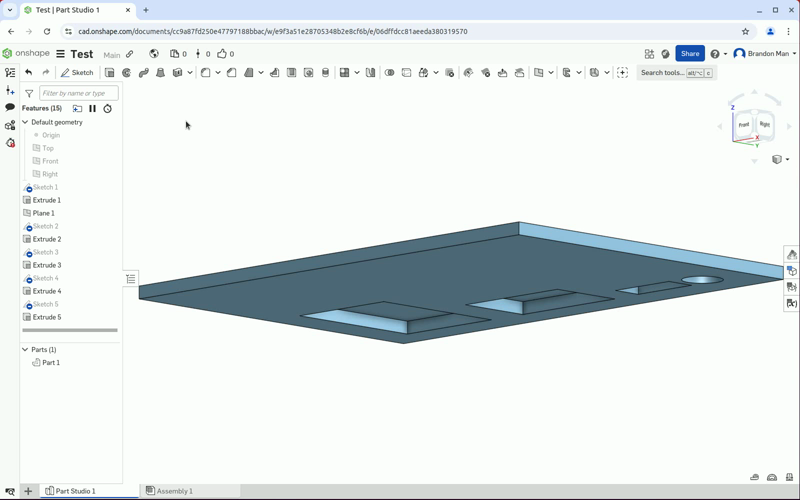
key(down, 3)
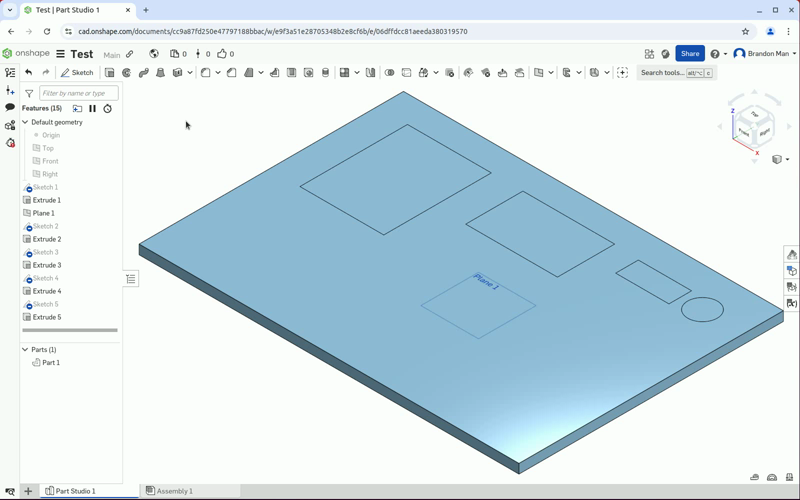
mouse_move(73, 189)
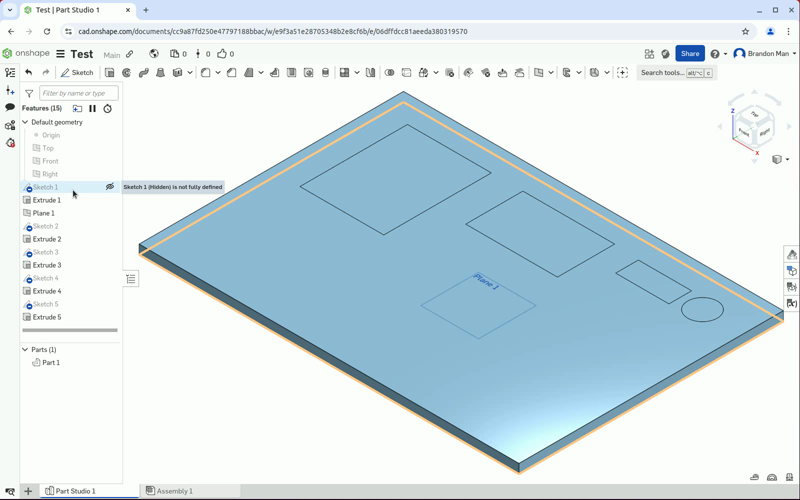
click(73, 189)